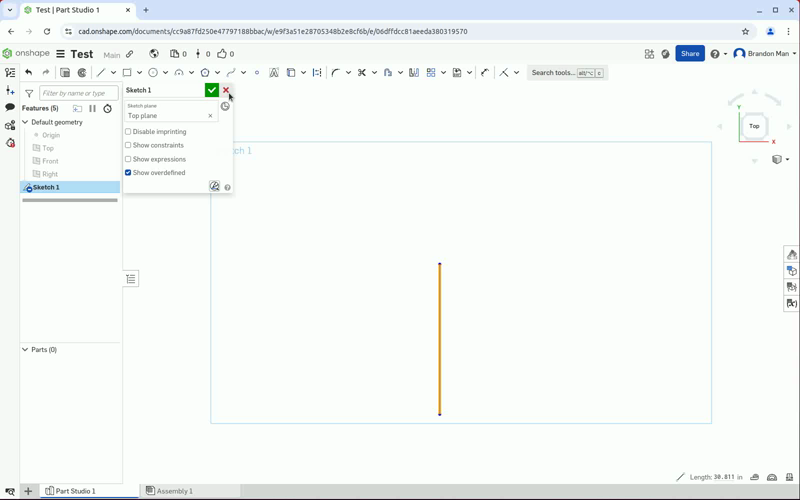
key(shift+h)
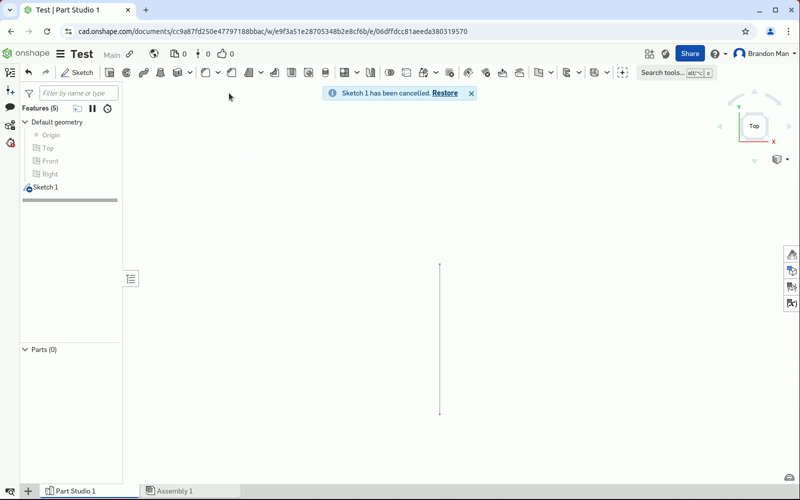
key(shift+s)
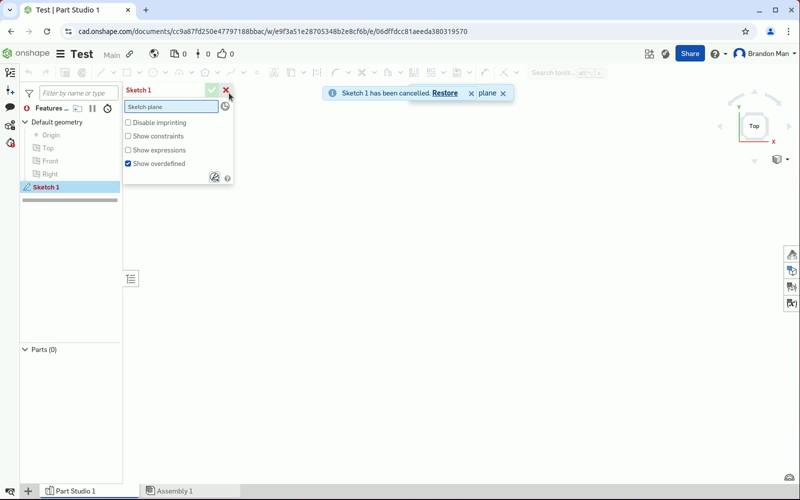
mouse_move(73, 150)
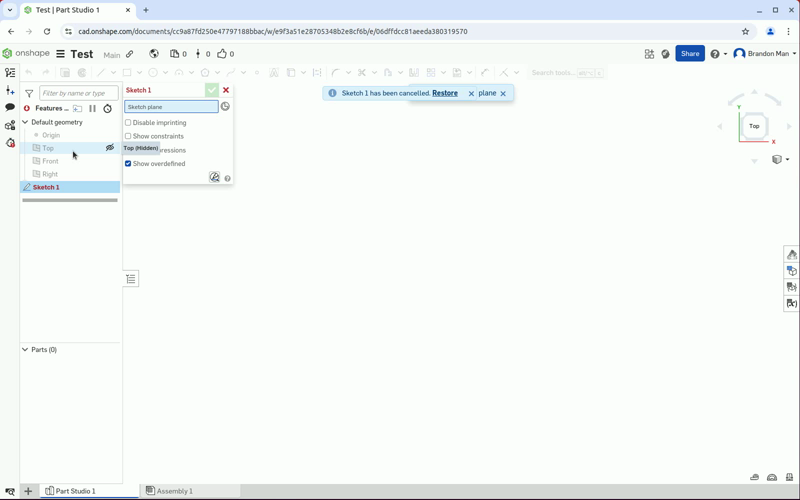
click(73, 150)
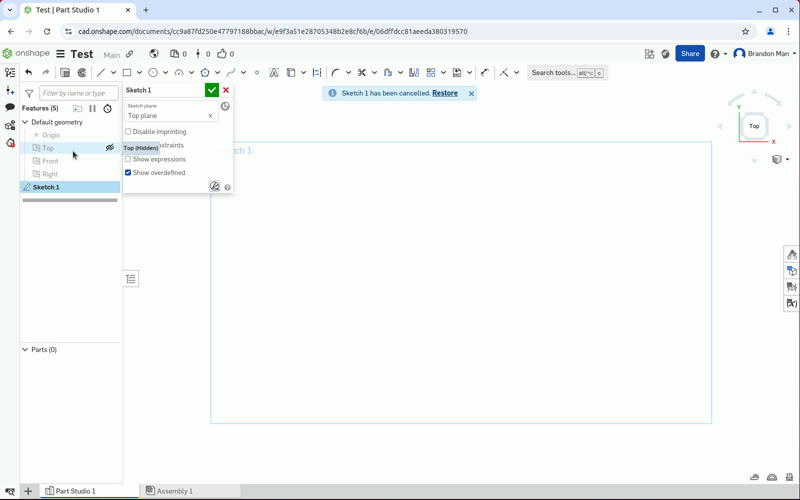
mouse_move(73, 352)
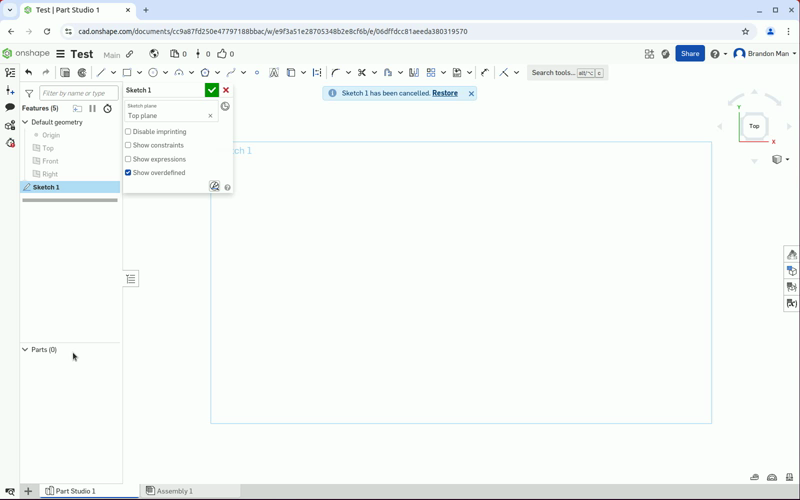
key(y)
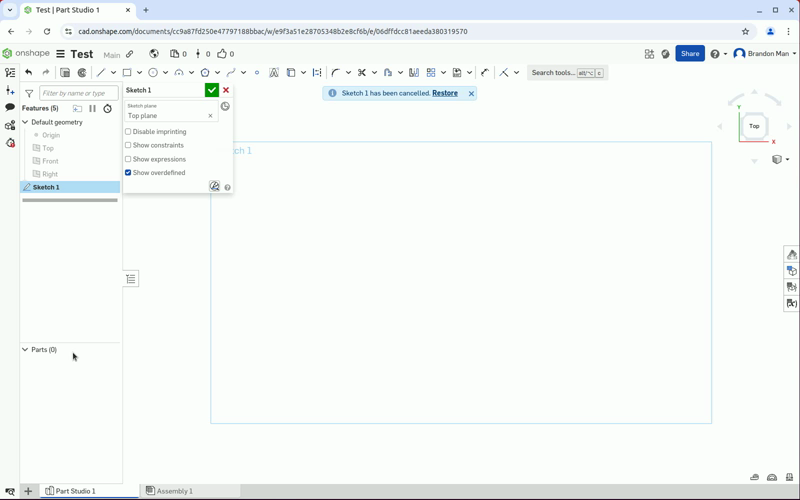
key(c)
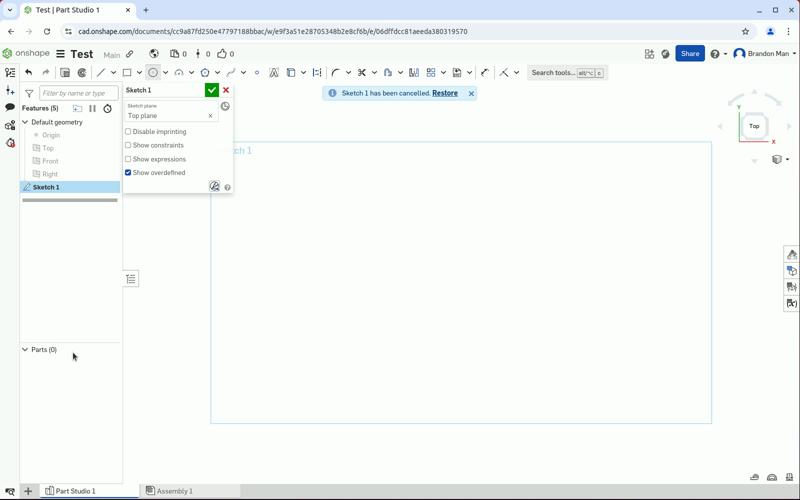
key_down(shift)
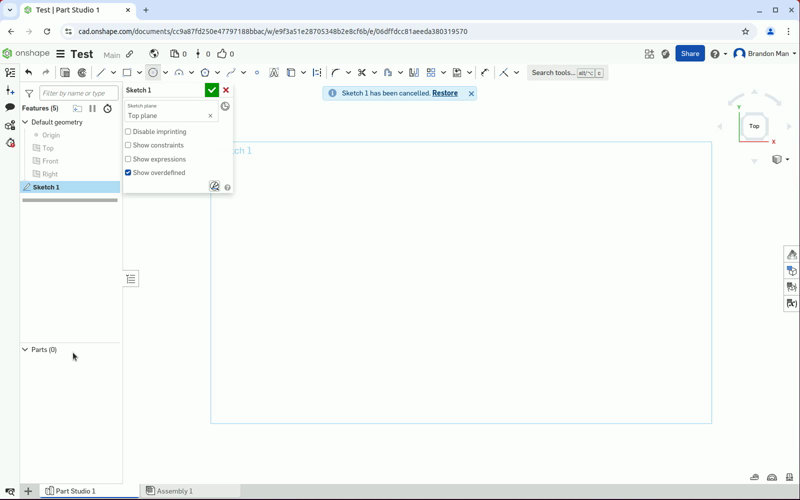
mouse_move(461, 187)
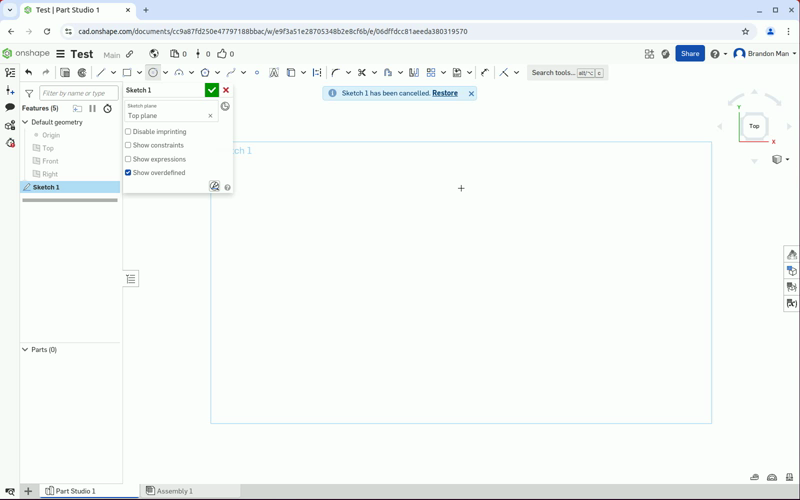
click(461, 187)
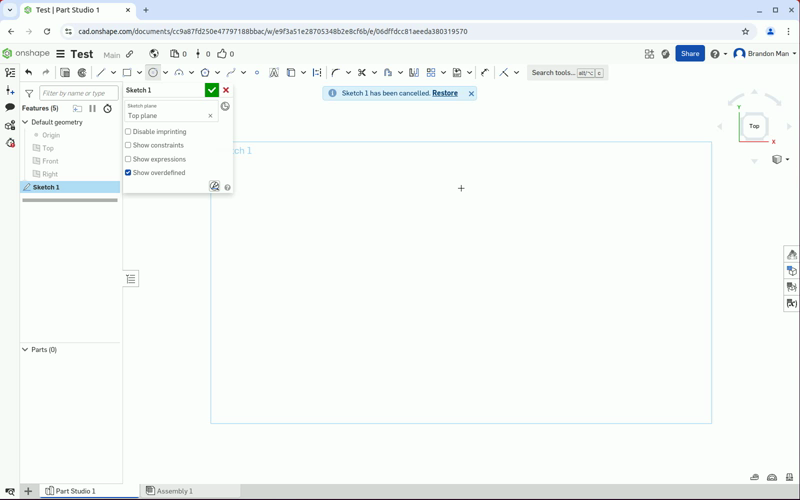
key_up(shift)
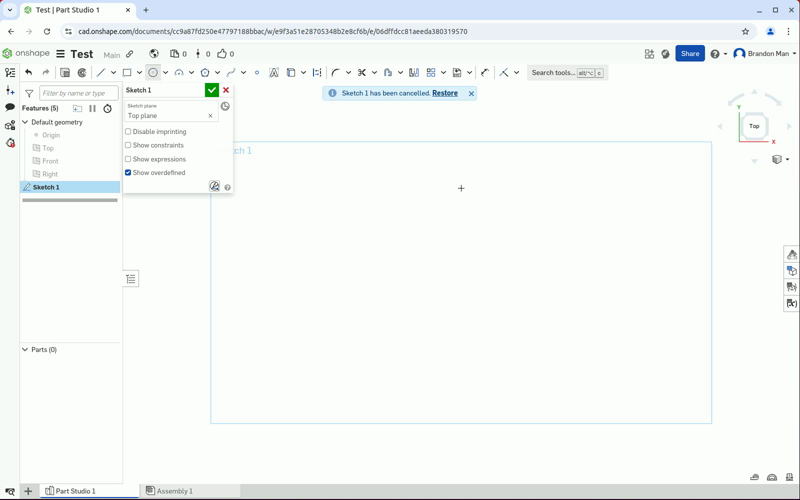
mouse_move(479, 187)
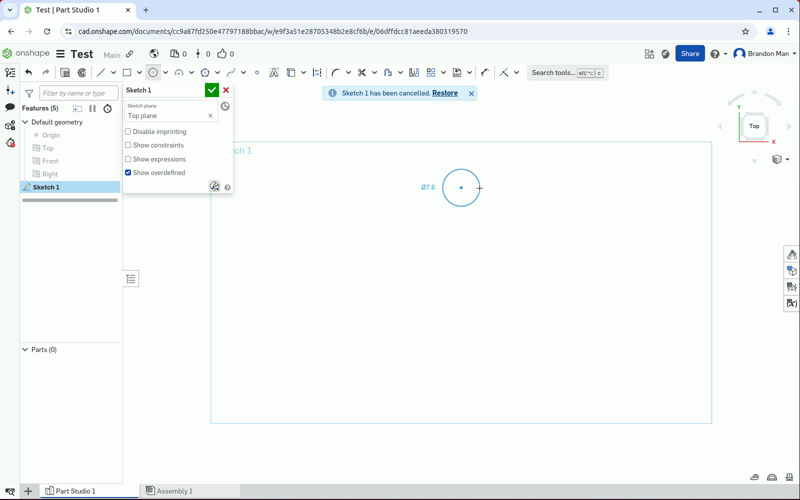
click(479, 187)
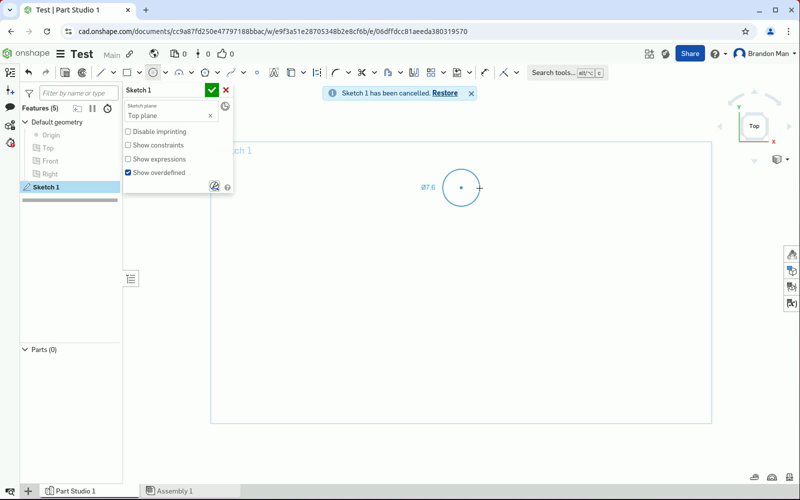
key(esc)
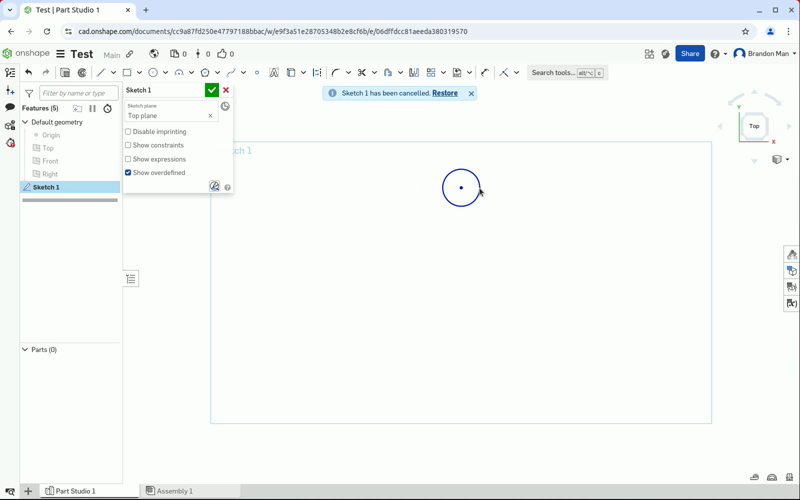
mouse_move(473, 199)
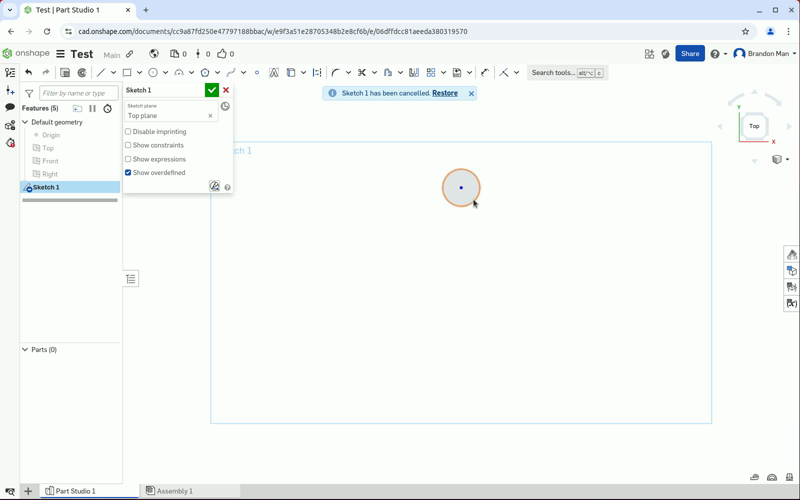
scroll(6)
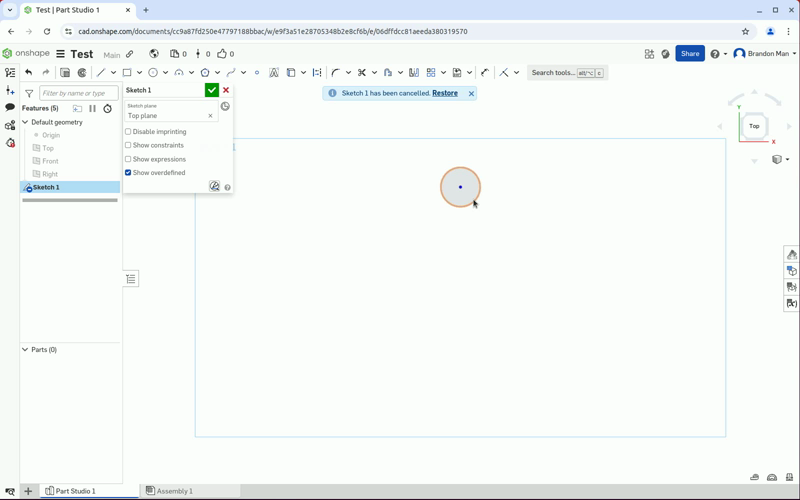
scroll(6)
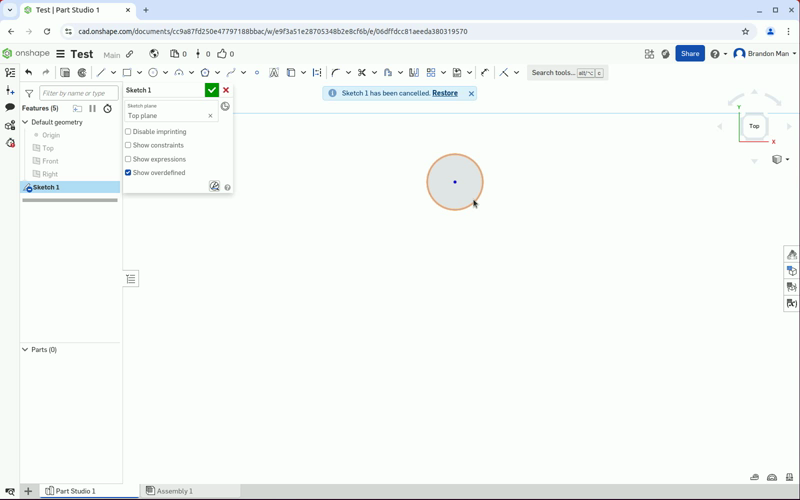
scroll(6)
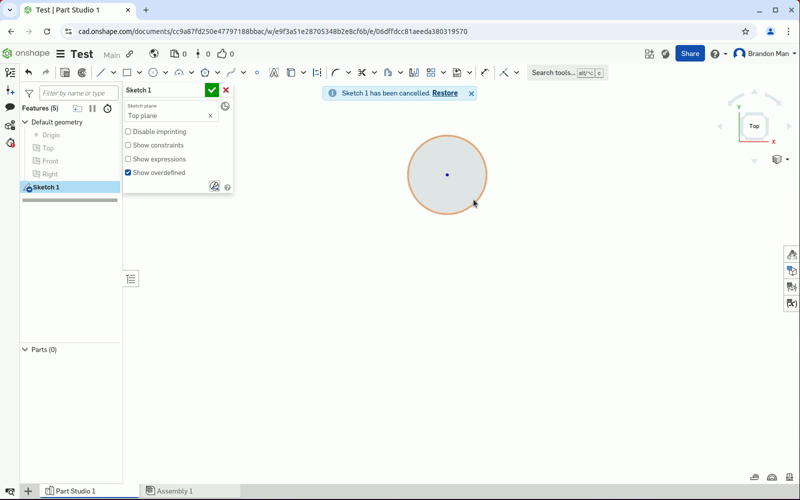
scroll(6)
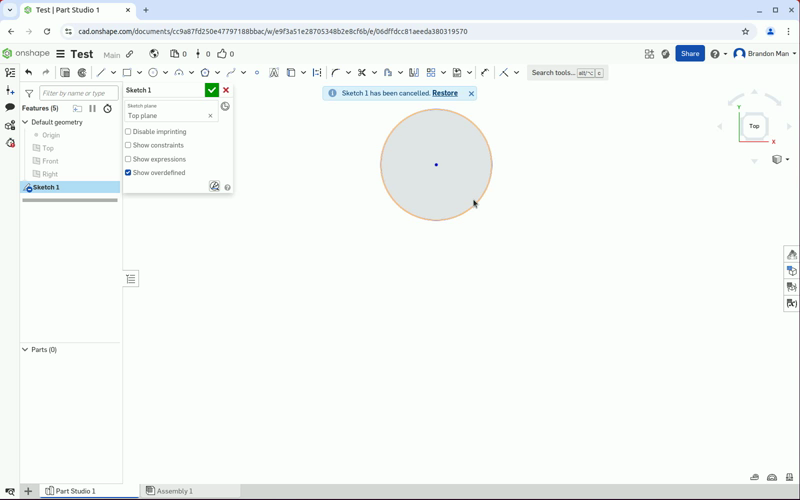
scroll(6)
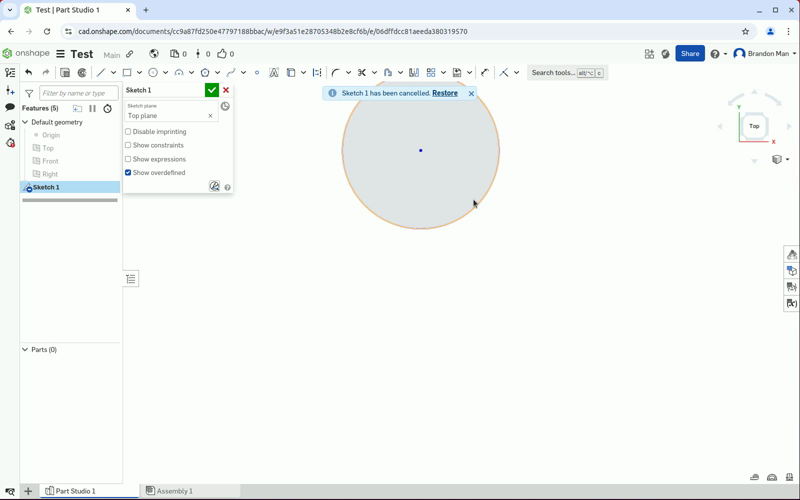
scroll(6)
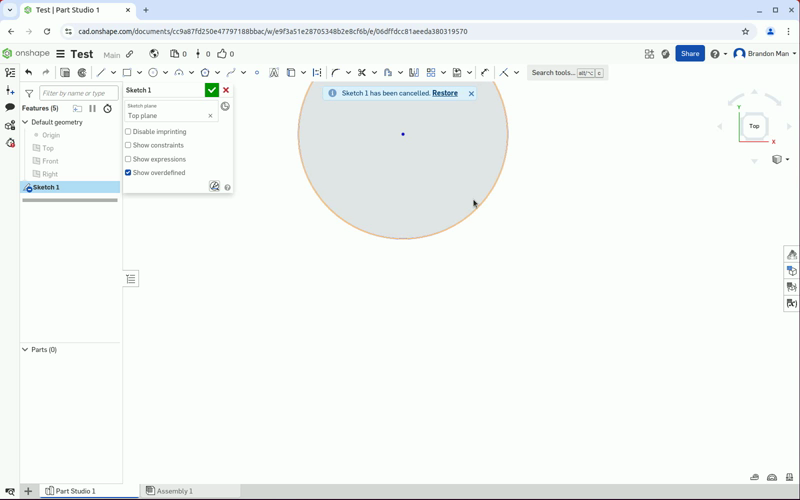
scroll(6)
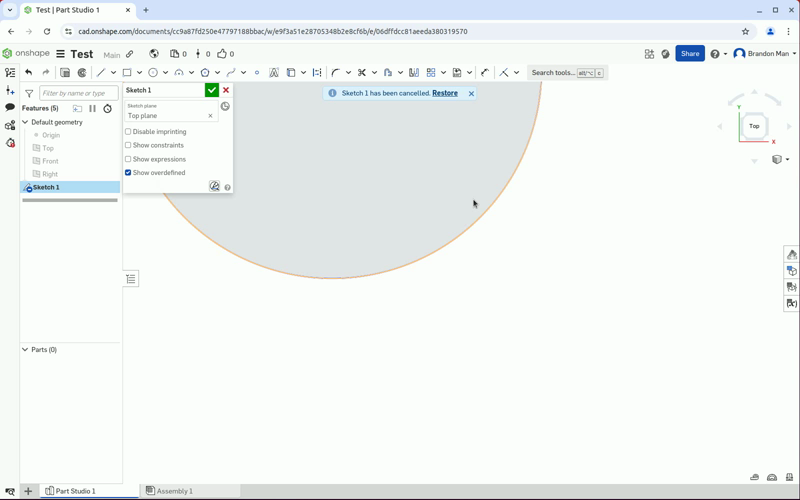
click(473, 199)
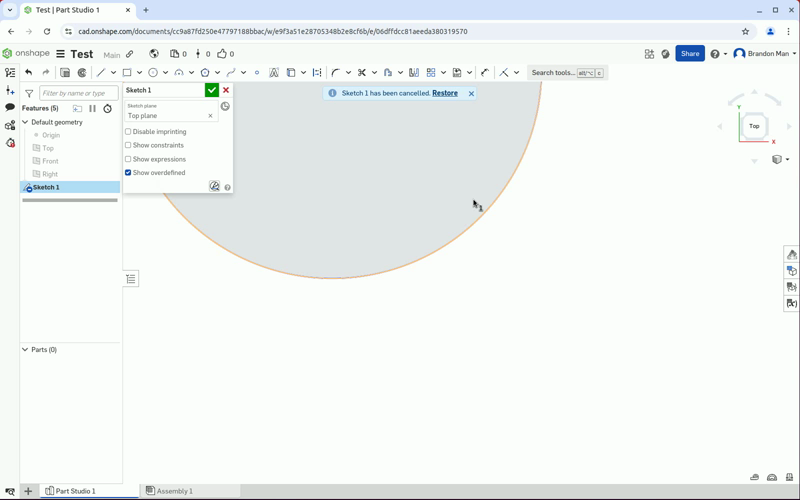
scroll(-6)
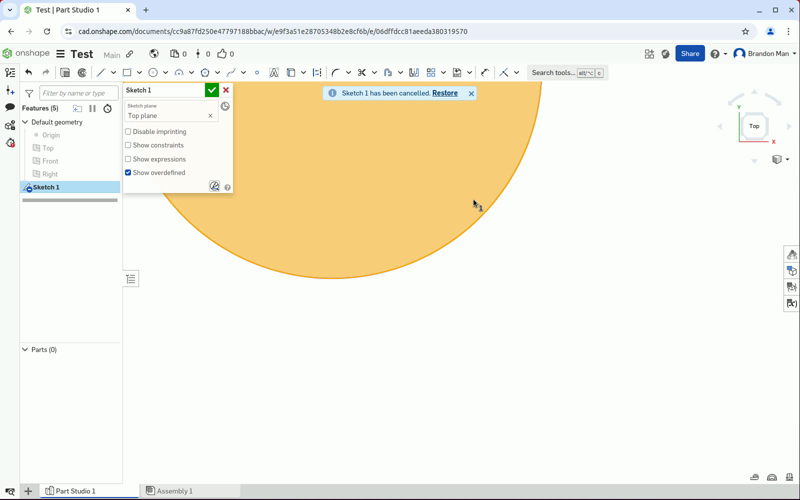
scroll(-6)
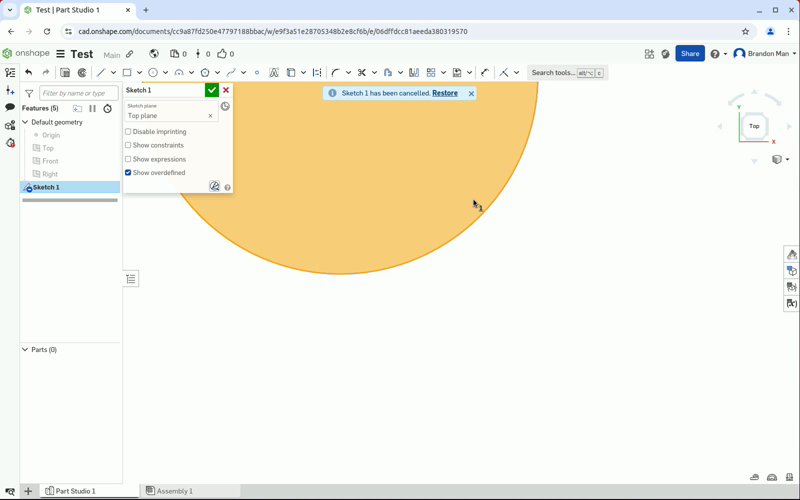
scroll(-6)
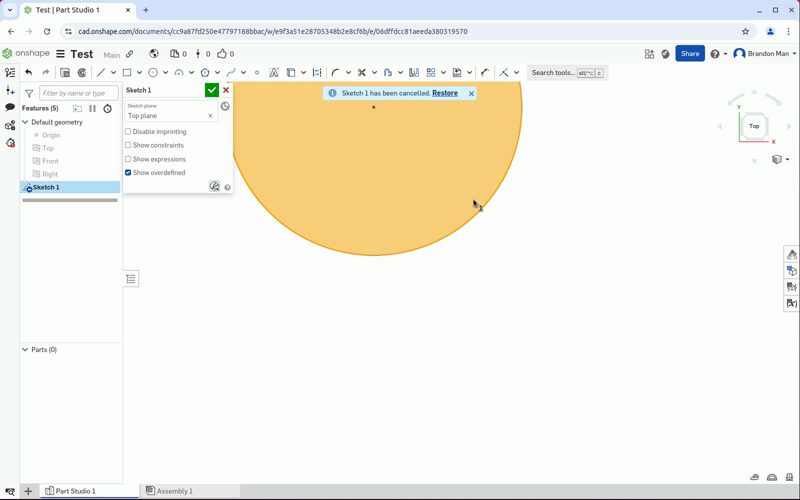
scroll(-6)
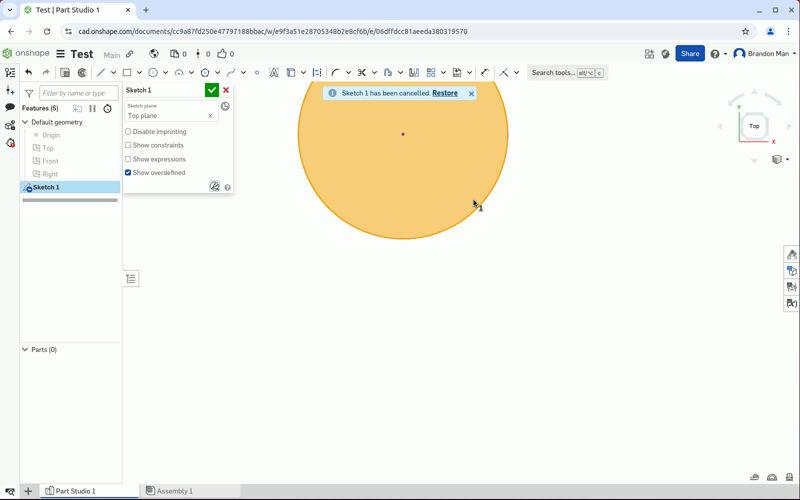
scroll(-6)
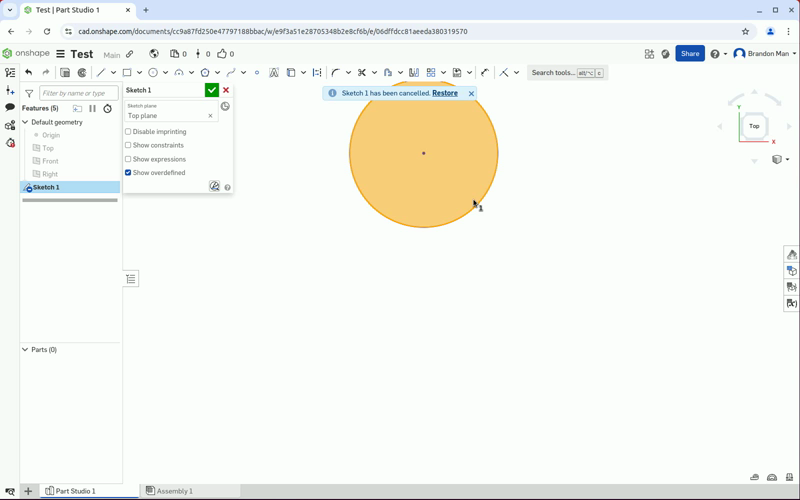
scroll(-6)
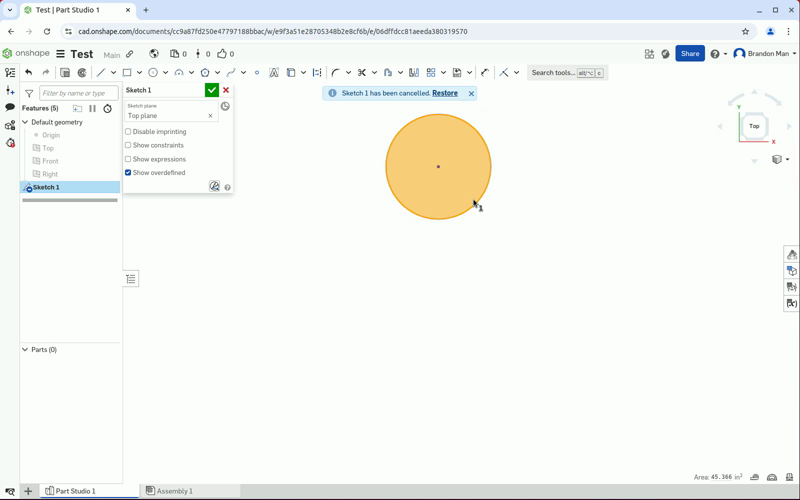
scroll(-6)
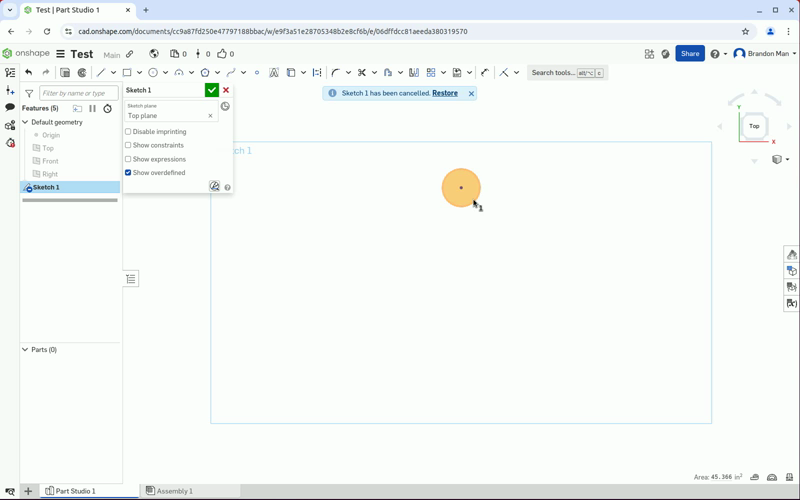
mouse_move(73, 352)
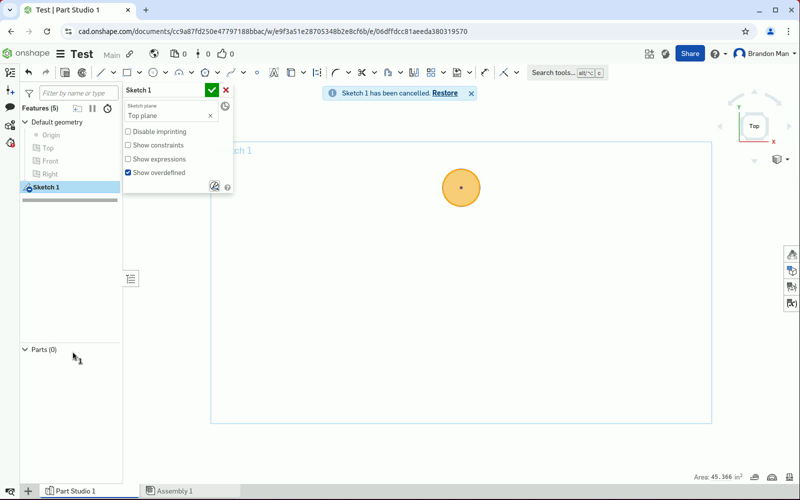
key(shift+y)
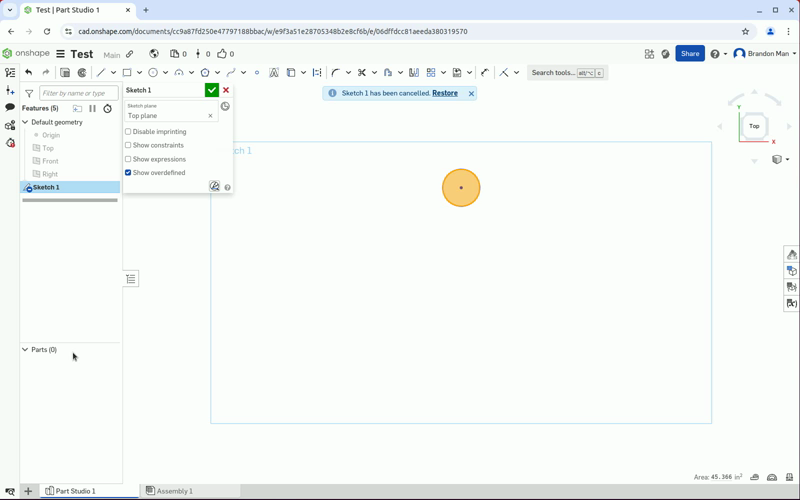
key(shift+e)
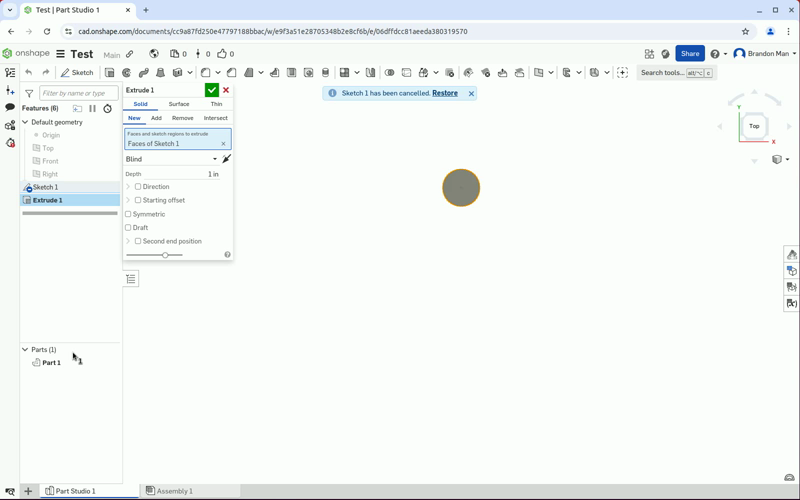
mouse_move(143, 106)
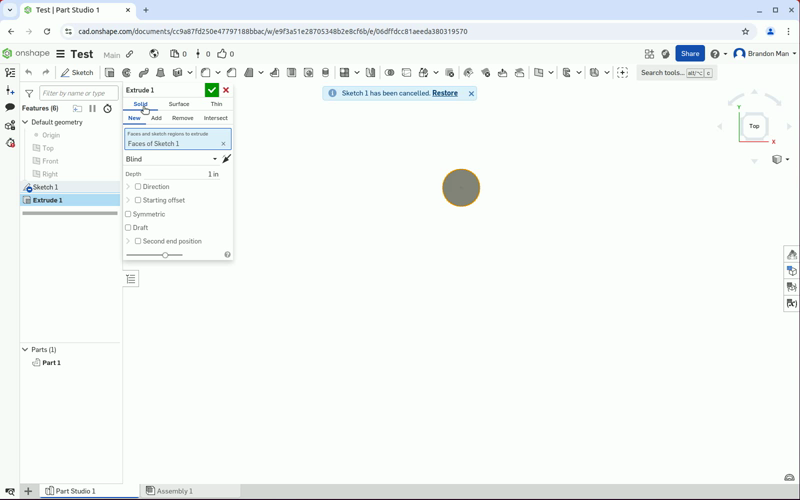
click(143, 106)
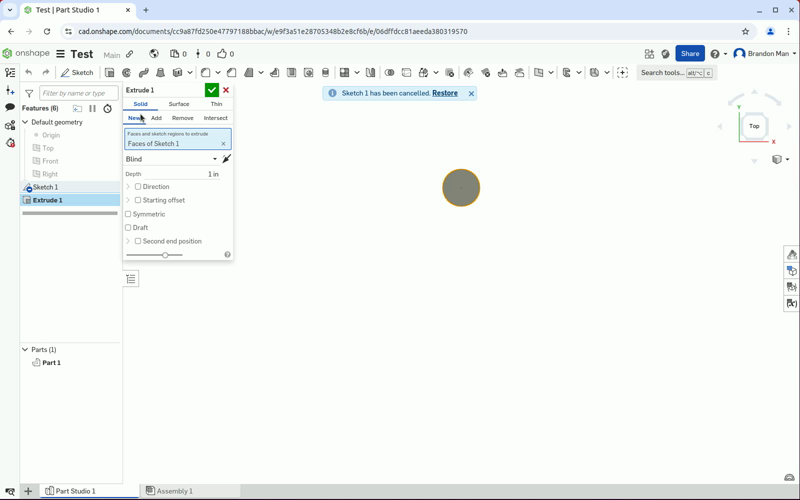
mouse_move(137, 120)
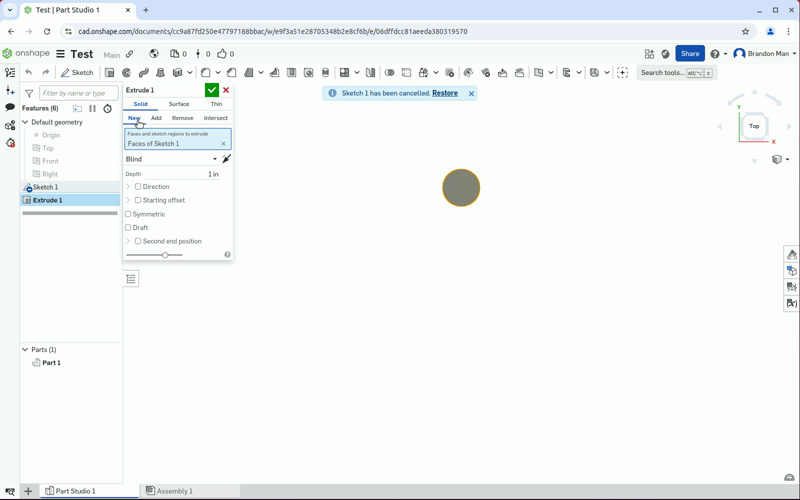
click(137, 120)
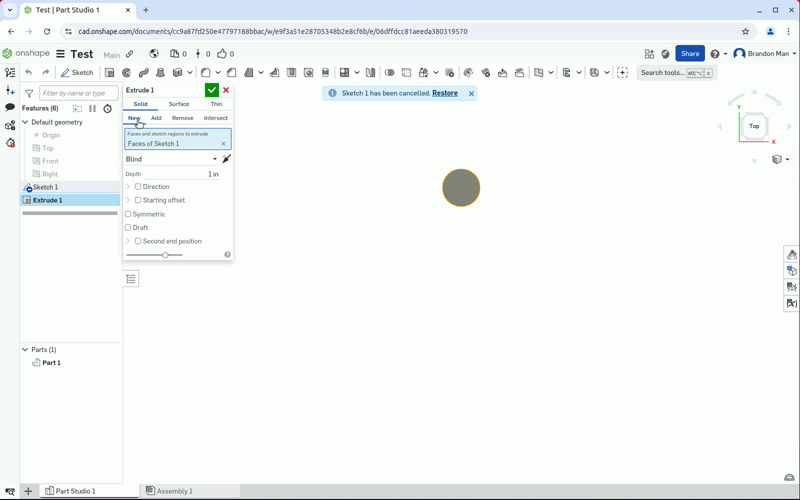
key(tab, 4)
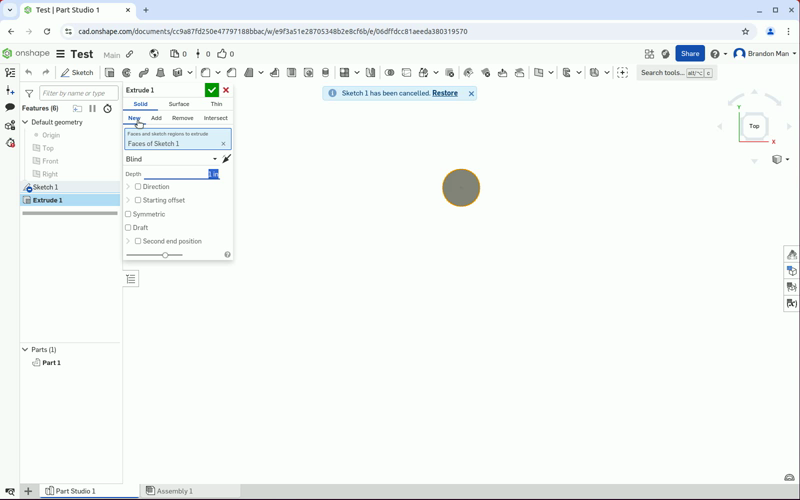
text(10.591)
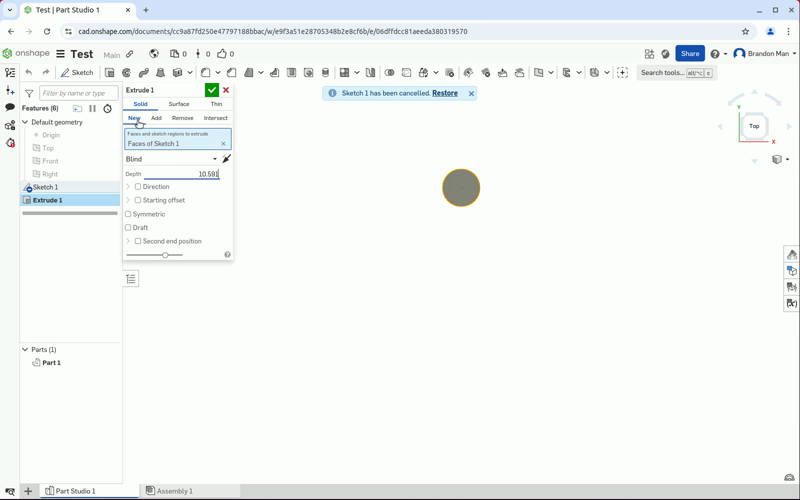
key(enter)
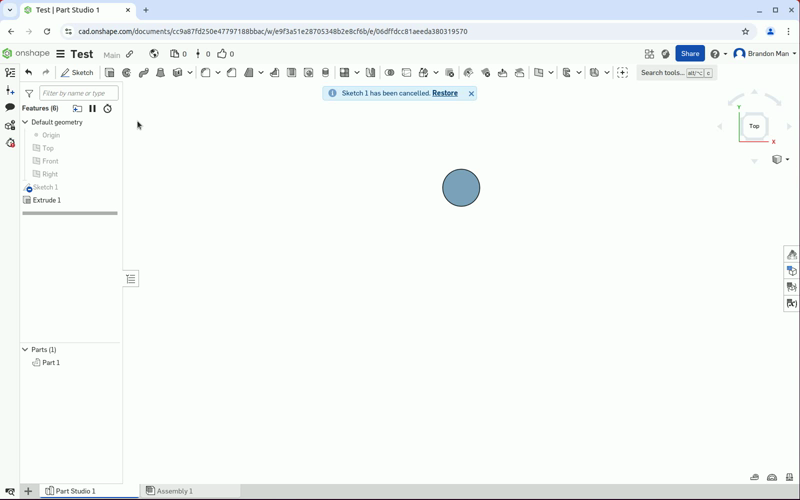
key(shift+h)
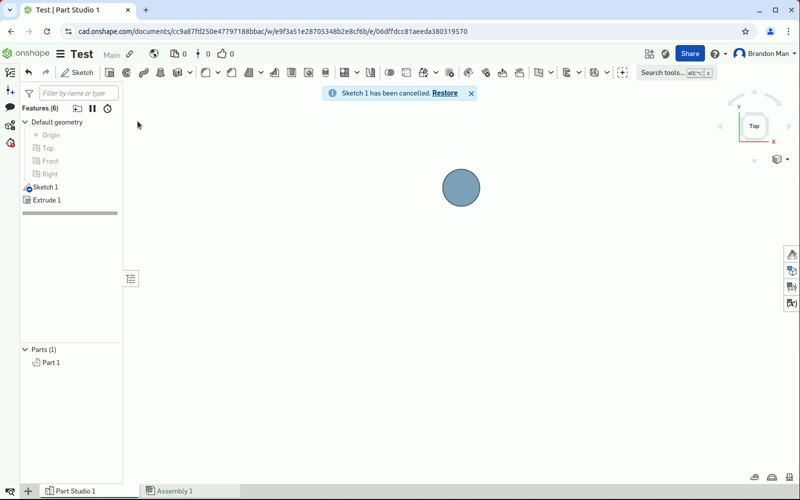
key(shift+h)
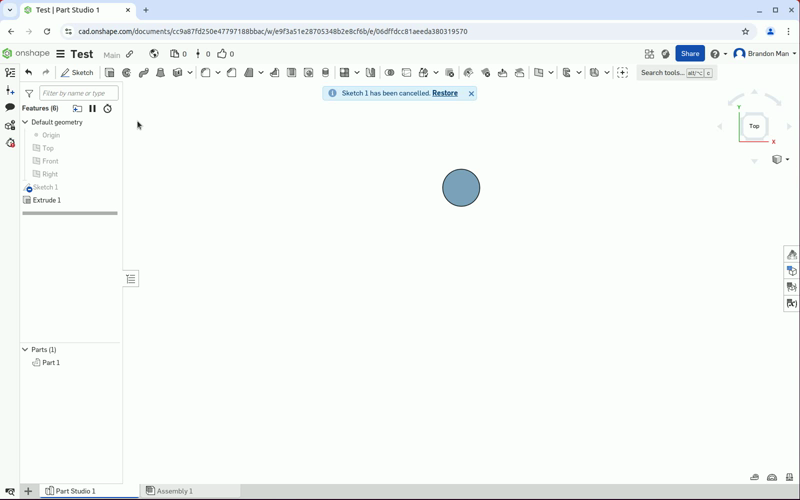
mouse_move(73, 189)
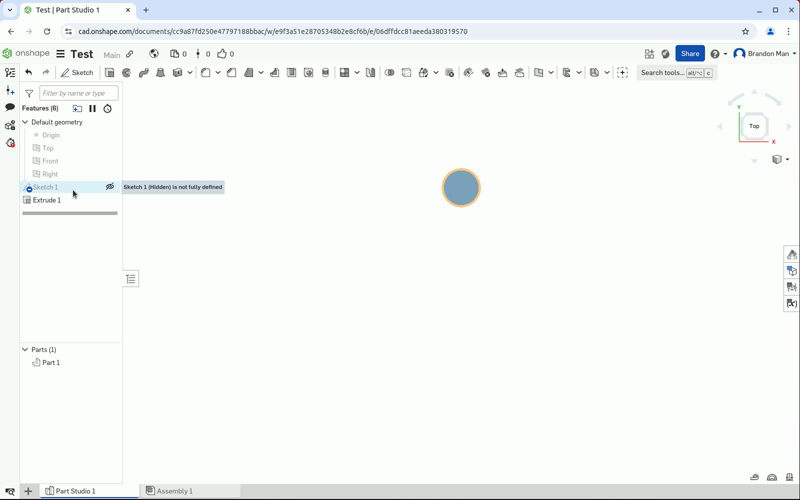
click(73, 189)
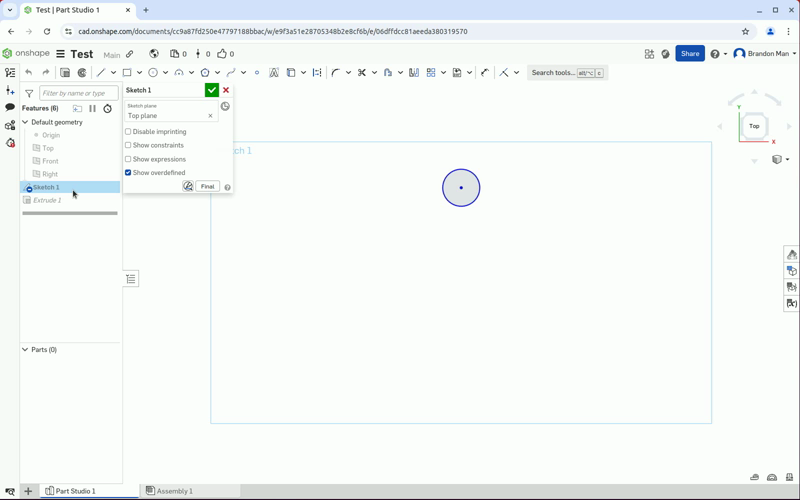
mouse_move(229, 92)
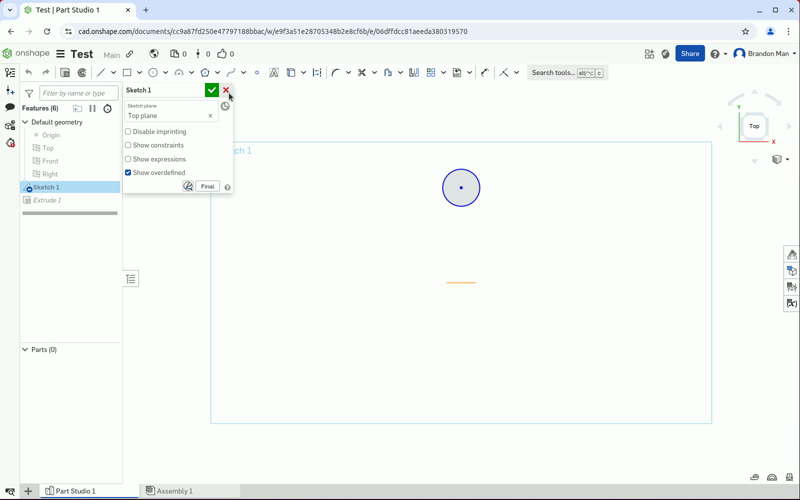
click(229, 92)
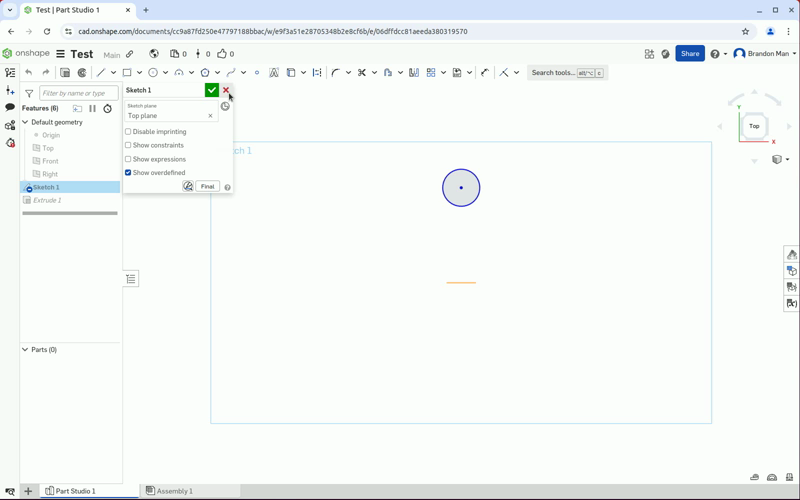
key(shift+s)
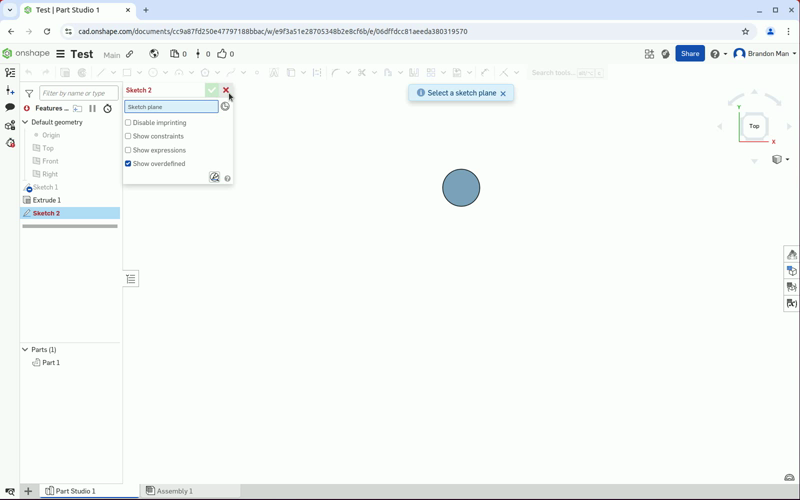
mouse_move(73, 150)
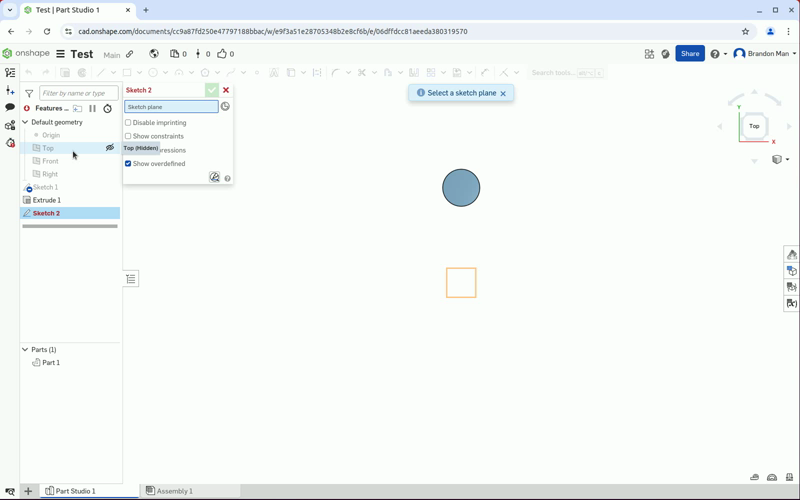
click(73, 150)
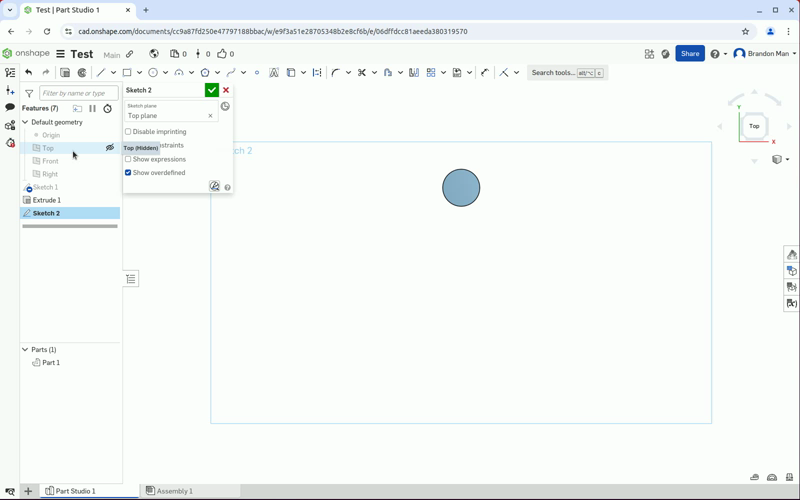
mouse_move(73, 352)
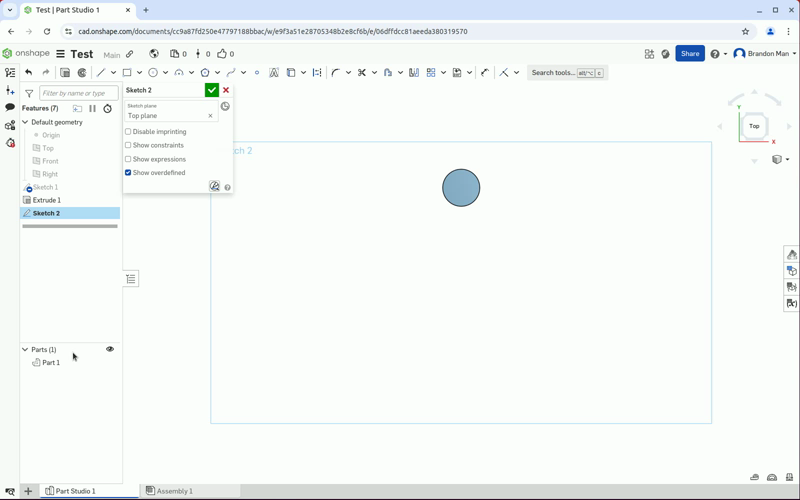
key(y)
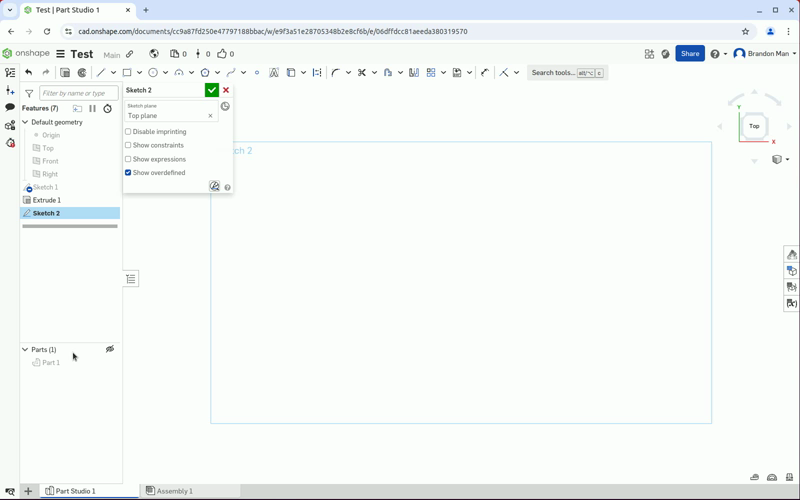
key(c)
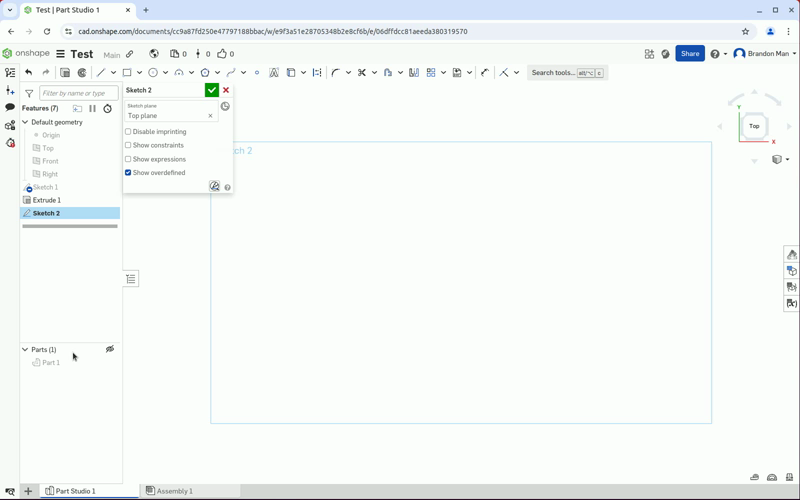
key_down(shift)
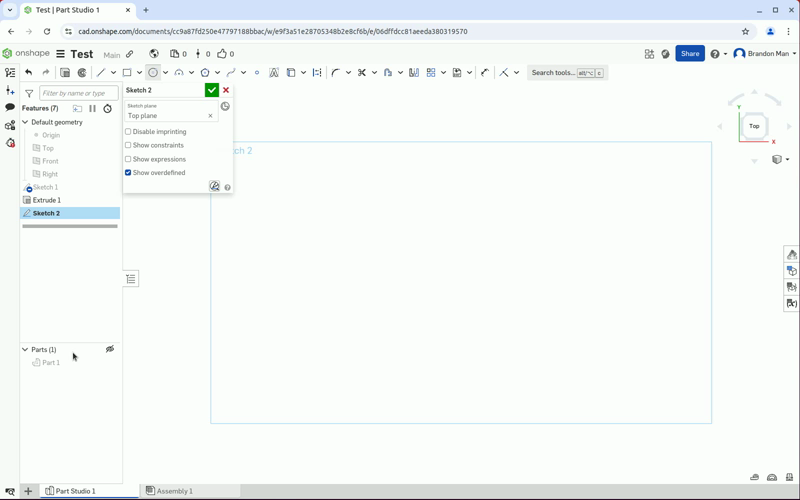
mouse_move(461, 282)
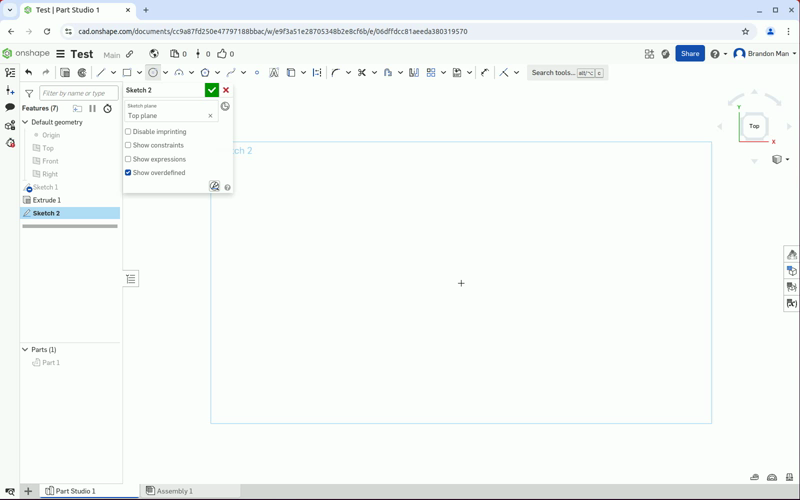
click(461, 282)
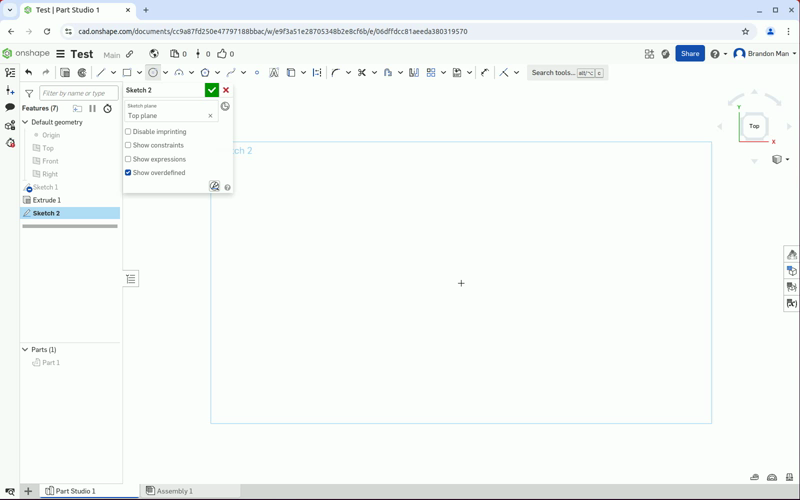
key_up(shift)
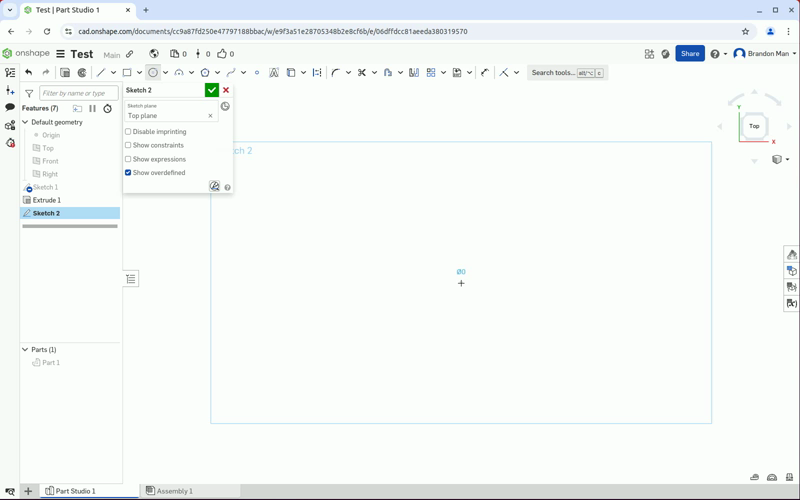
mouse_move(539, 282)
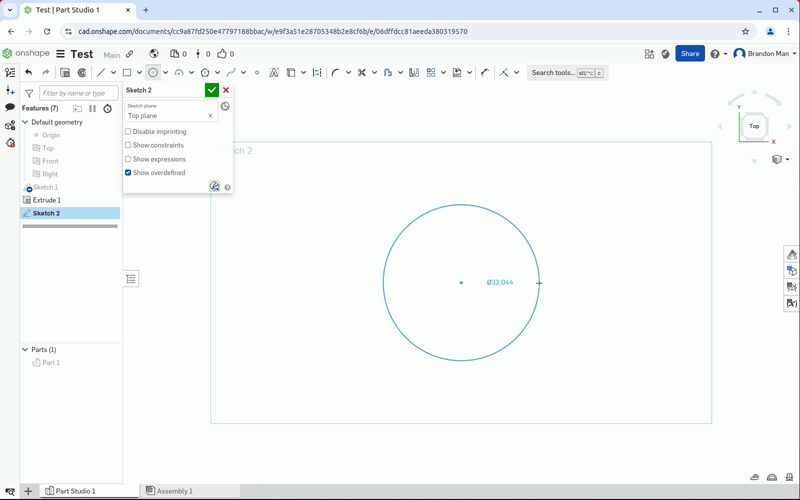
click(539, 282)
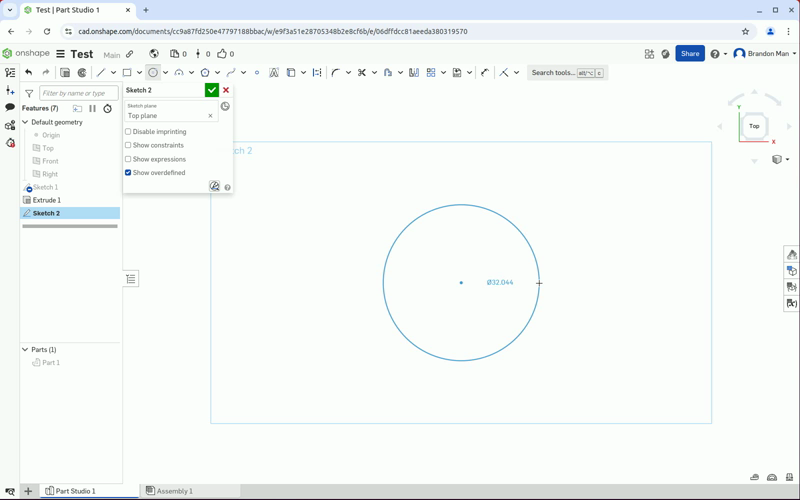
key(esc)
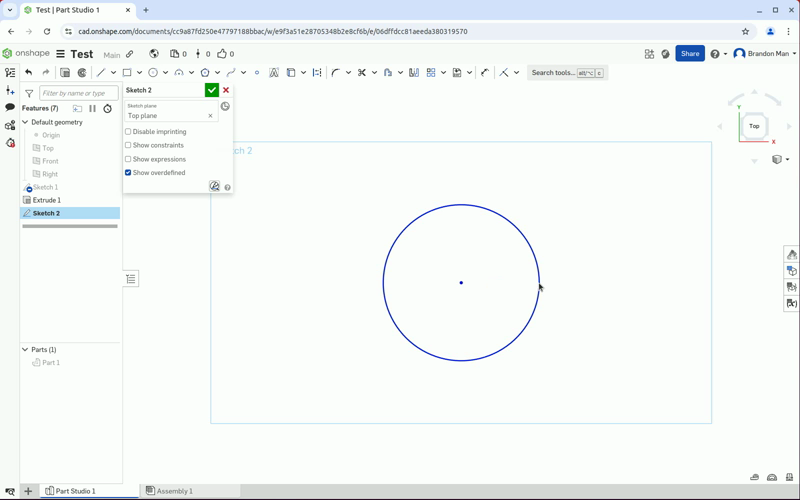
mouse_move(418, 258)
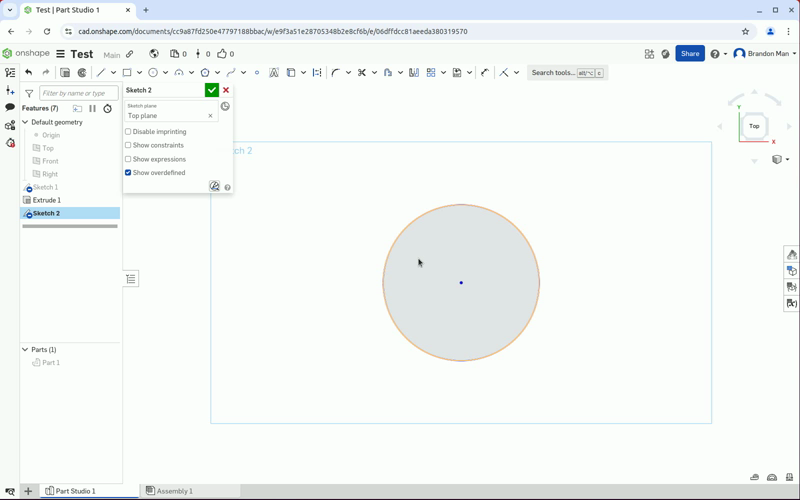
click(418, 258)
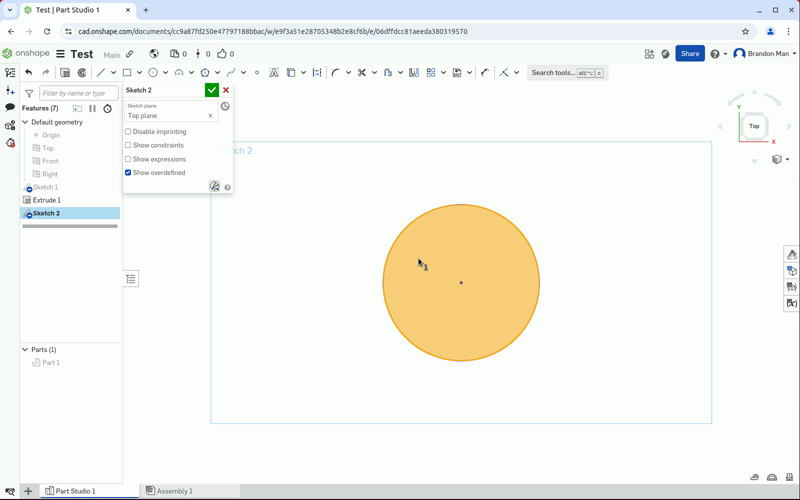
mouse_move(73, 352)
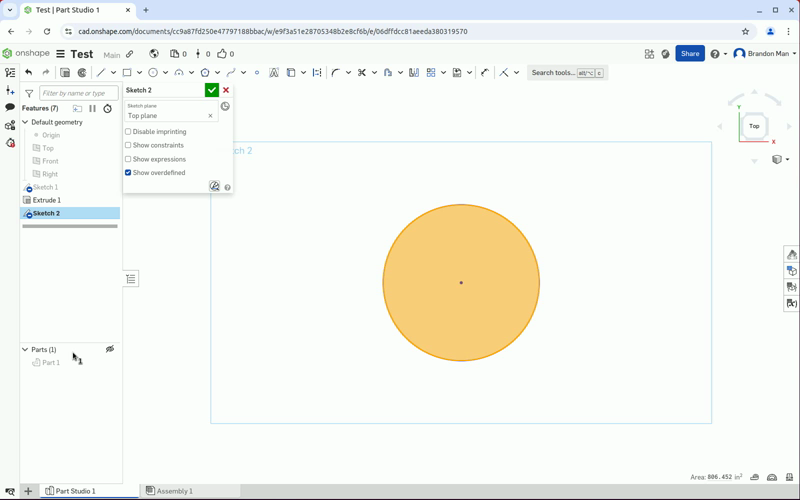
key(shift+y)
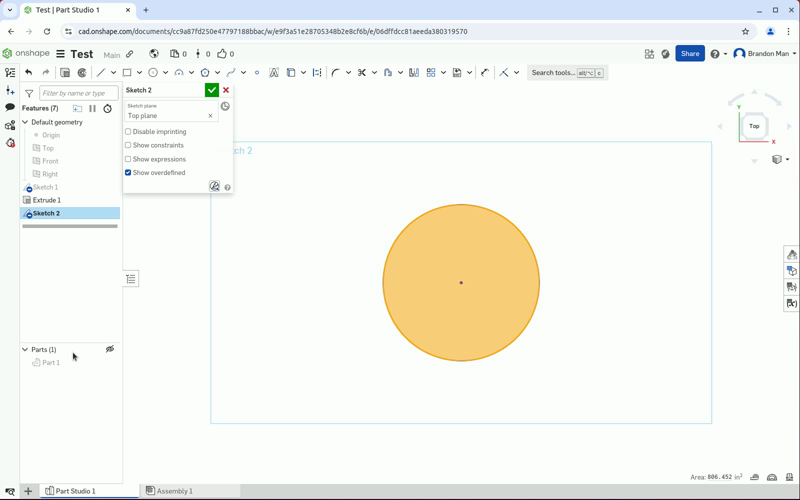
key(shift+e)
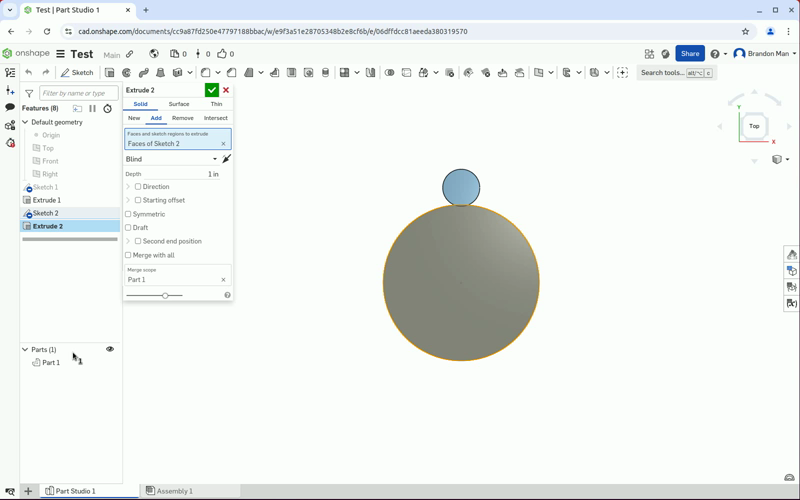
mouse_move(143, 106)
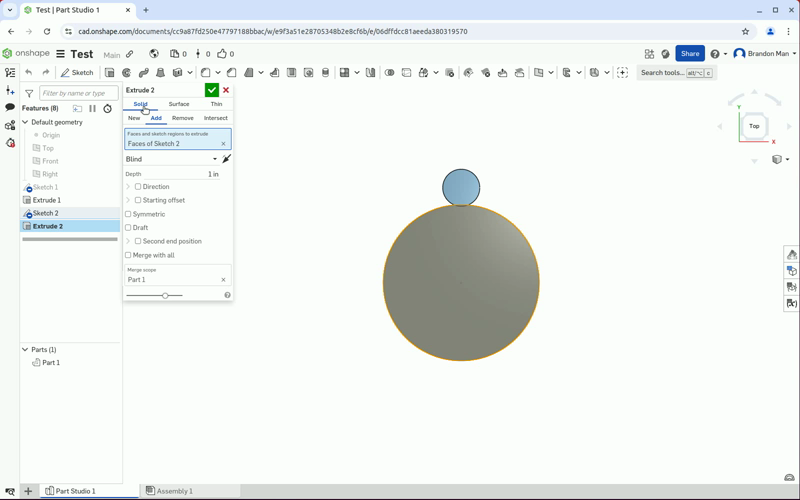
click(143, 106)
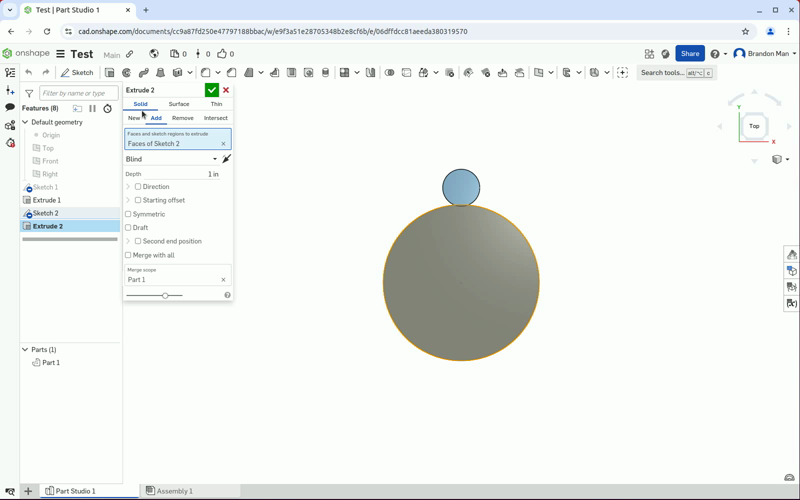
mouse_move(137, 120)
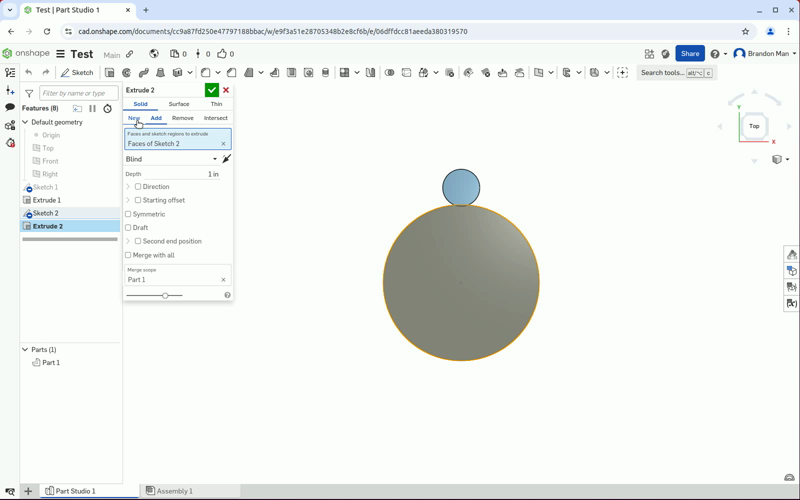
click(137, 120)
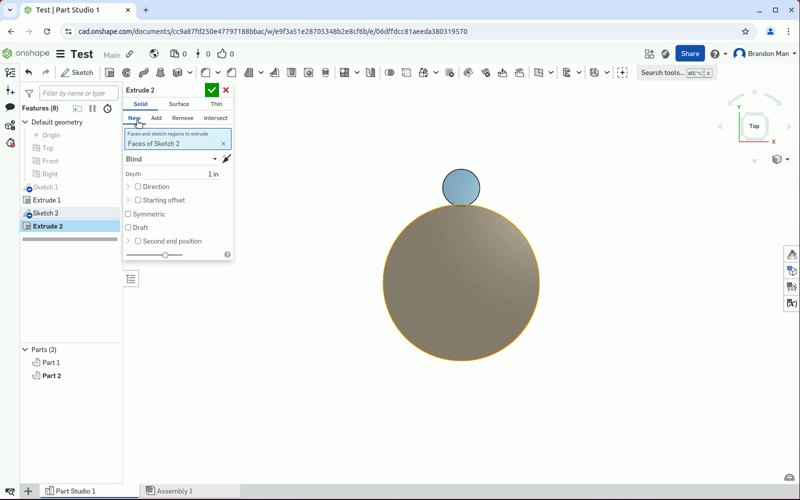
key(tab, 4)
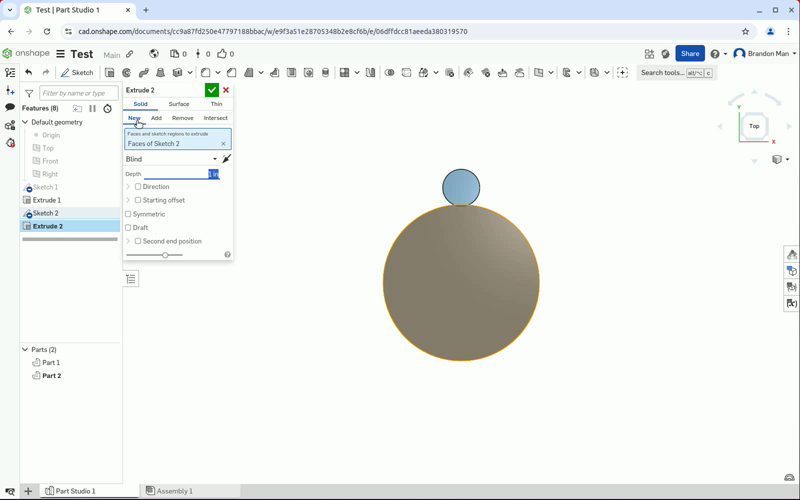
text(10.591)
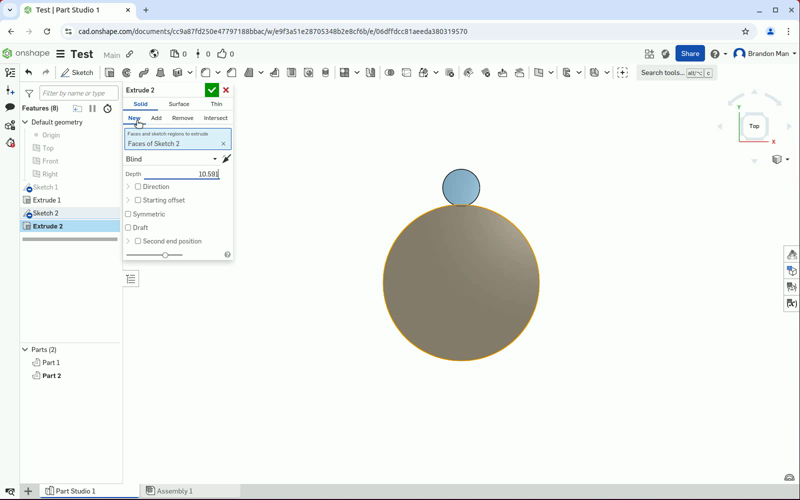
key(enter)
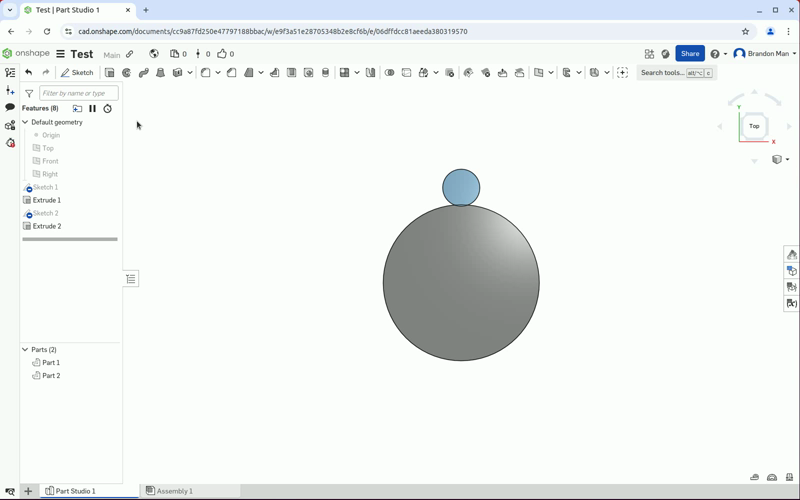
key(shift+h)
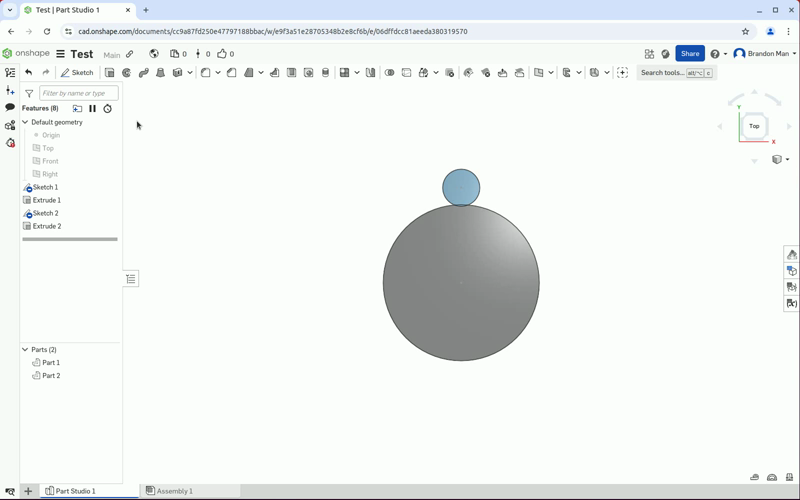
key(shift+h)
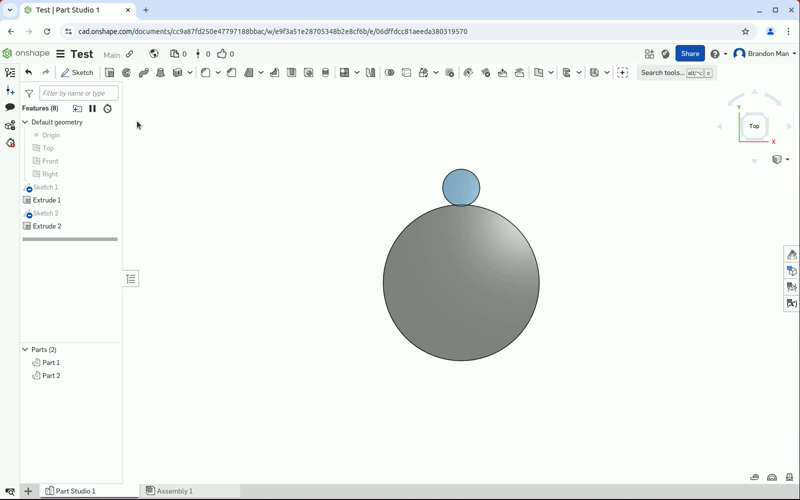
mouse_move(73, 189)
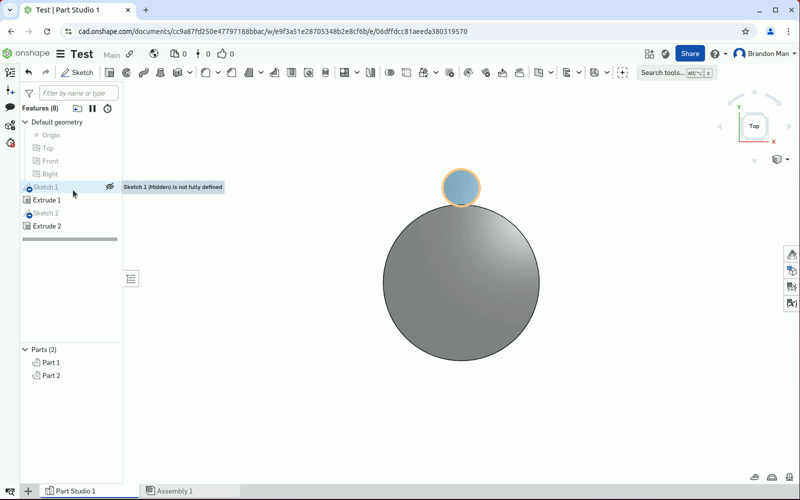
click(73, 189)
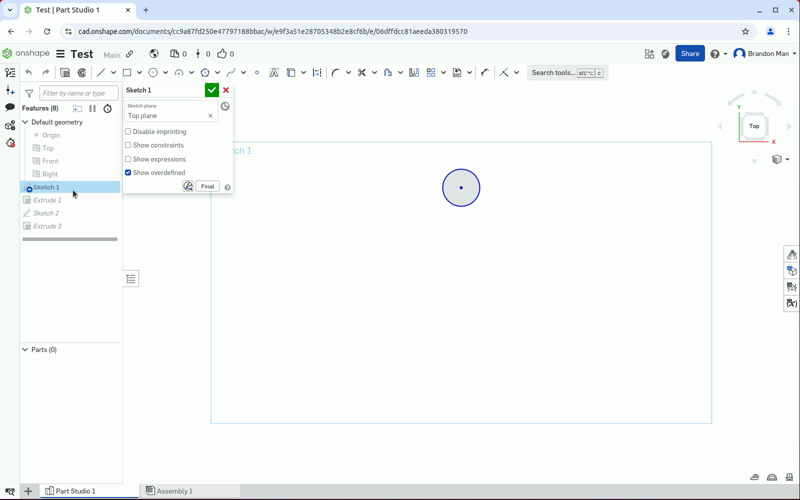
mouse_move(229, 92)
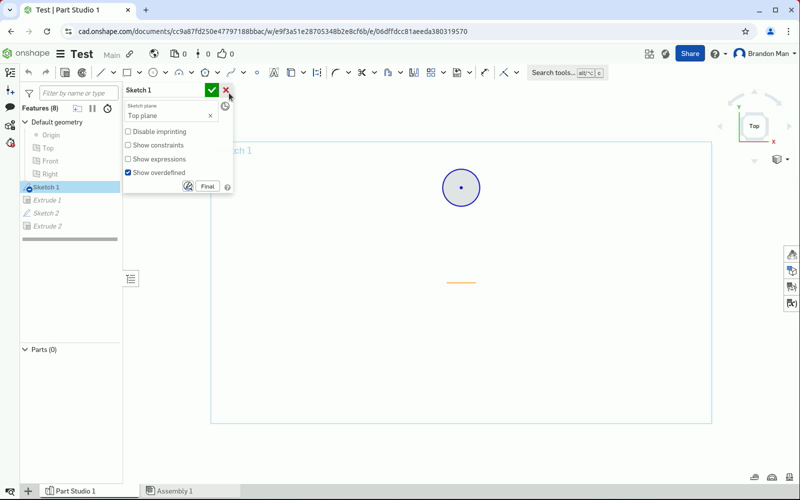
click(229, 92)
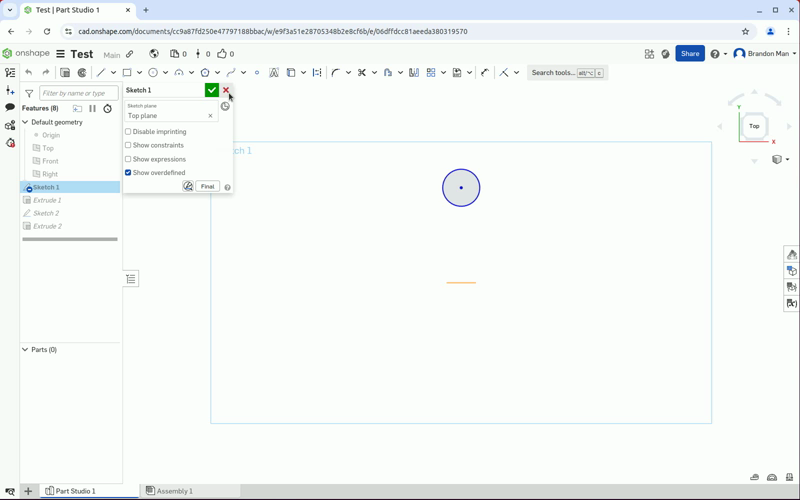
key(shift+s)
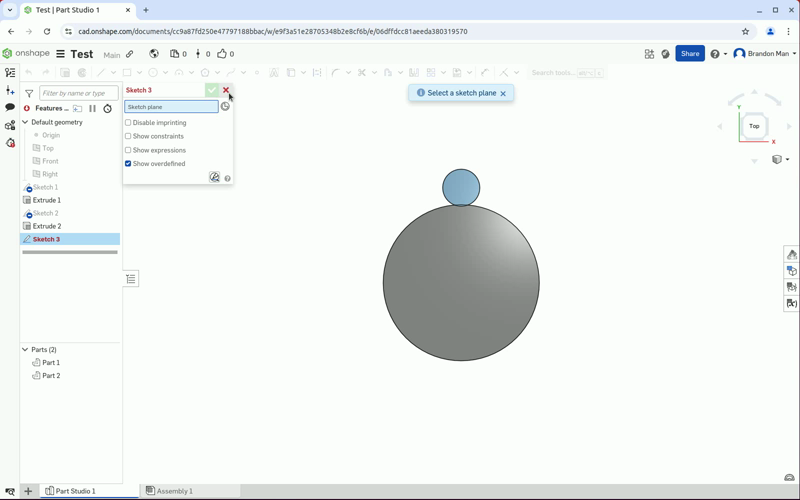
mouse_move(73, 150)
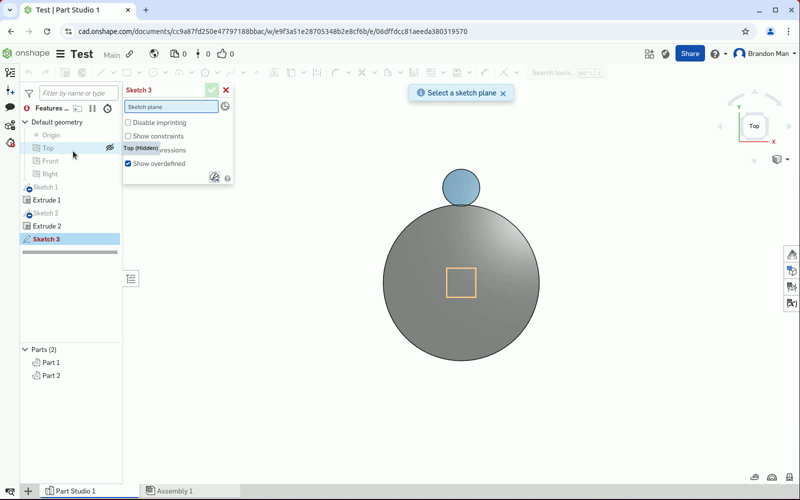
click(73, 150)
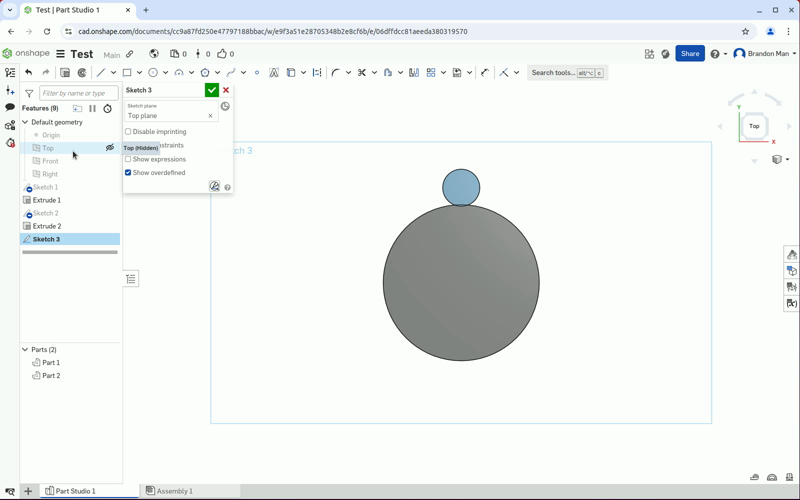
mouse_move(73, 352)
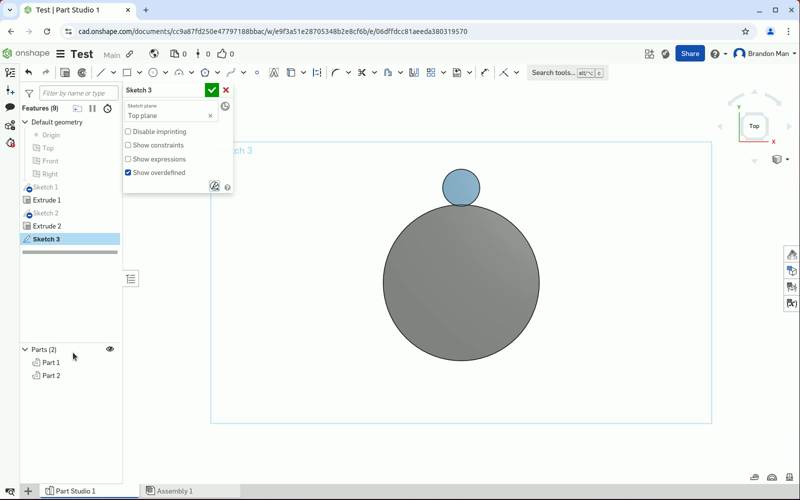
key(y)
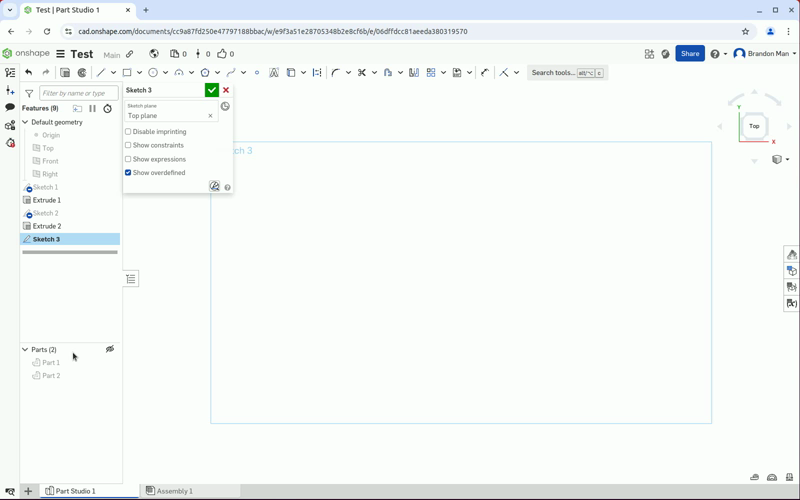
key(c)
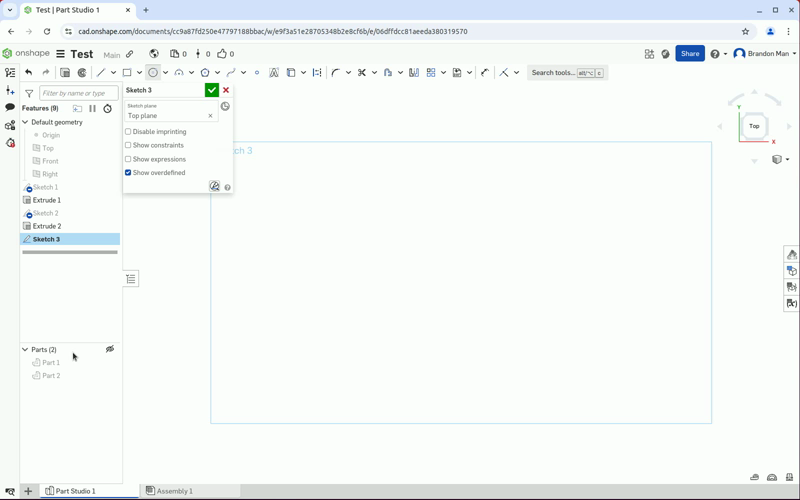
key_down(shift)
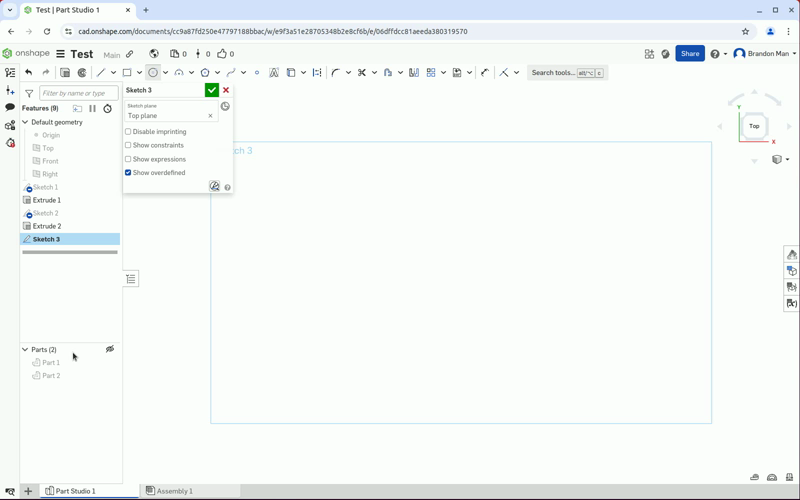
mouse_move(543, 234)
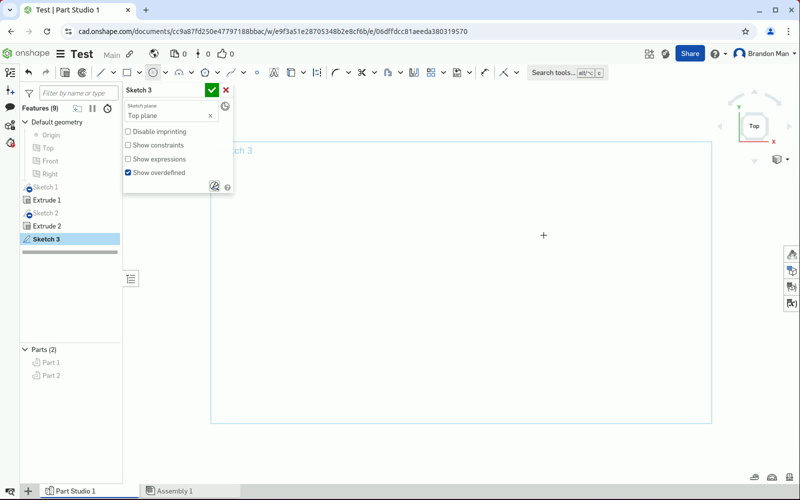
click(543, 234)
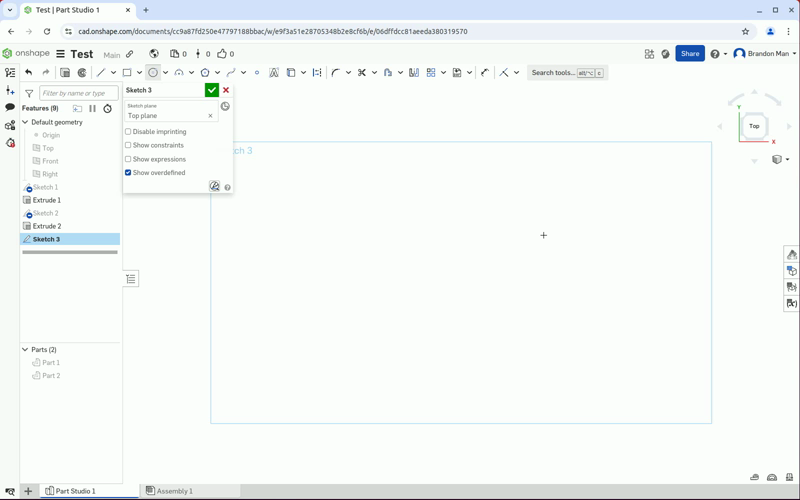
key_up(shift)
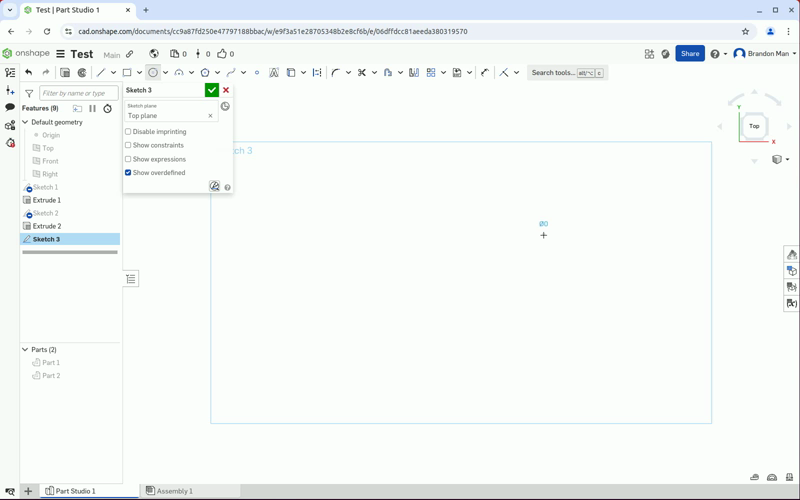
mouse_move(561, 234)
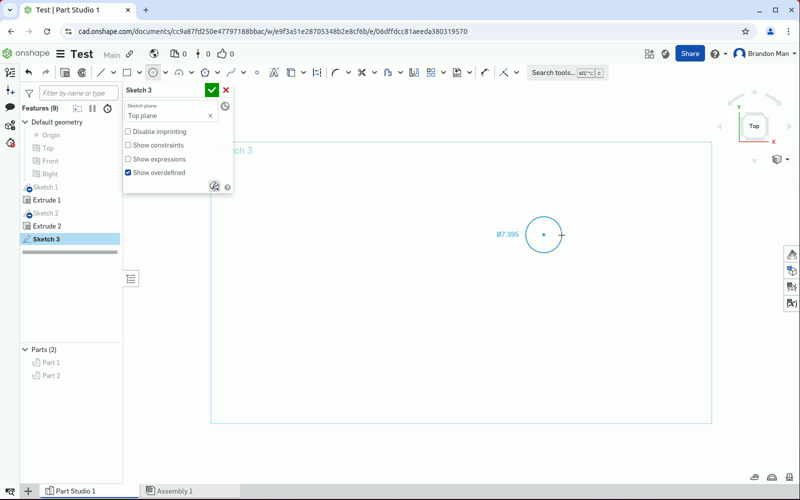
click(561, 234)
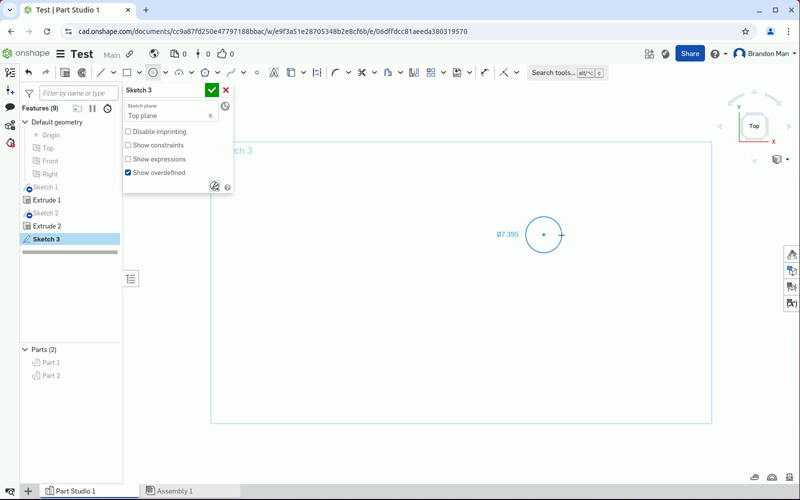
key(esc)
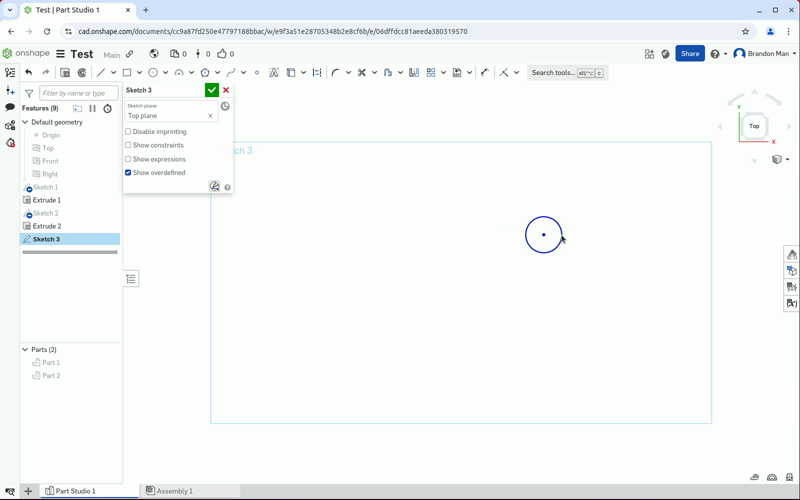
mouse_move(534, 247)
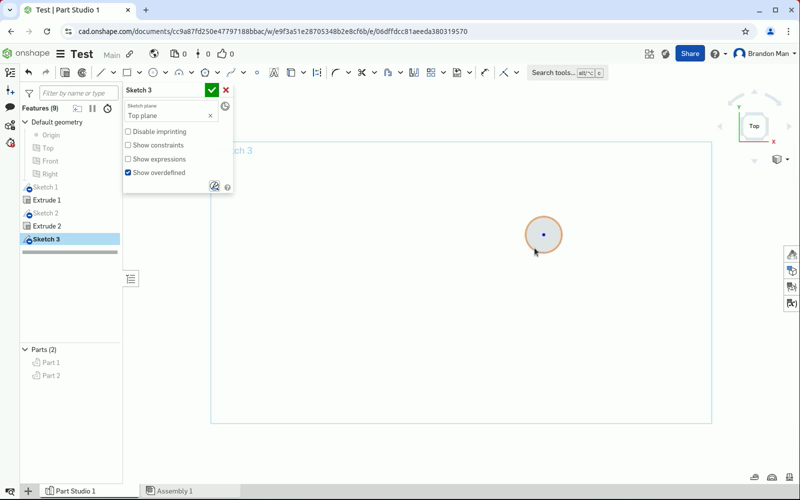
scroll(6)
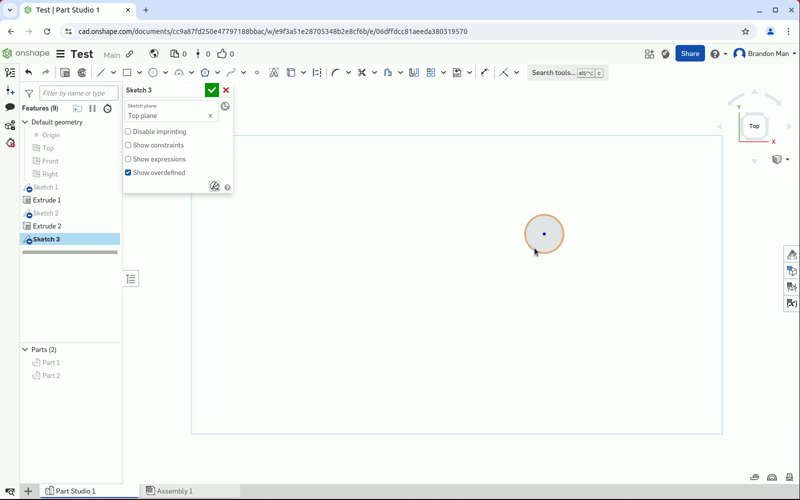
scroll(6)
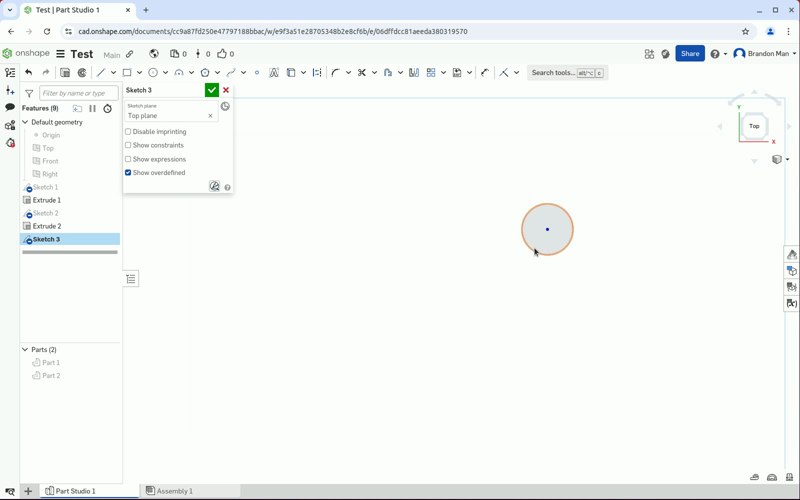
scroll(6)
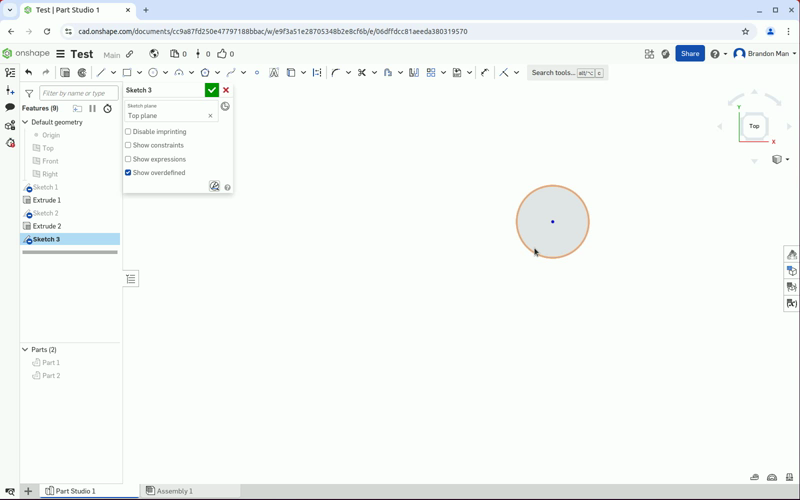
scroll(6)
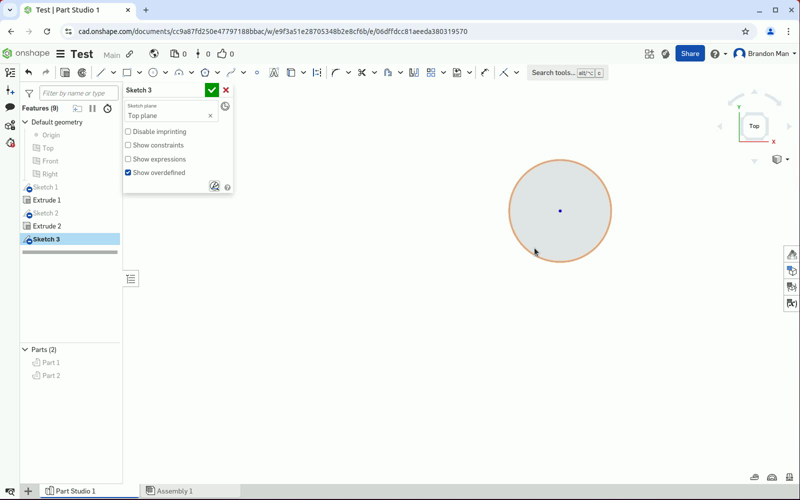
scroll(6)
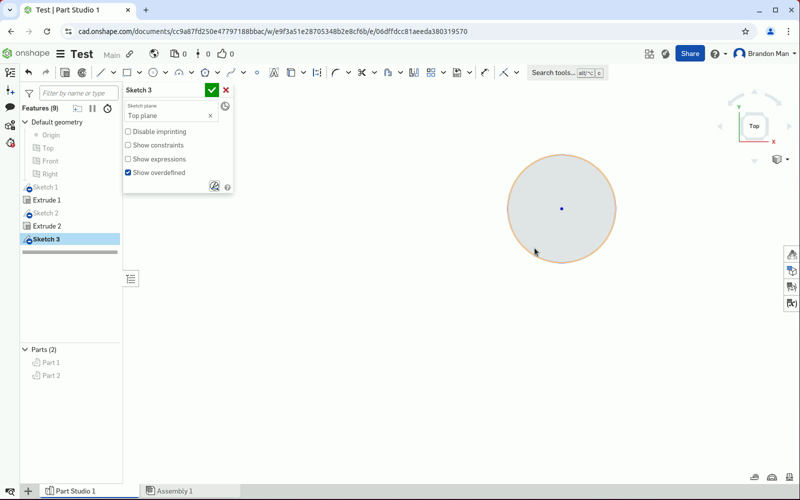
scroll(6)
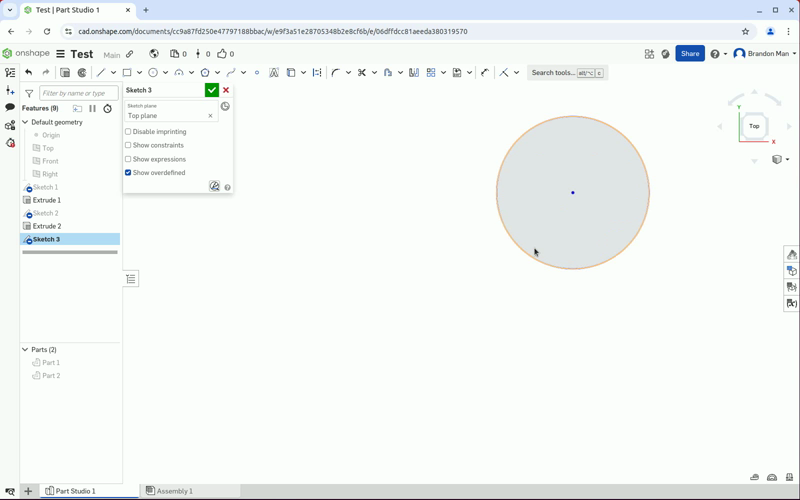
scroll(6)
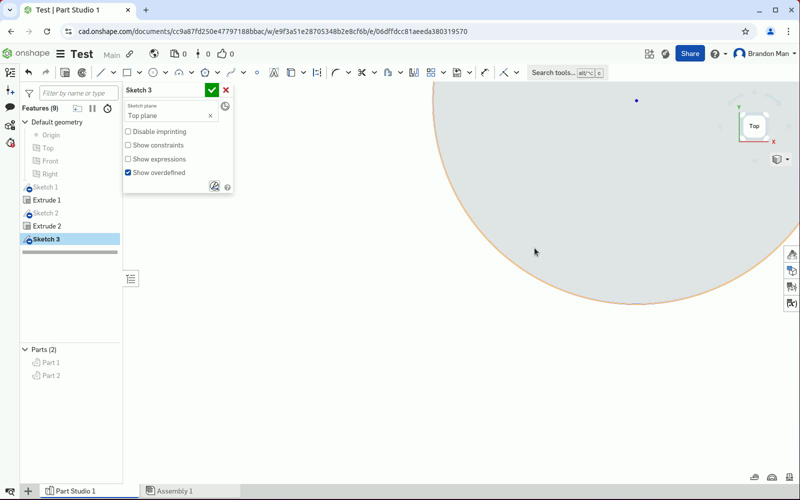
click(534, 247)
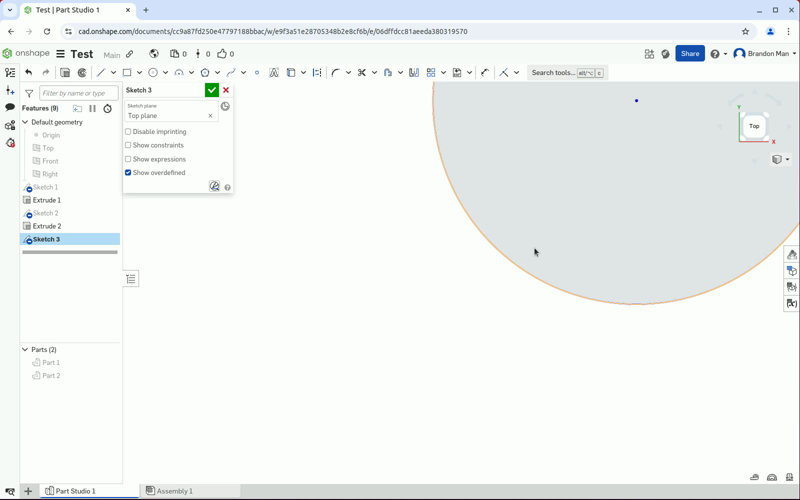
scroll(-6)
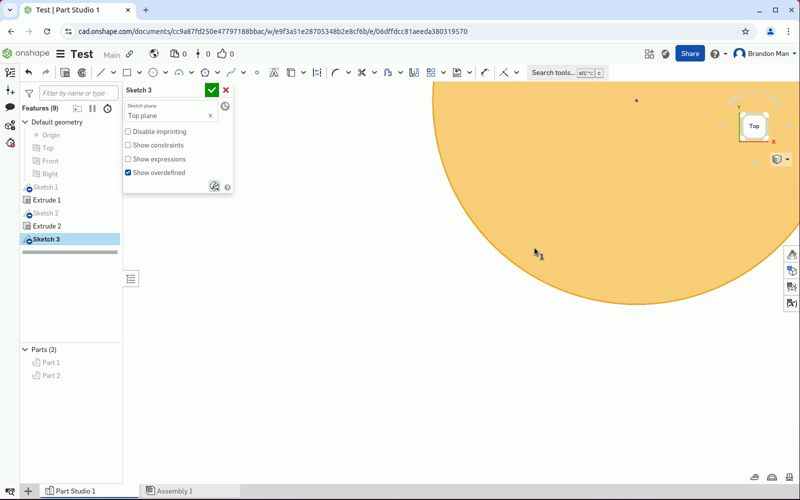
scroll(-6)
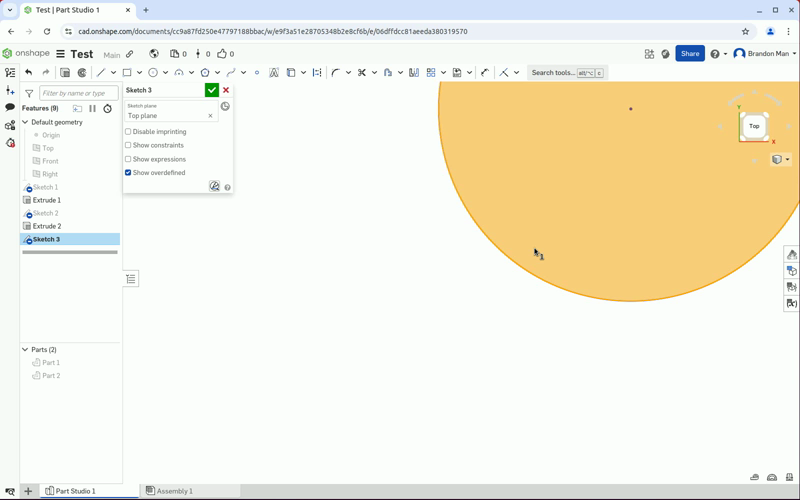
scroll(-6)
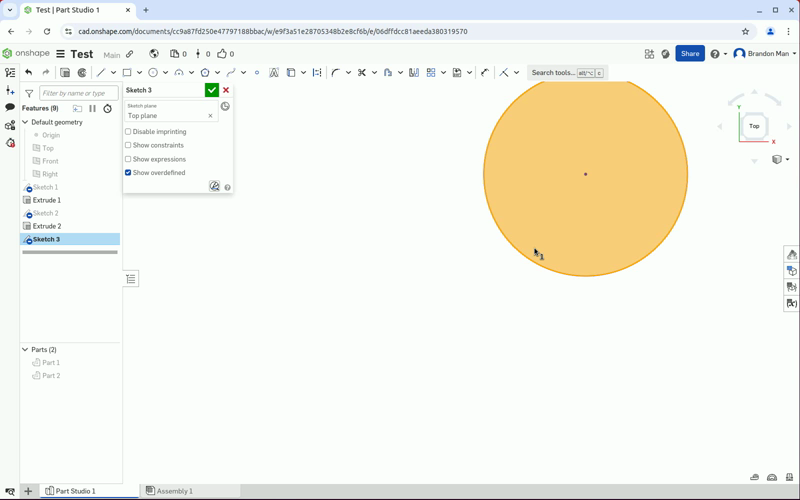
scroll(-6)
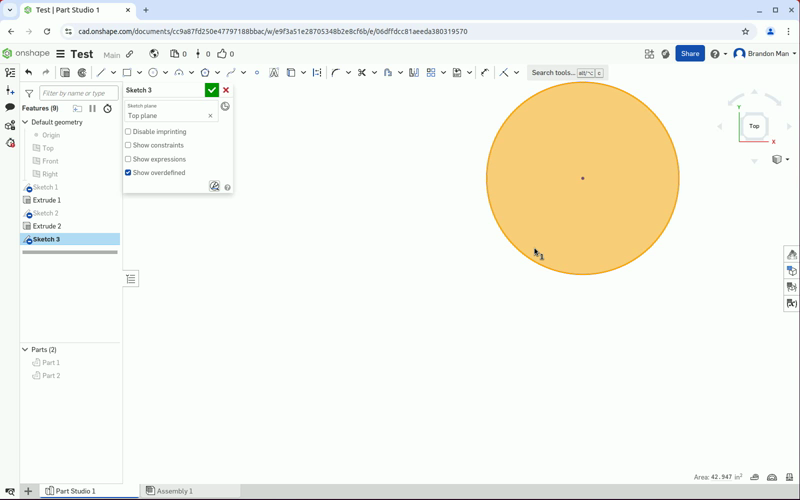
scroll(-6)
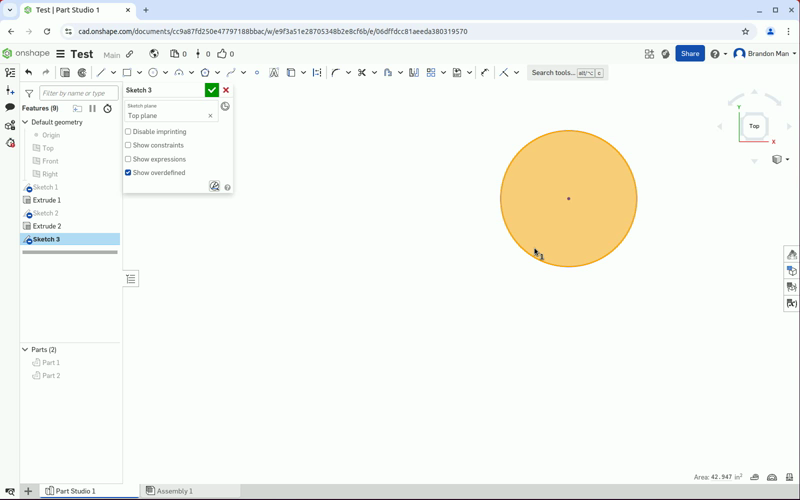
scroll(-6)
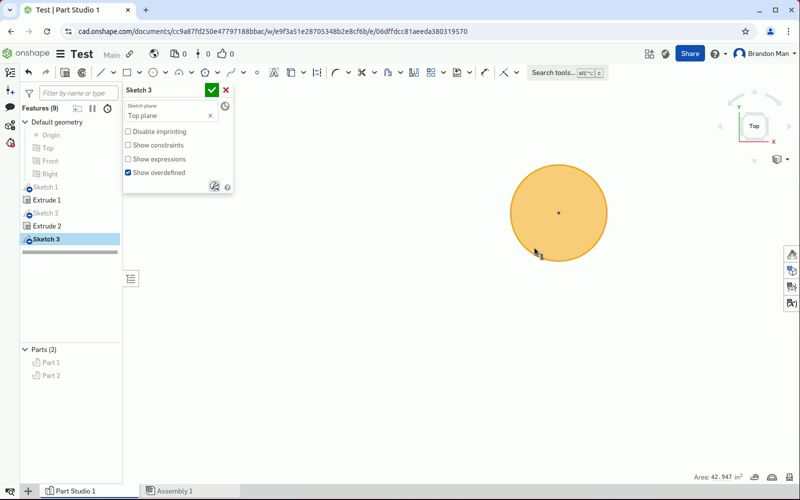
scroll(-6)
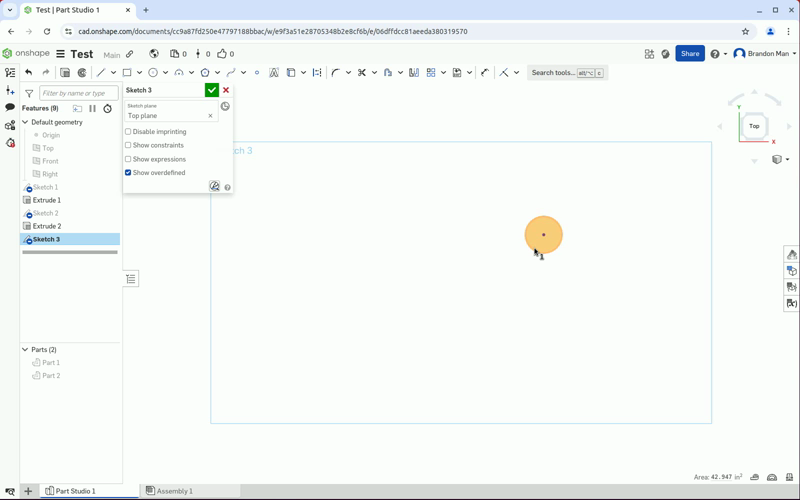
mouse_move(73, 352)
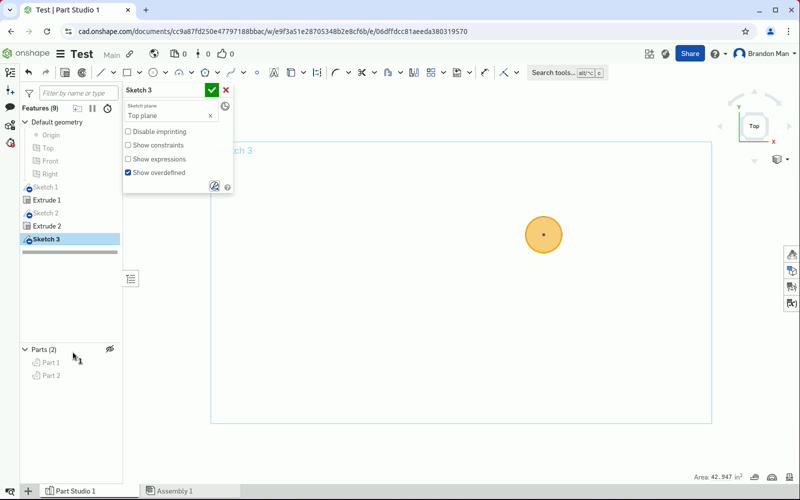
key(shift+y)
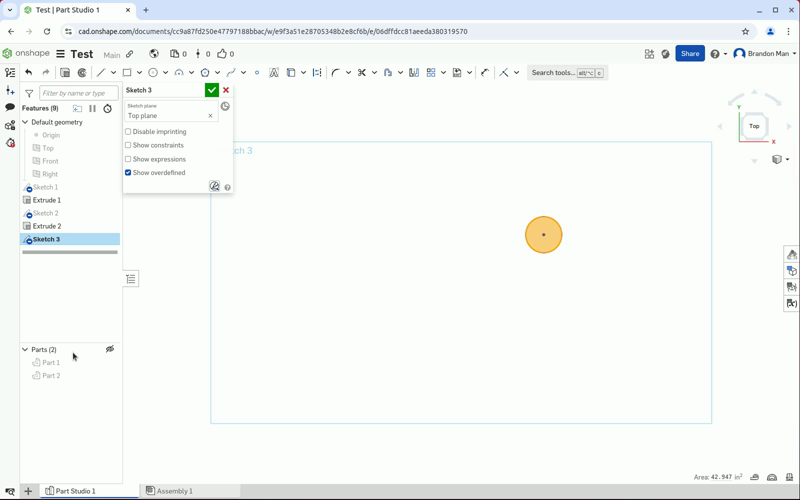
key(shift+e)
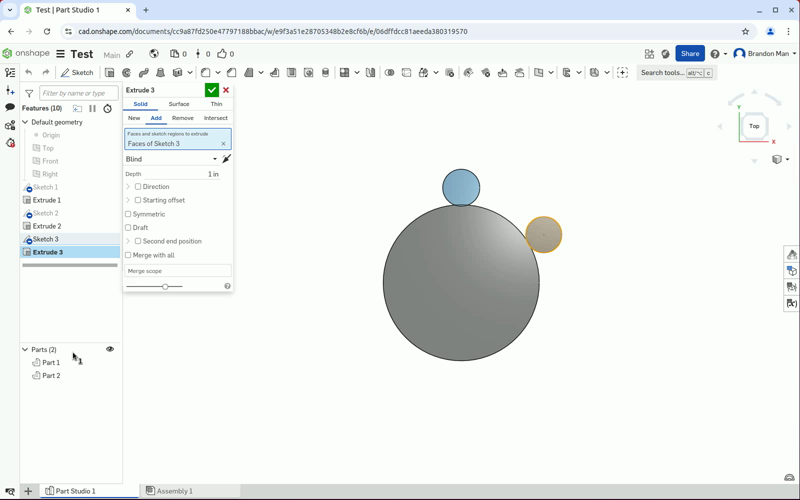
mouse_move(143, 106)
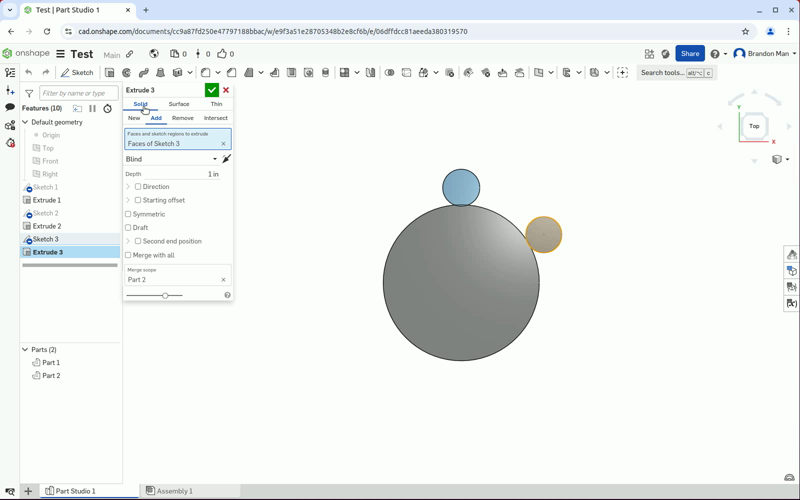
click(143, 106)
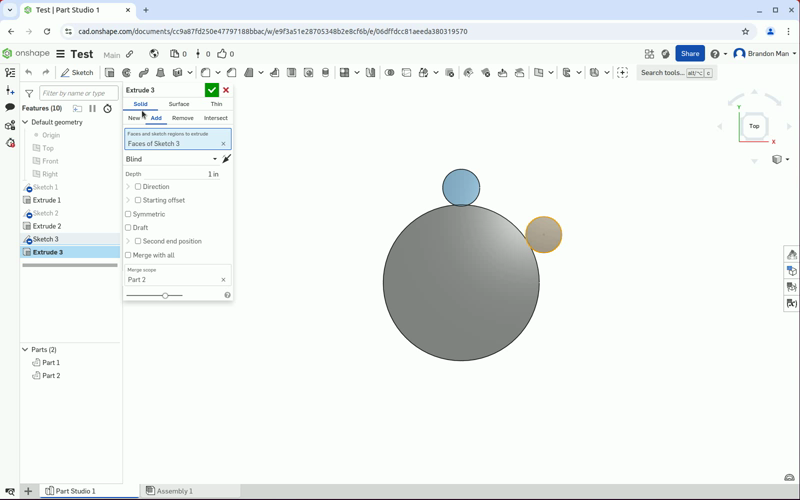
mouse_move(137, 120)
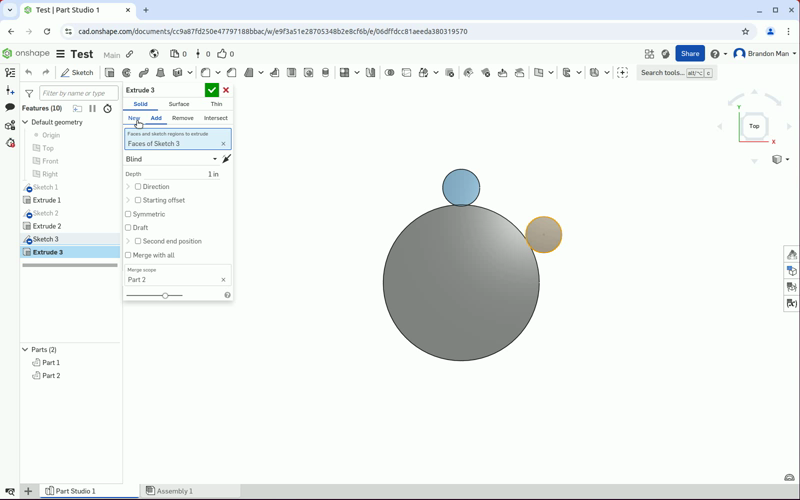
click(137, 120)
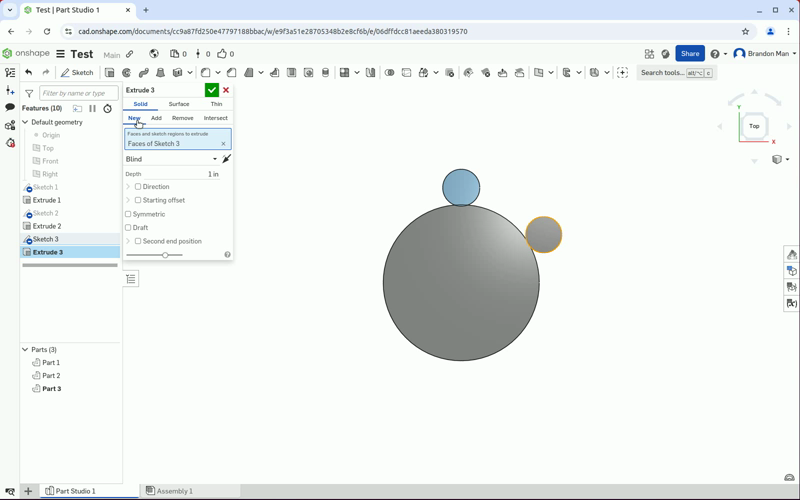
key(tab, 4)
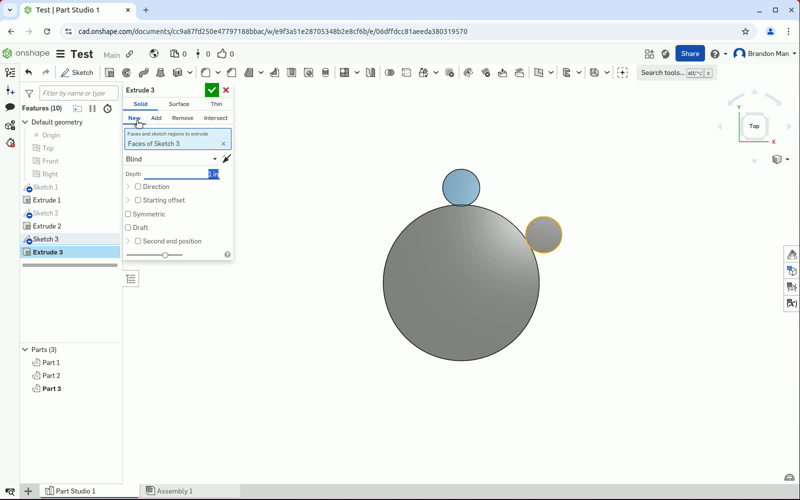
text(10.591)
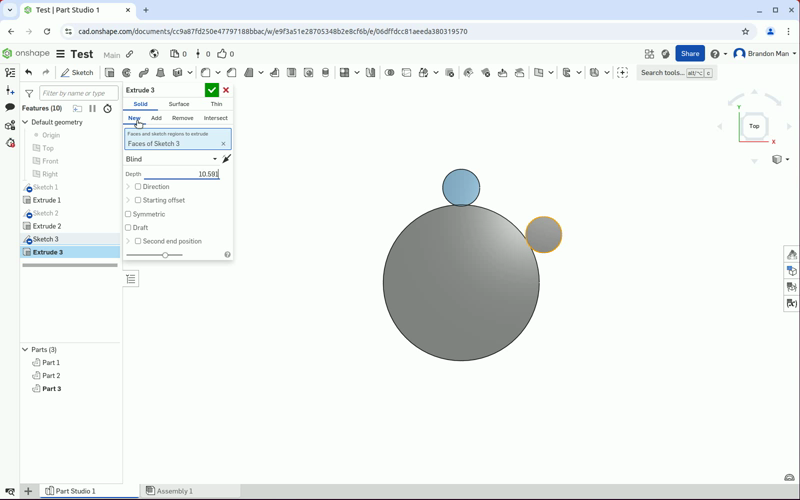
key(enter)
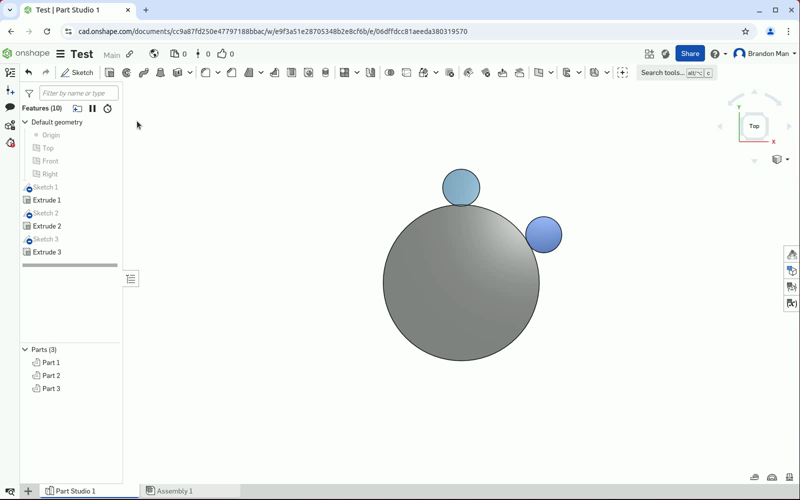
key(shift+h)
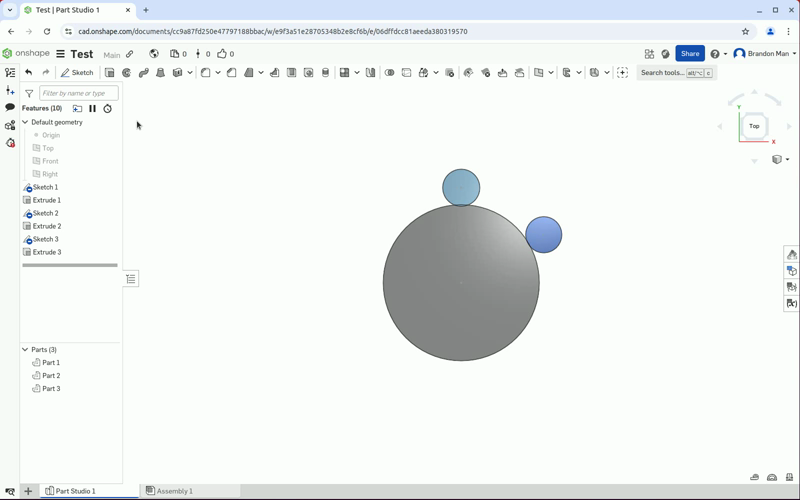
key(shift+h)
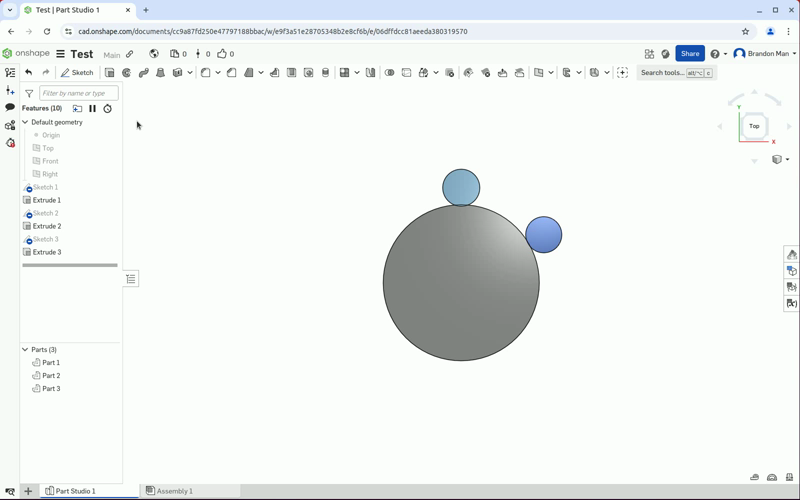
mouse_move(73, 189)
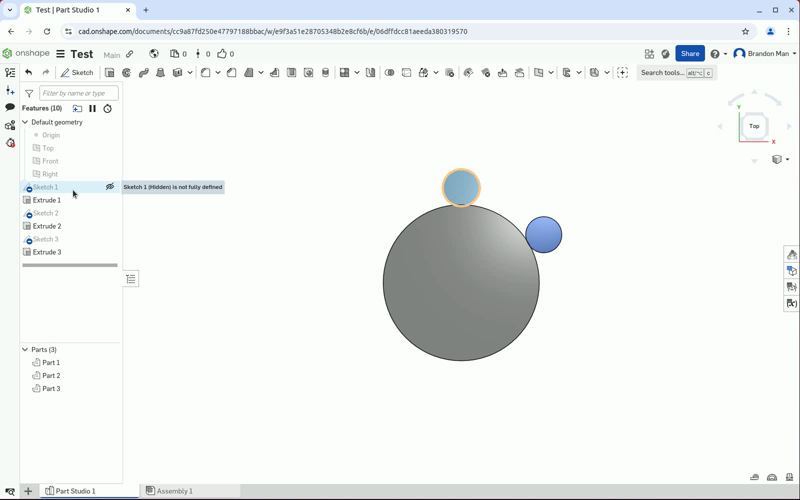
click(73, 189)
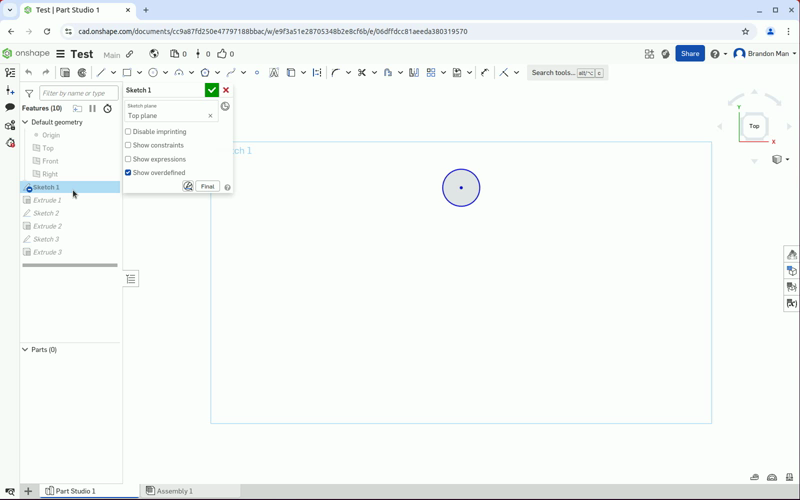
mouse_move(229, 92)
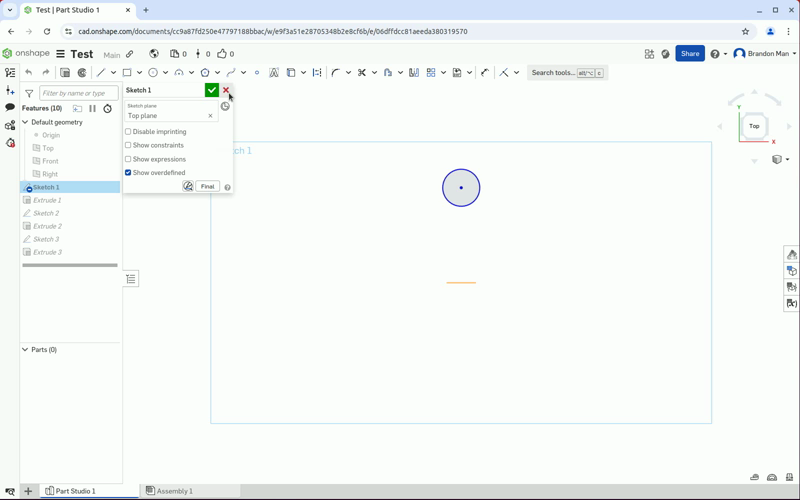
click(229, 92)
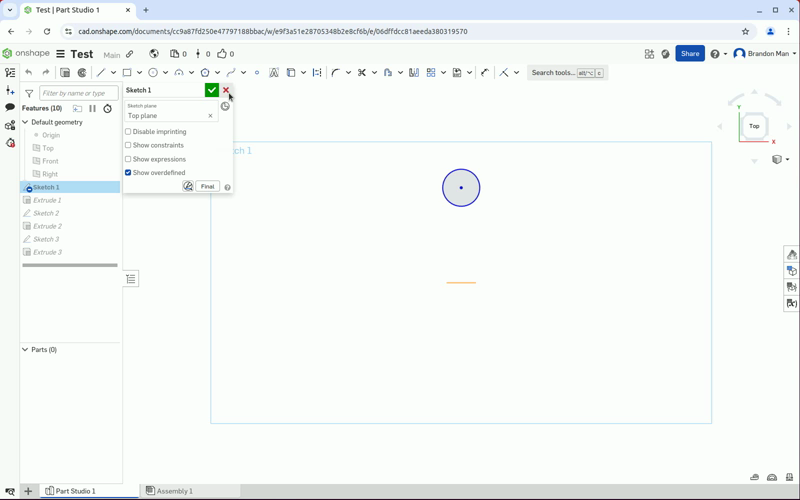
key(shift+s)
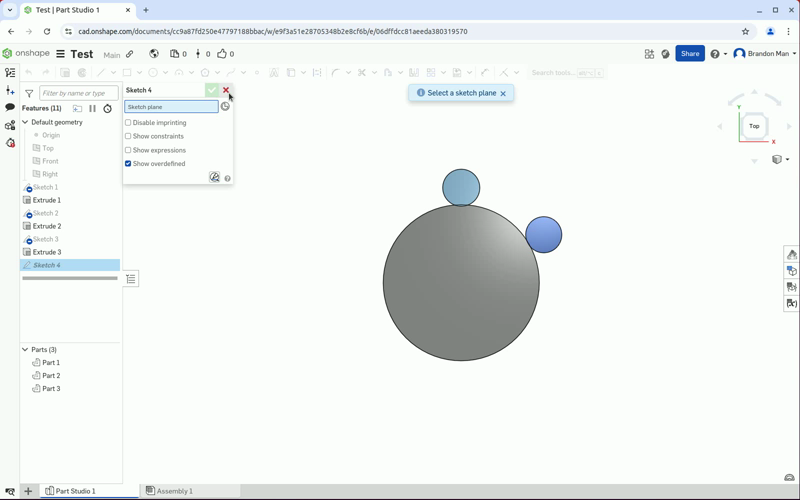
mouse_move(73, 150)
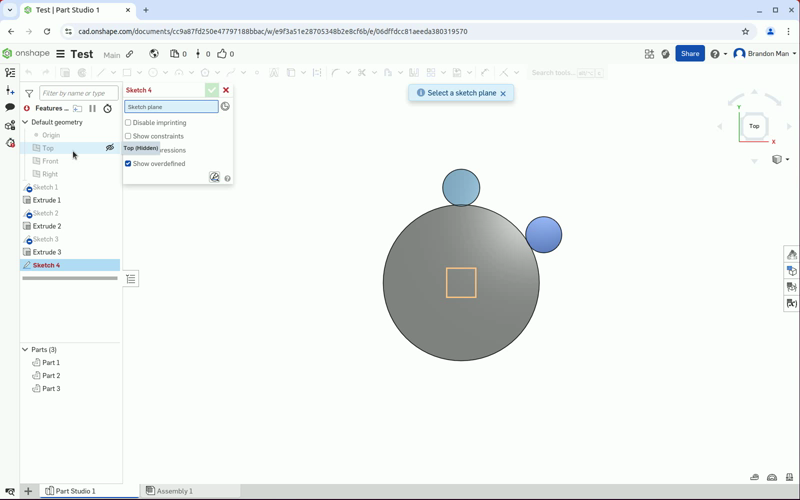
click(73, 150)
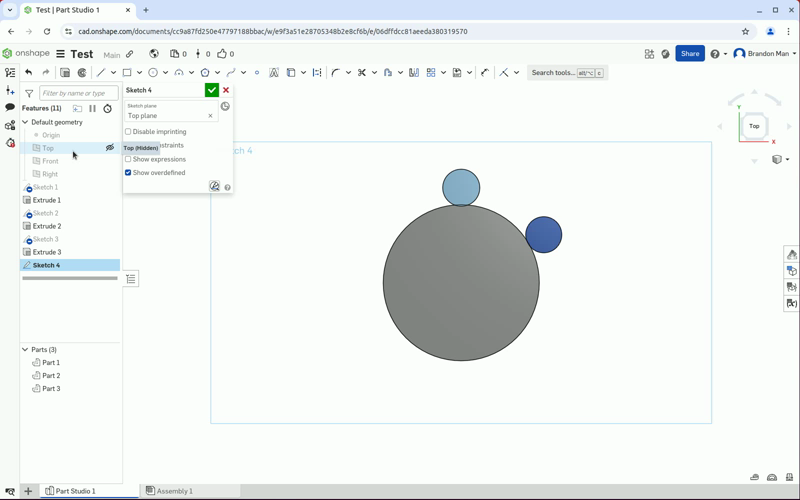
mouse_move(73, 352)
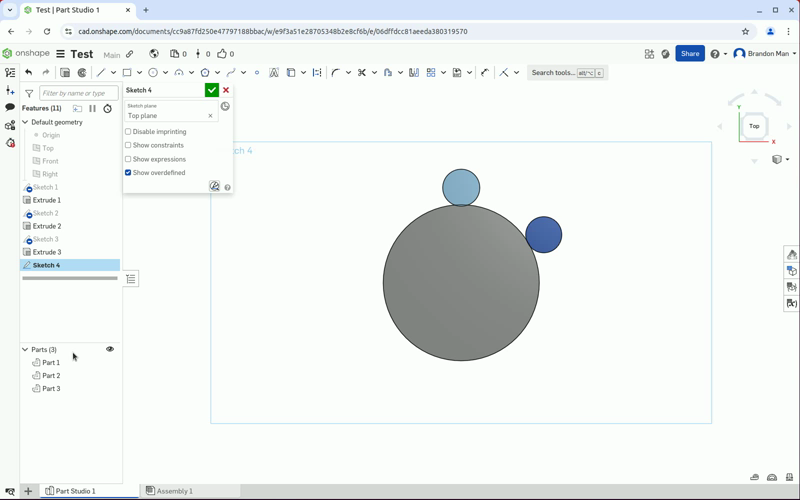
key(y)
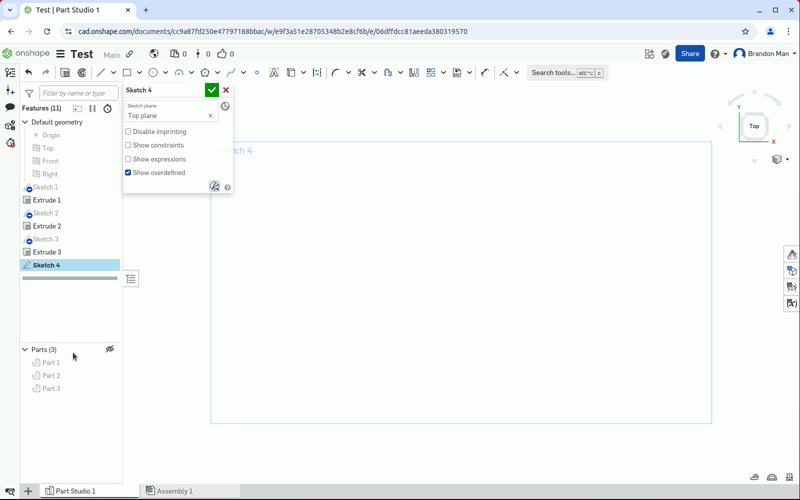
key(c)
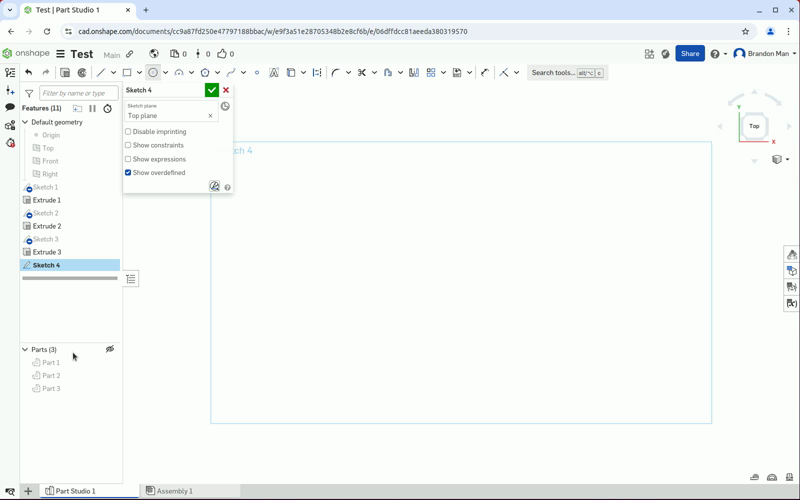
key_down(shift)
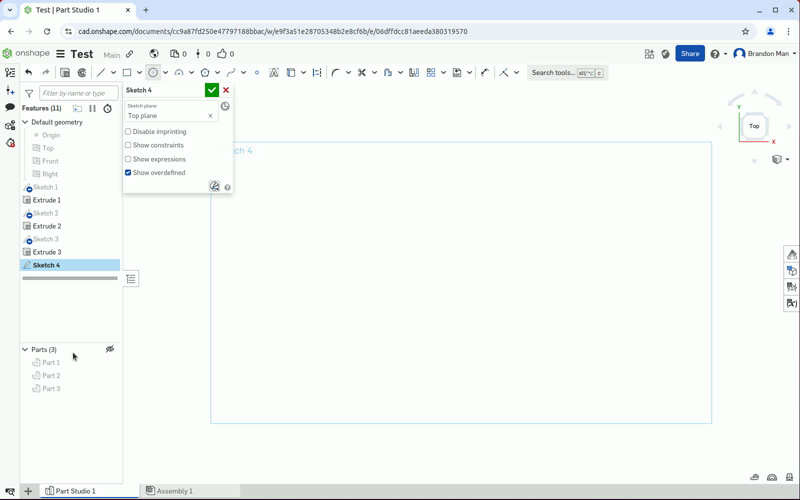
mouse_move(543, 330)
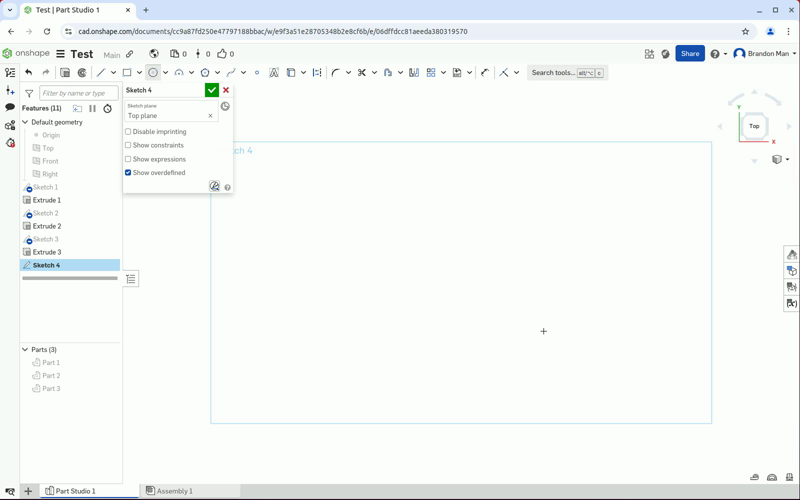
click(543, 330)
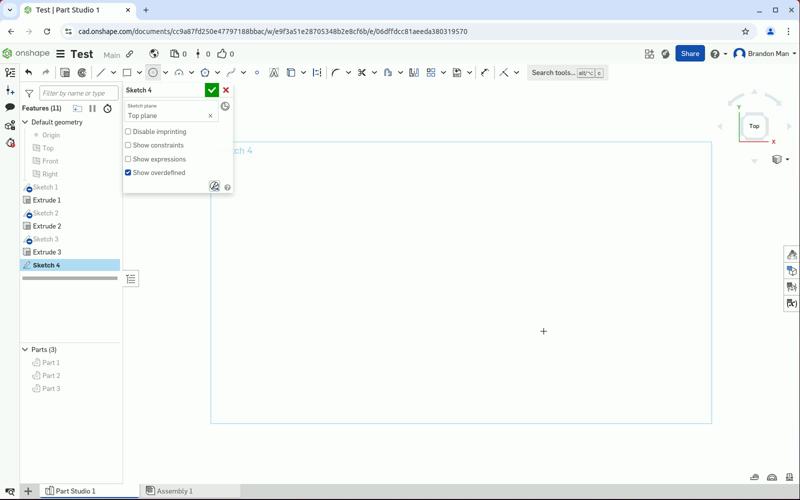
key_up(shift)
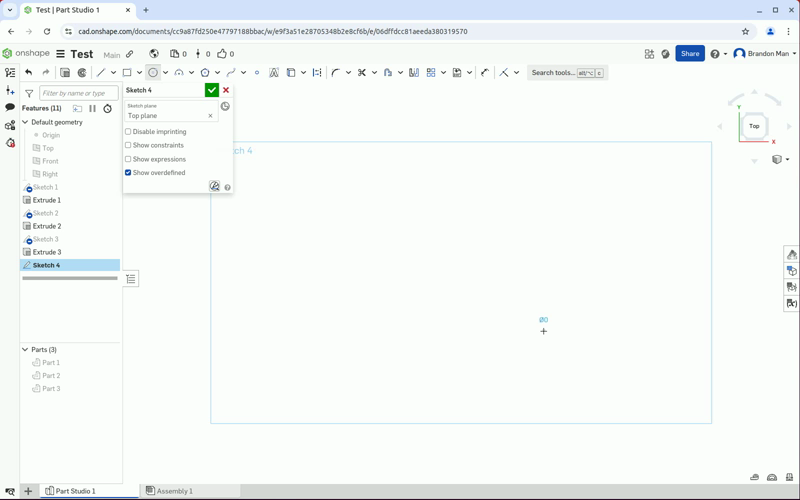
mouse_move(561, 330)
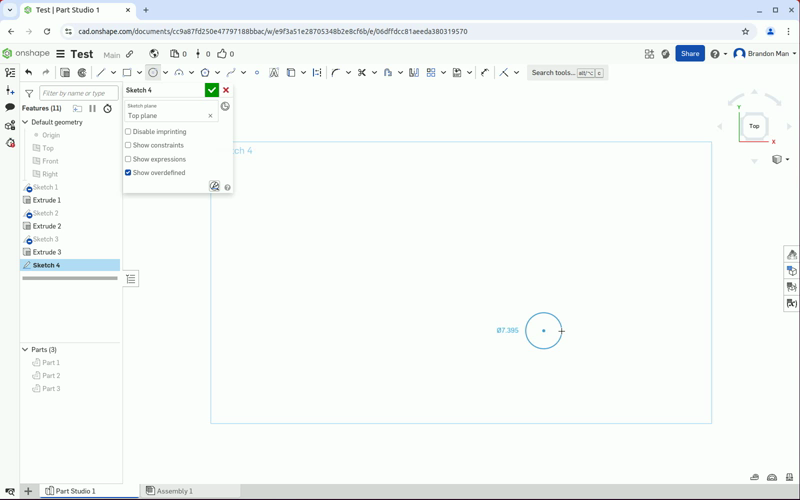
click(561, 330)
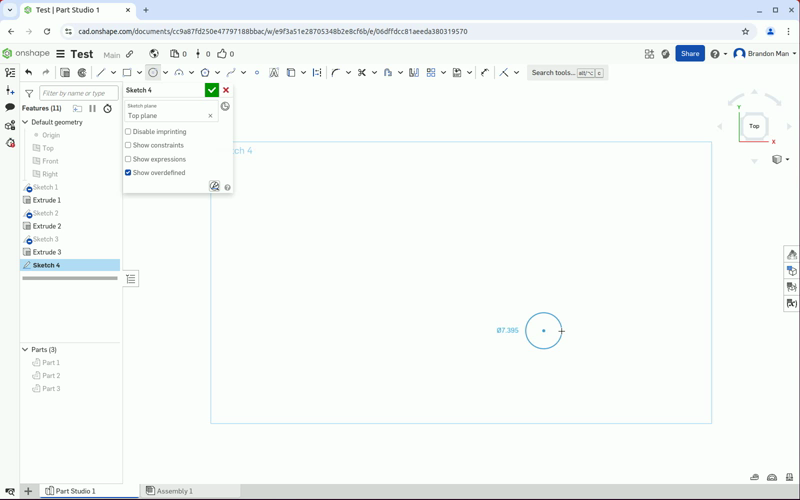
key(esc)
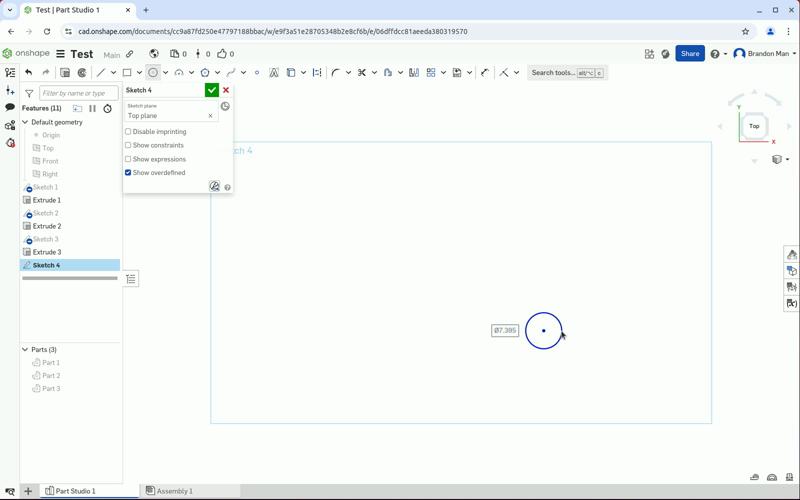
mouse_move(544, 342)
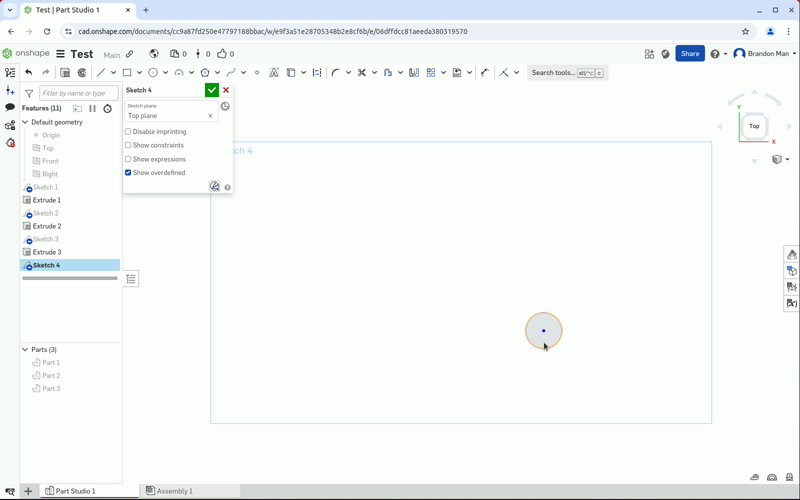
scroll(6)
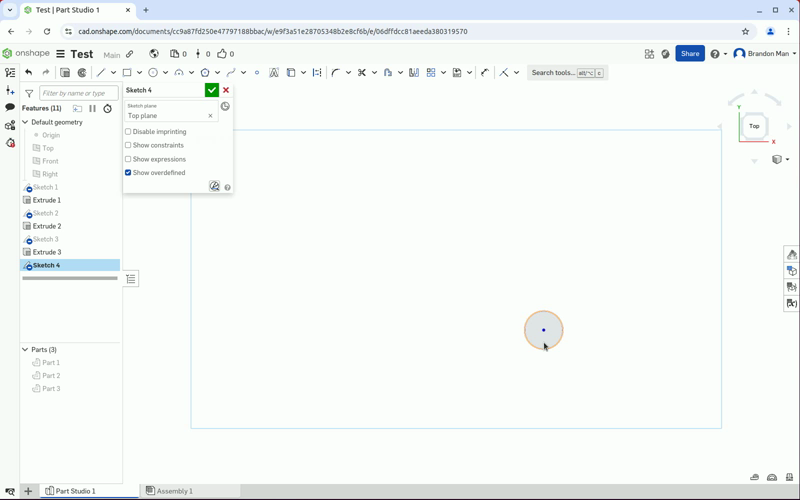
scroll(6)
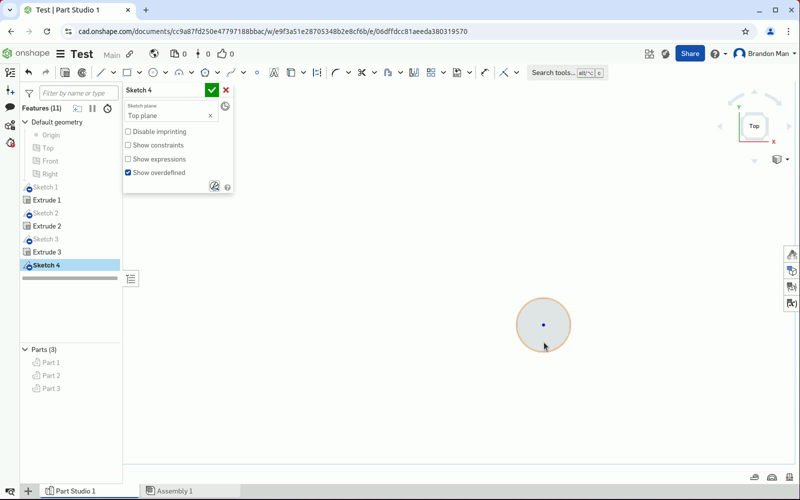
scroll(6)
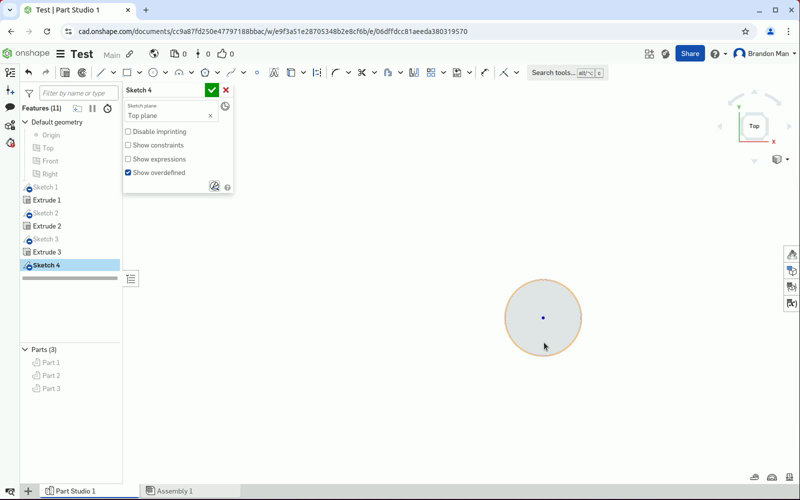
scroll(6)
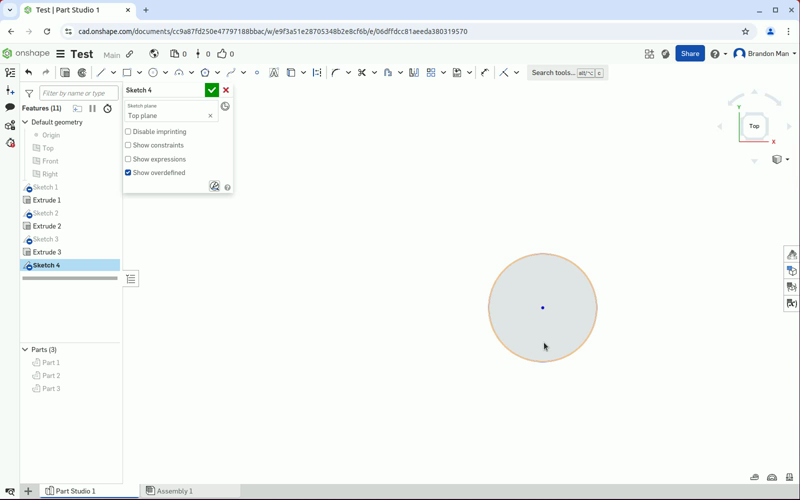
scroll(6)
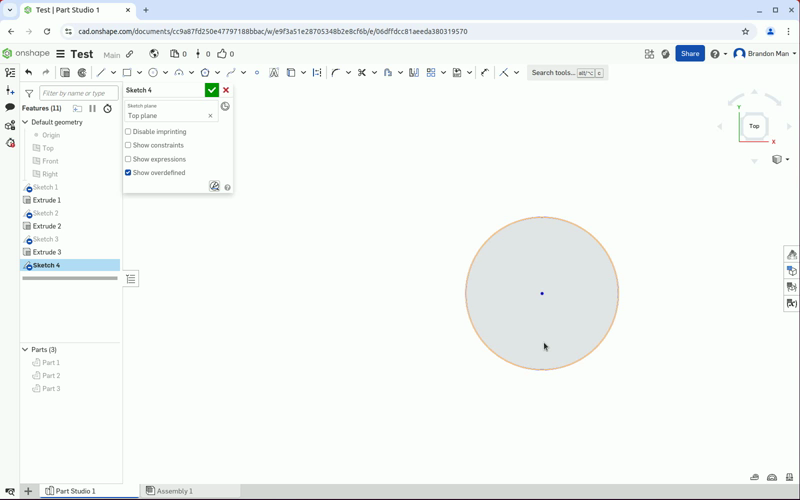
scroll(6)
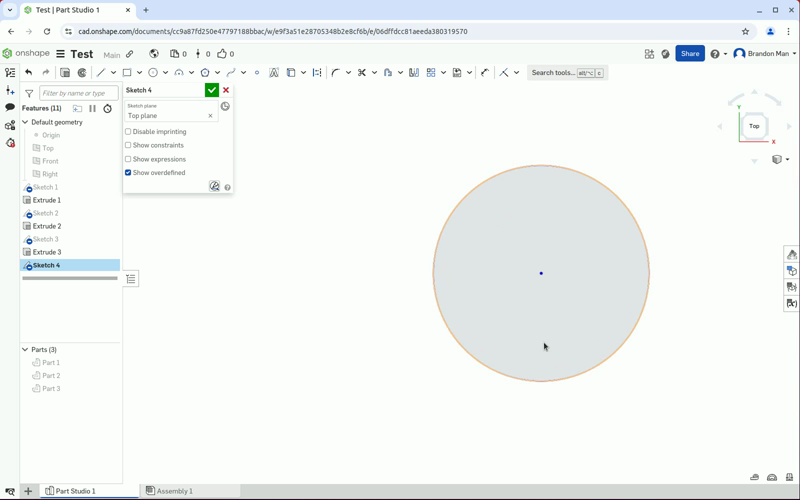
scroll(6)
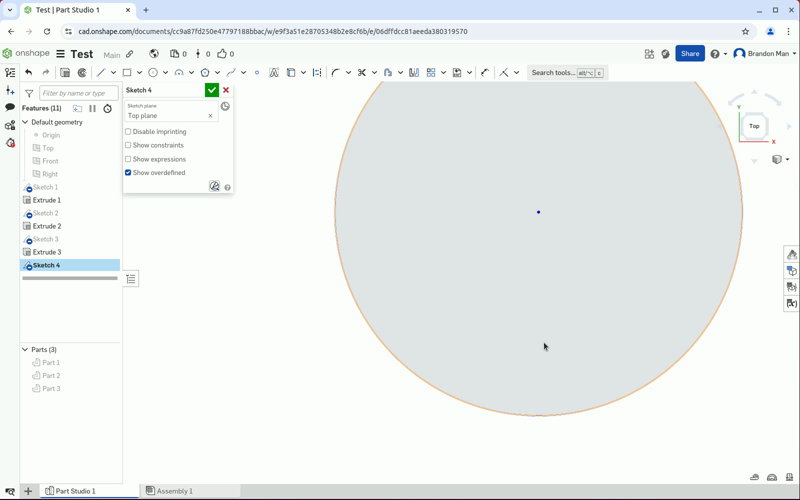
click(544, 342)
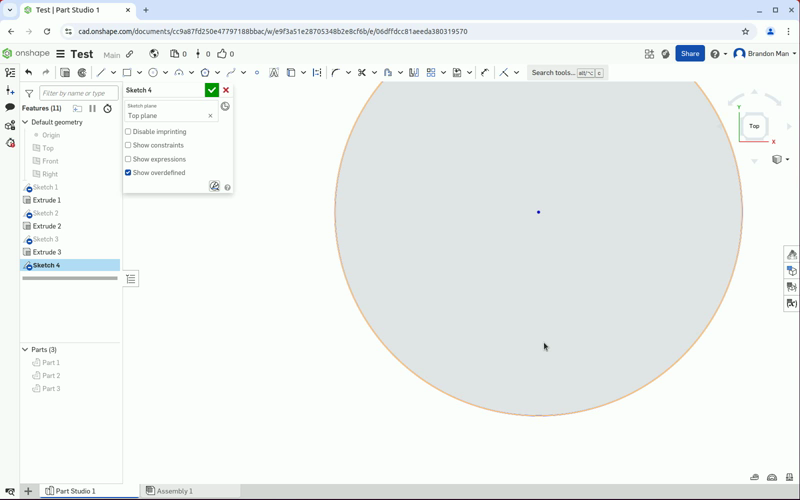
scroll(-6)
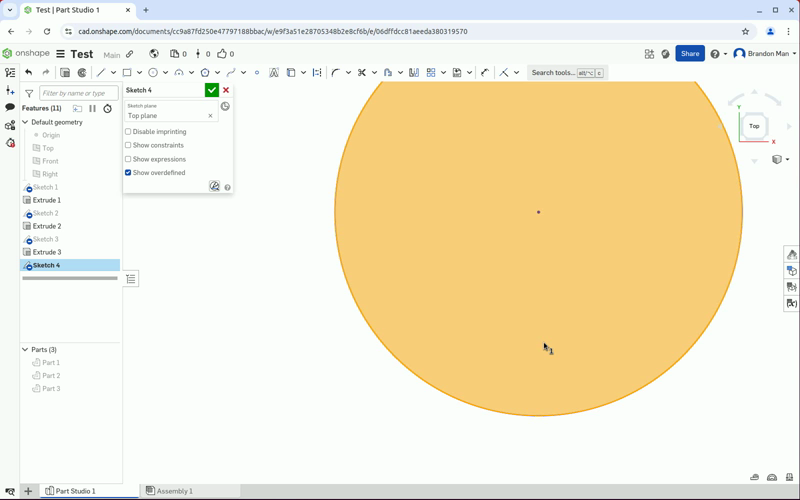
scroll(-6)
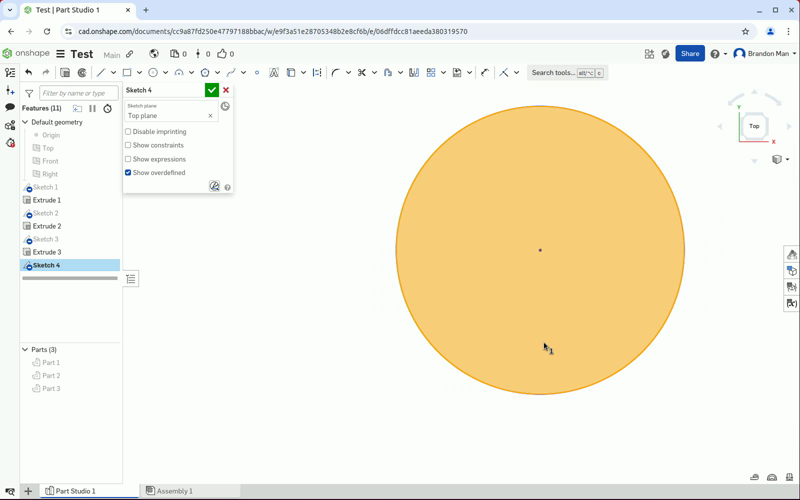
scroll(-6)
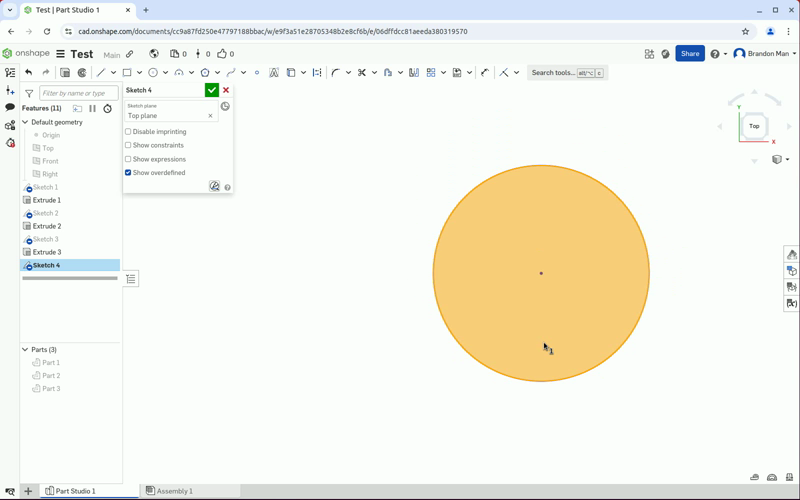
scroll(-6)
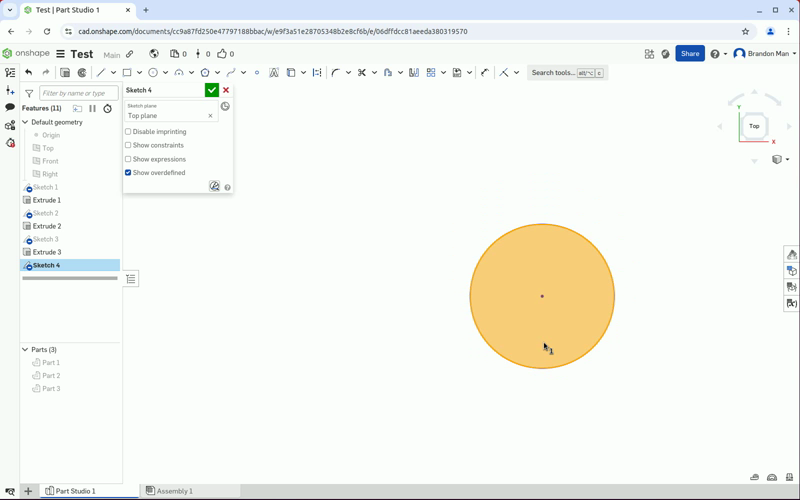
scroll(-6)
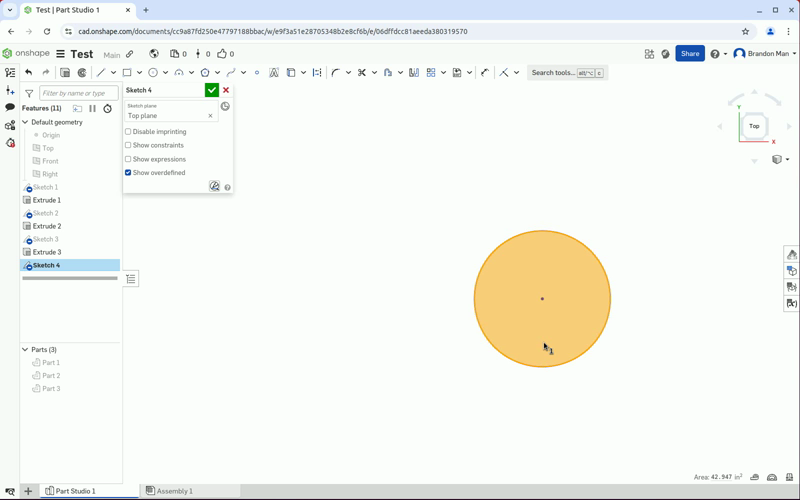
scroll(-6)
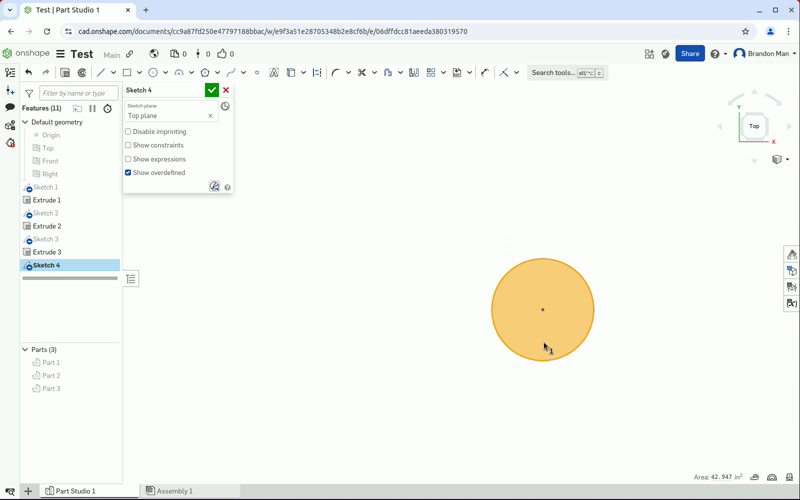
scroll(-6)
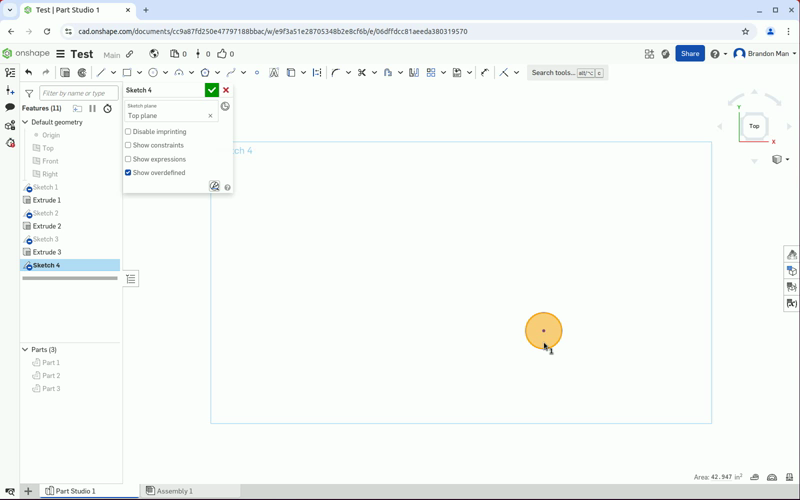
mouse_move(73, 352)
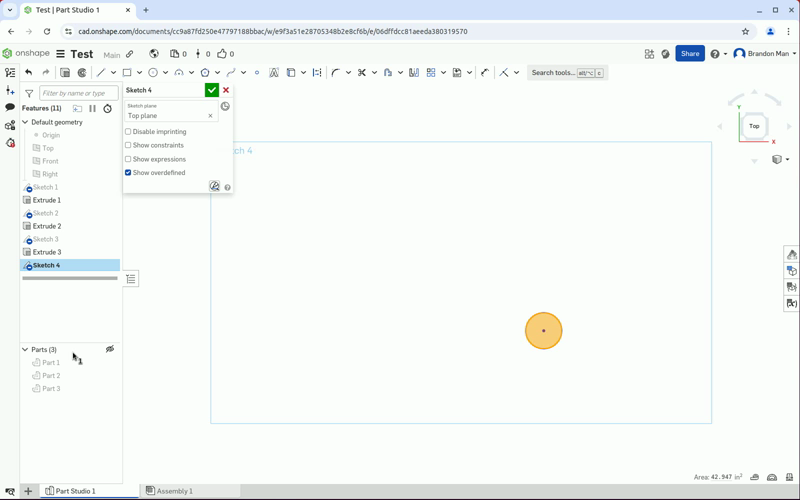
key(shift+y)
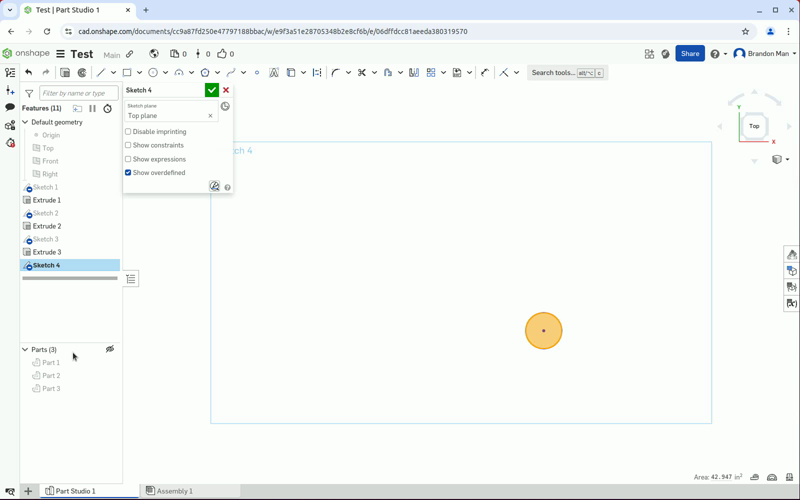
key(shift+e)
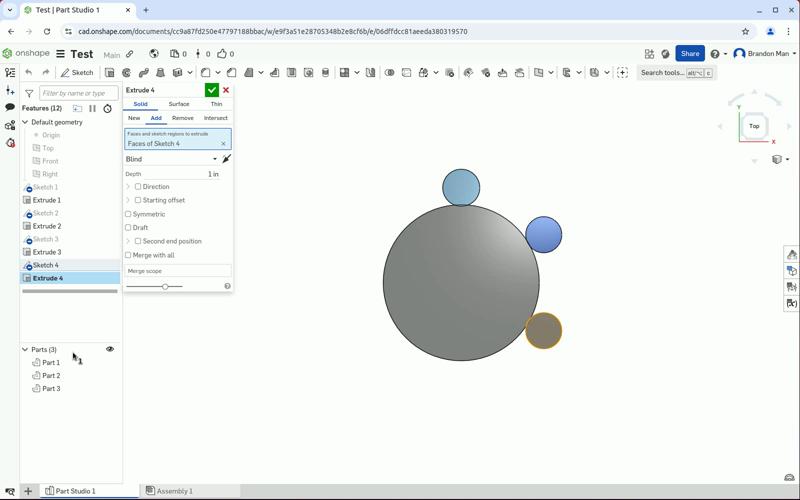
mouse_move(143, 106)
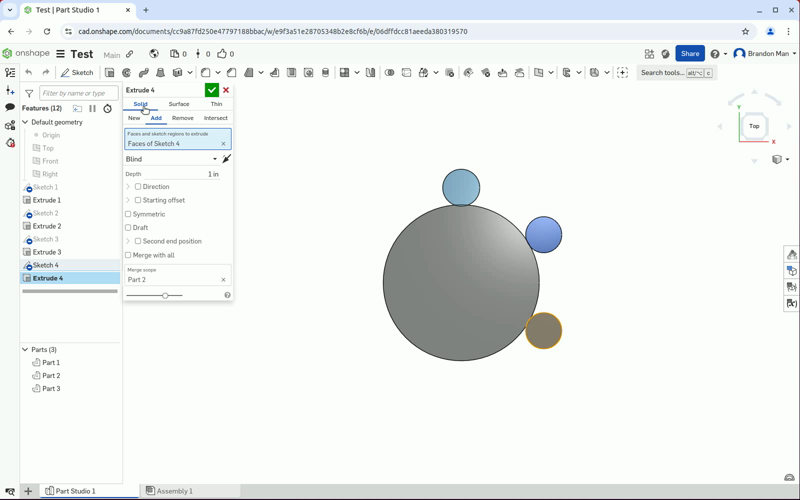
click(143, 106)
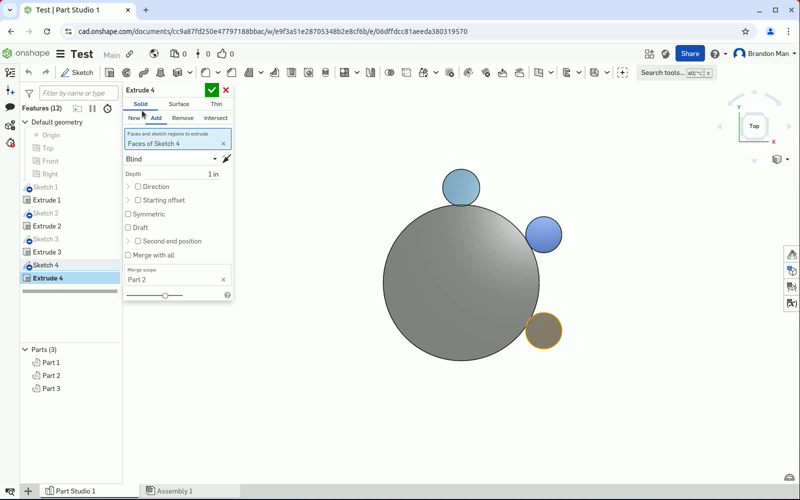
mouse_move(137, 120)
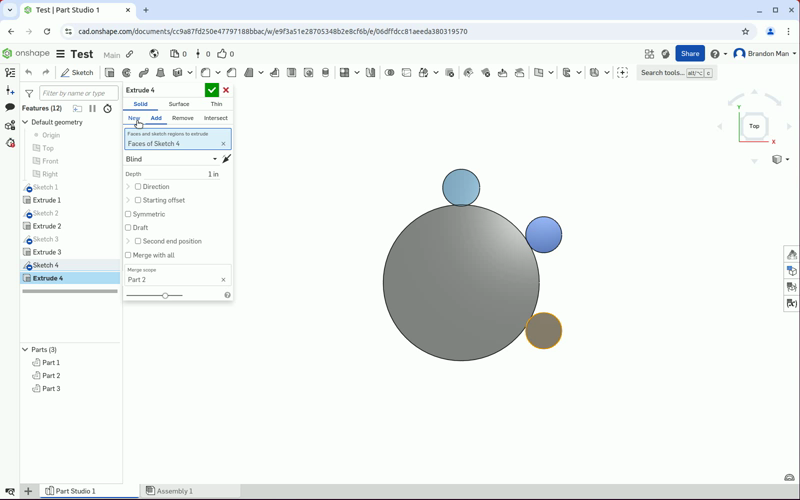
click(137, 120)
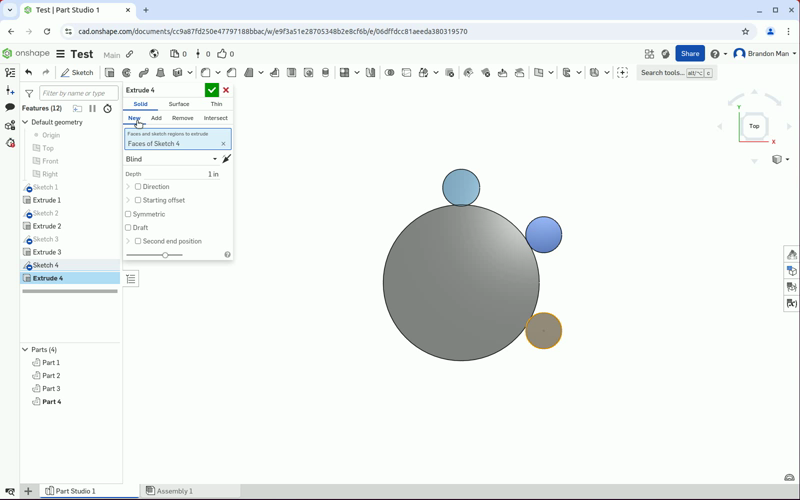
key(tab, 4)
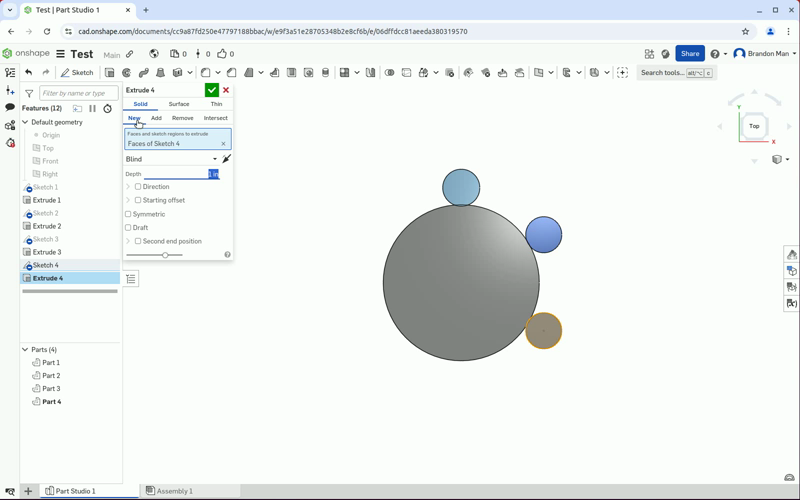
text(10.591)
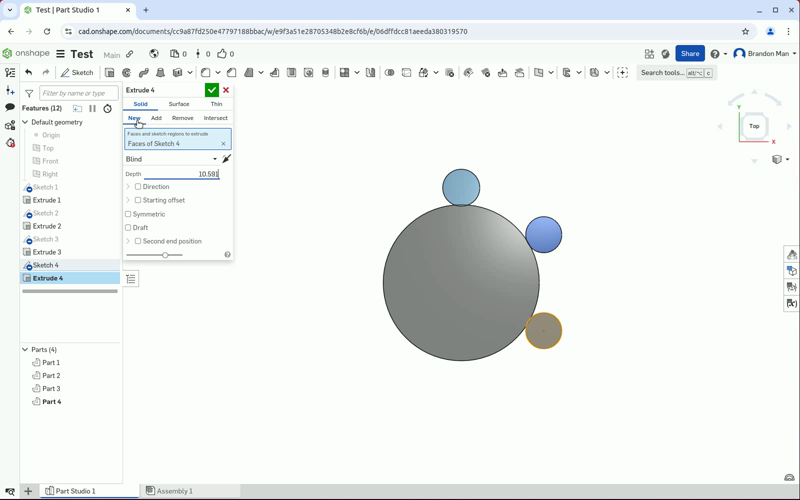
key(enter)
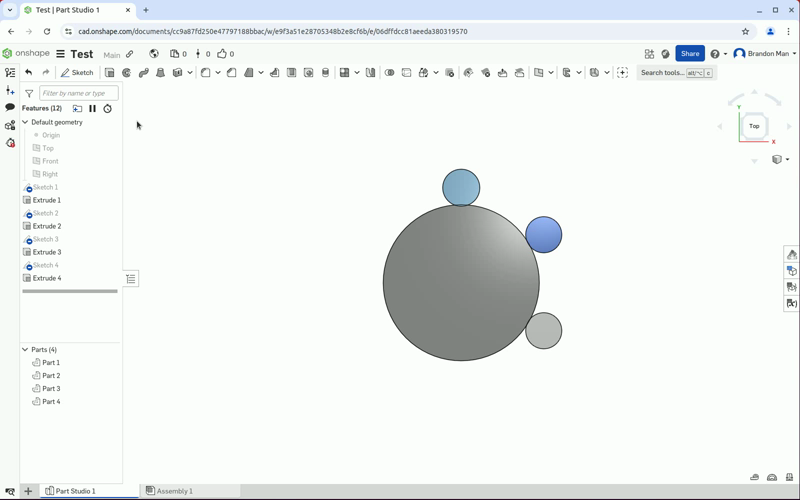
key(shift+h)
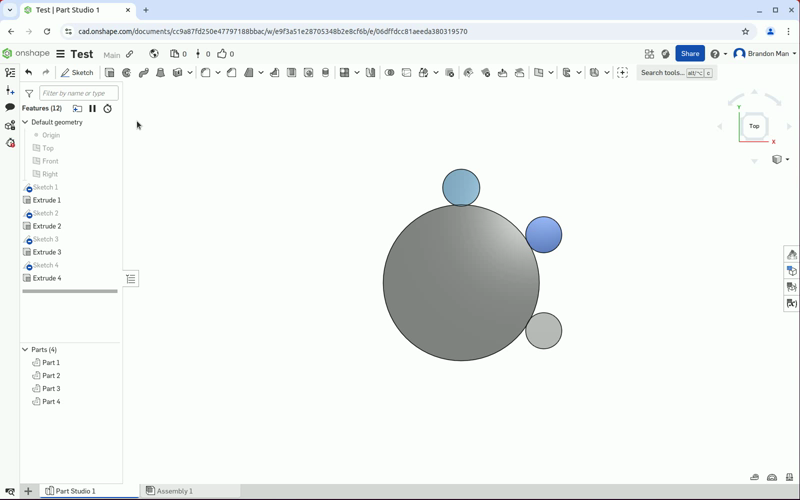
key(shift+h)
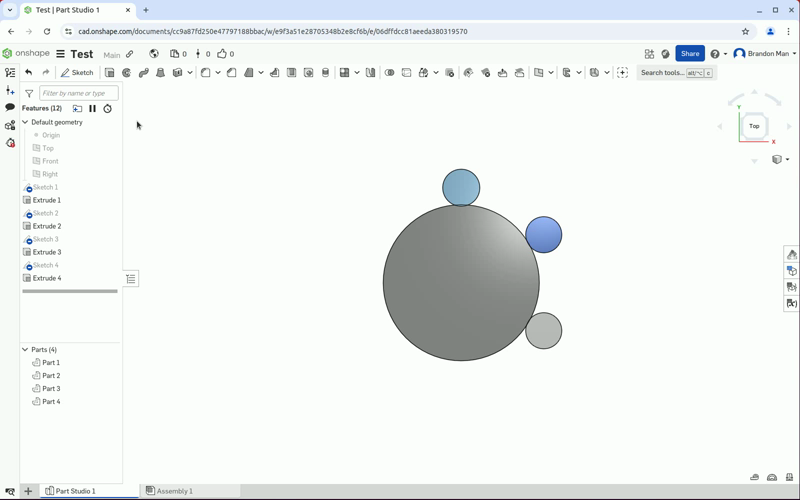
mouse_move(73, 189)
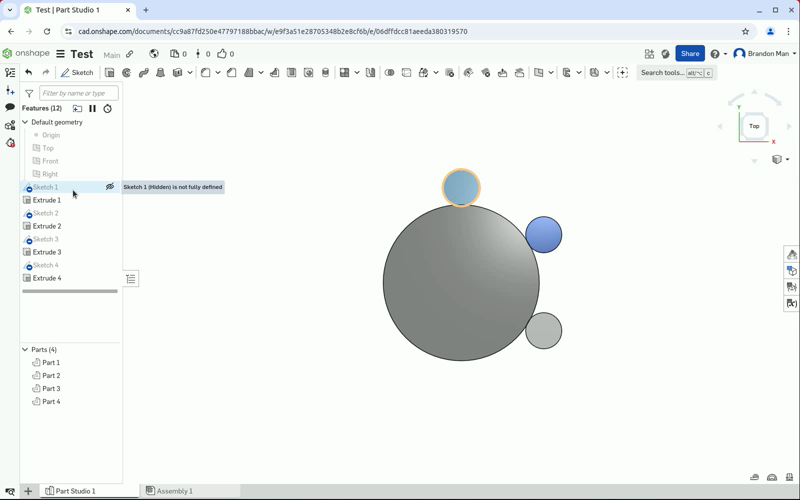
click(73, 189)
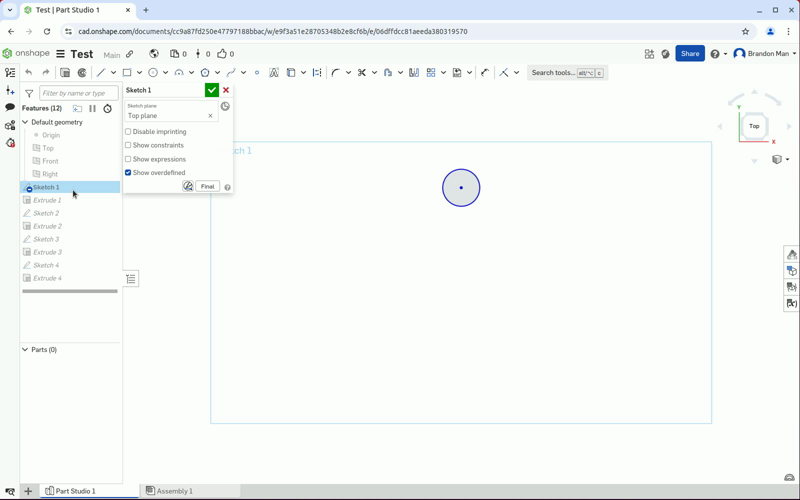
mouse_move(229, 92)
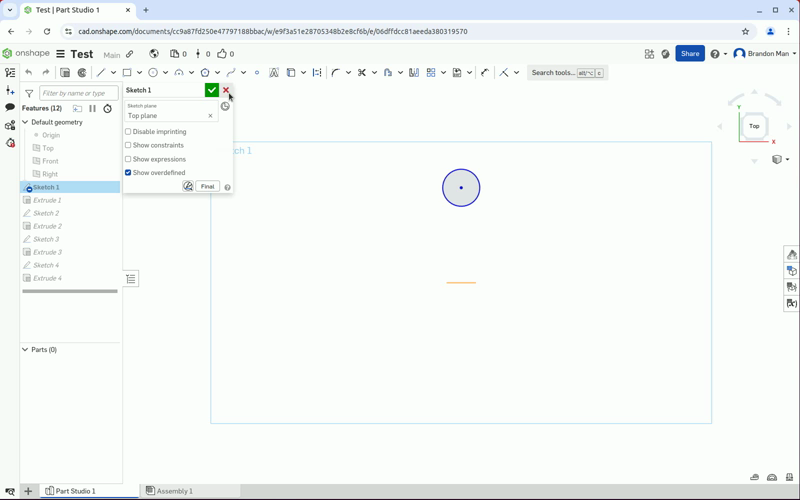
click(229, 92)
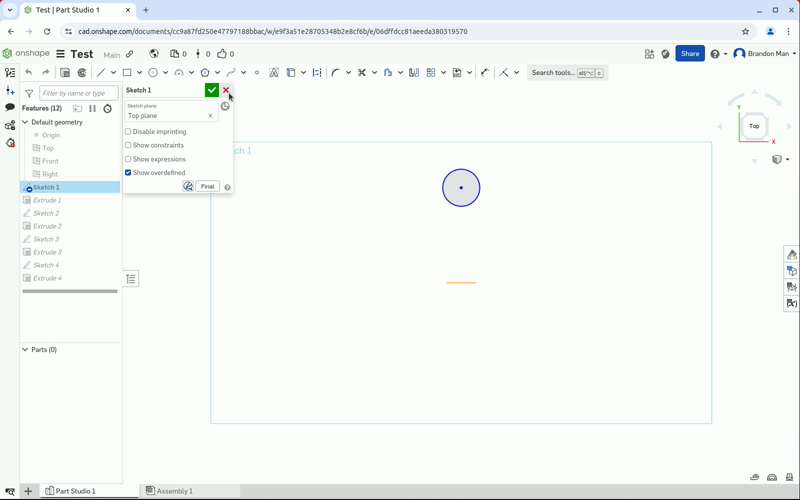
key(shift+s)
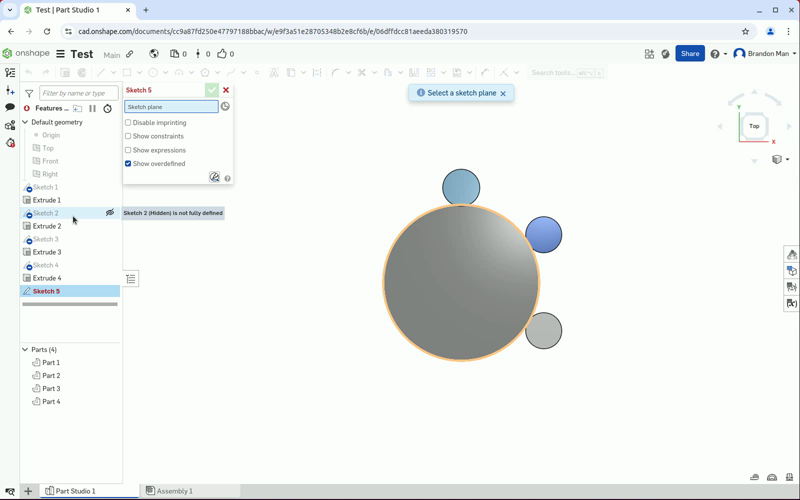
scroll(3)
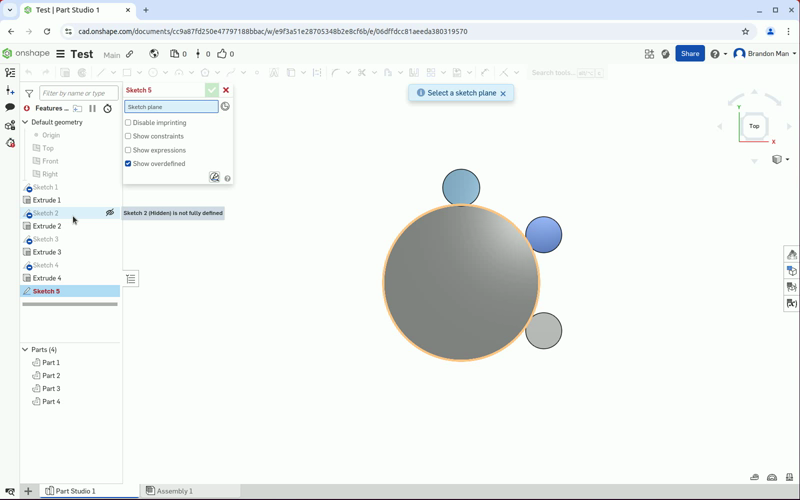
mouse_move(73, 150)
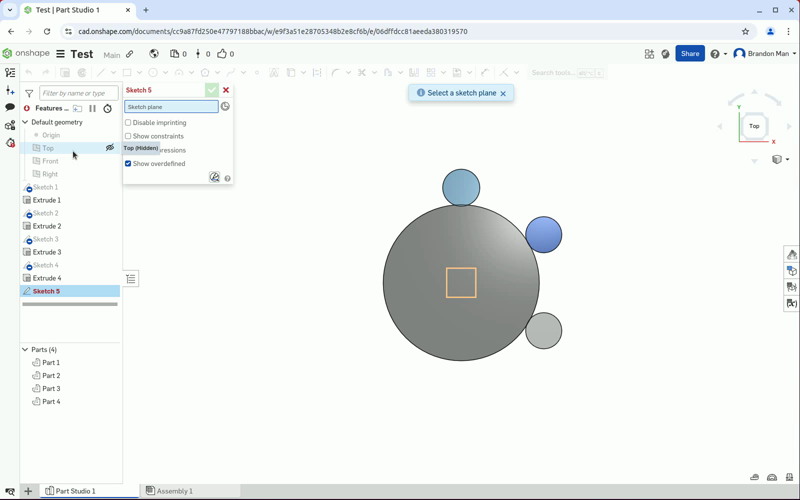
click(73, 150)
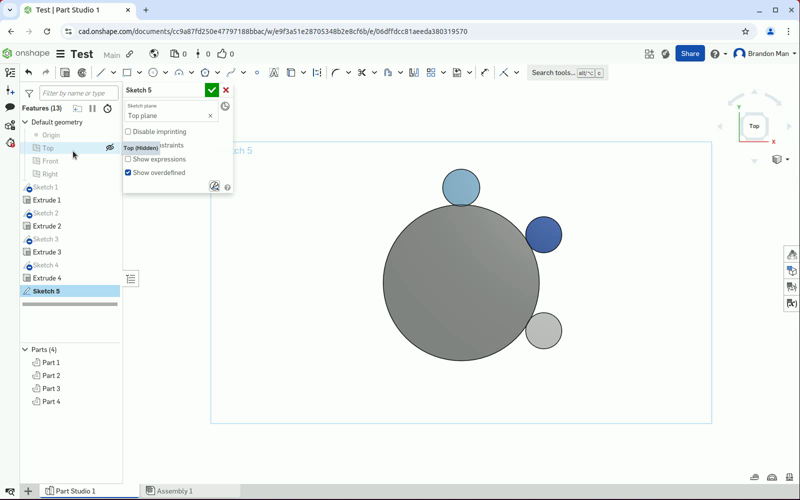
mouse_move(73, 352)
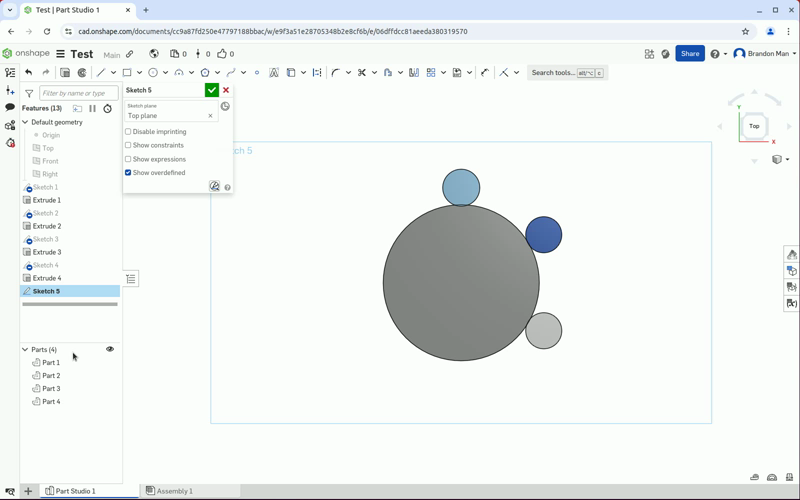
key(y)
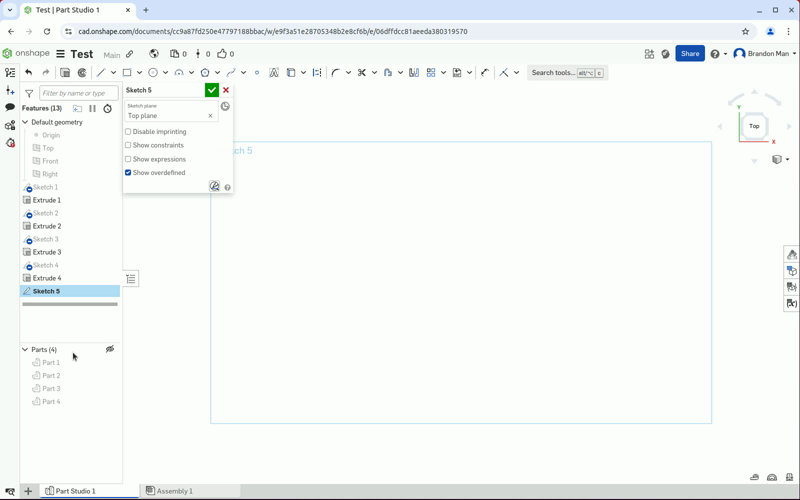
key(c)
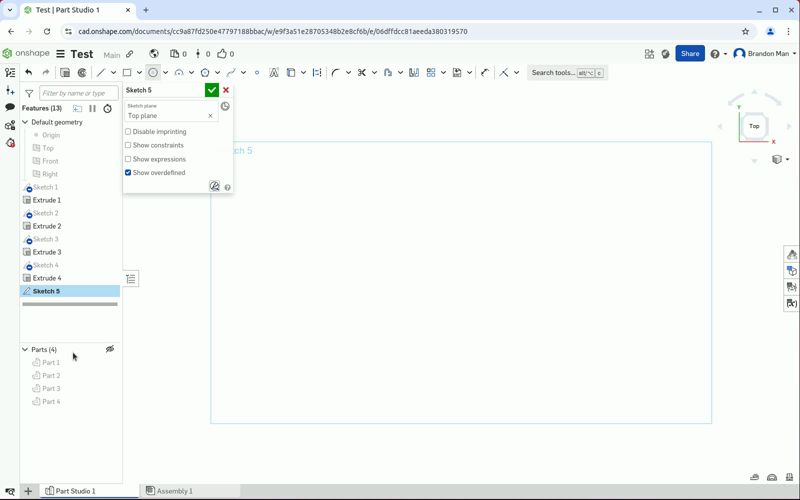
key_down(shift)
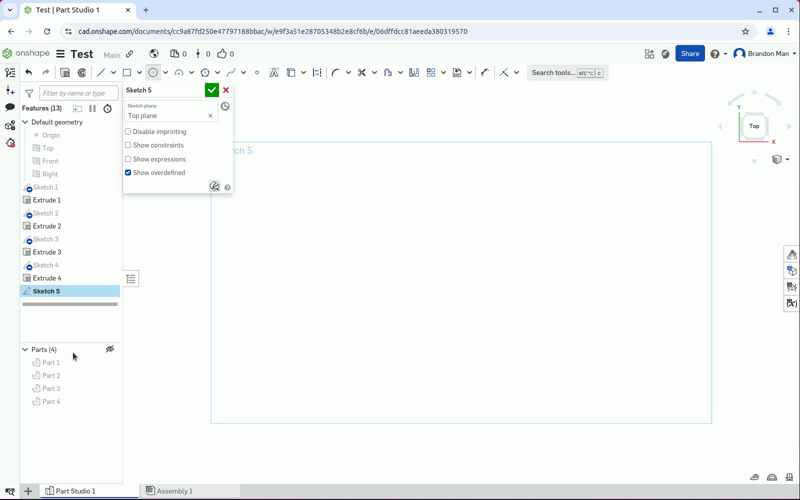
mouse_move(461, 378)
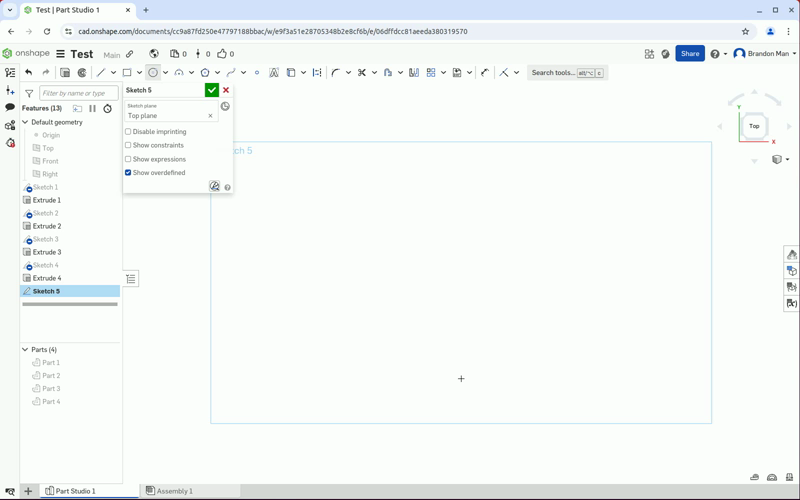
click(461, 378)
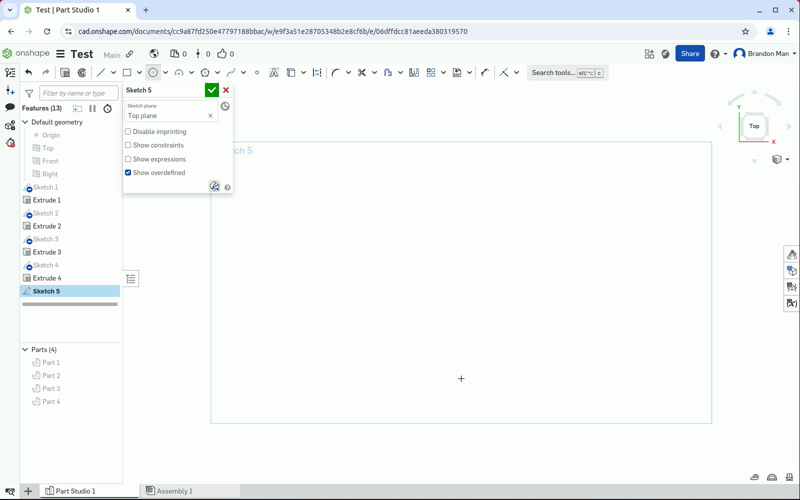
key_up(shift)
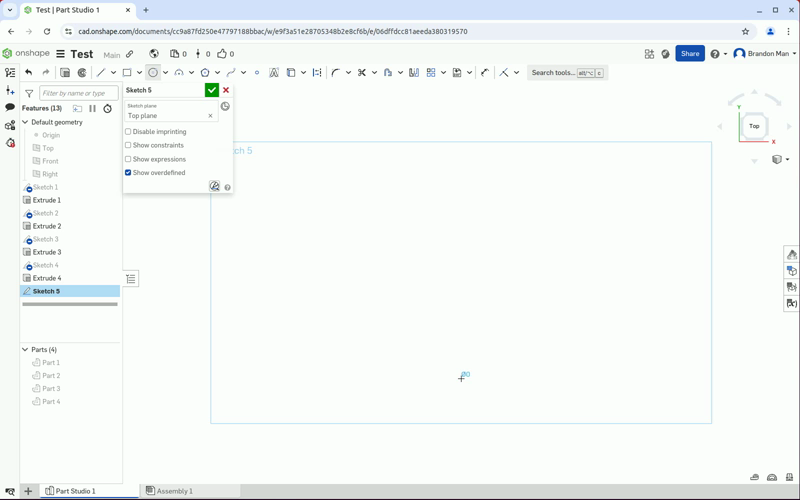
mouse_move(479, 378)
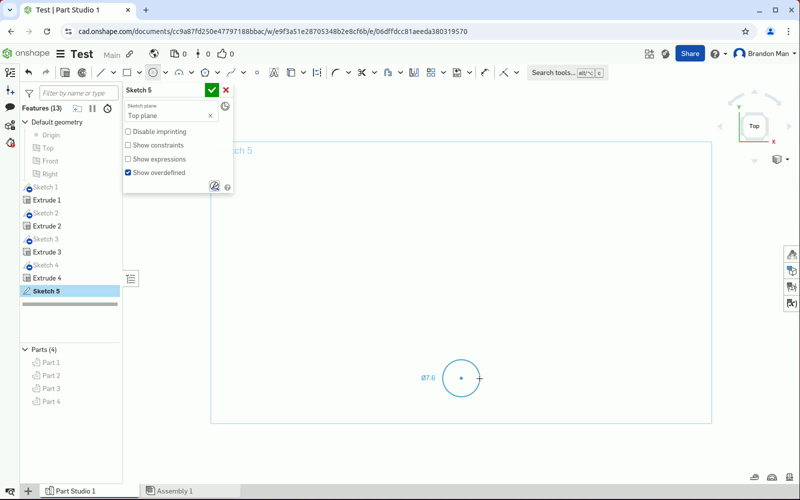
click(479, 378)
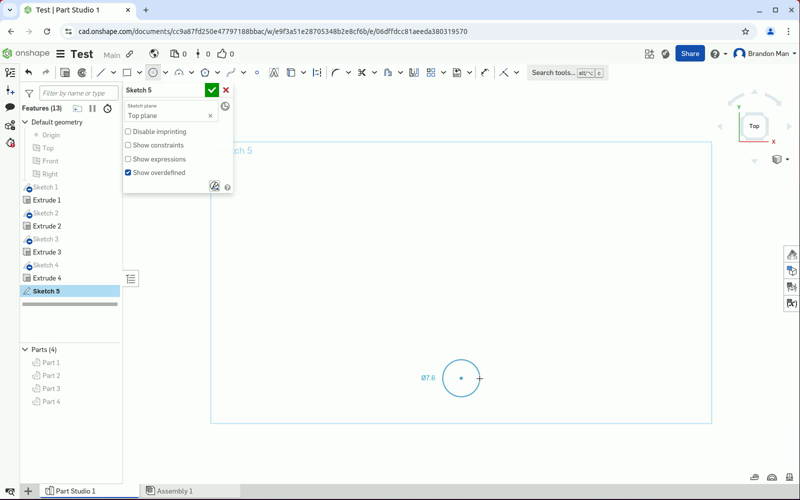
key(esc)
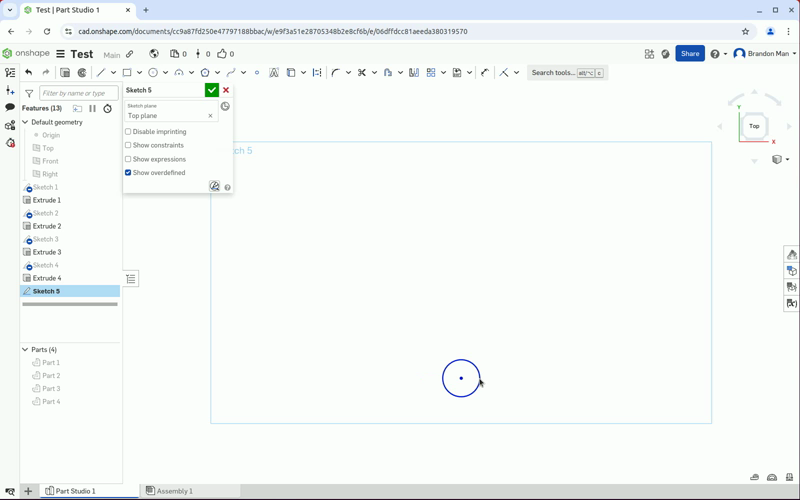
mouse_move(457, 365)
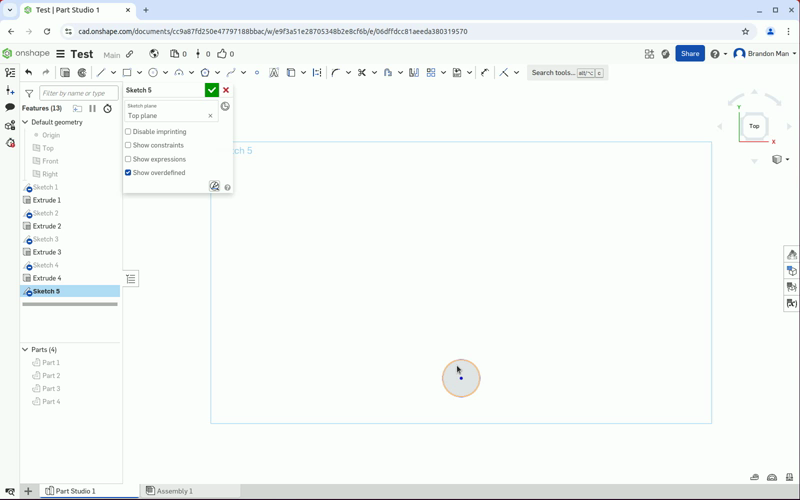
scroll(6)
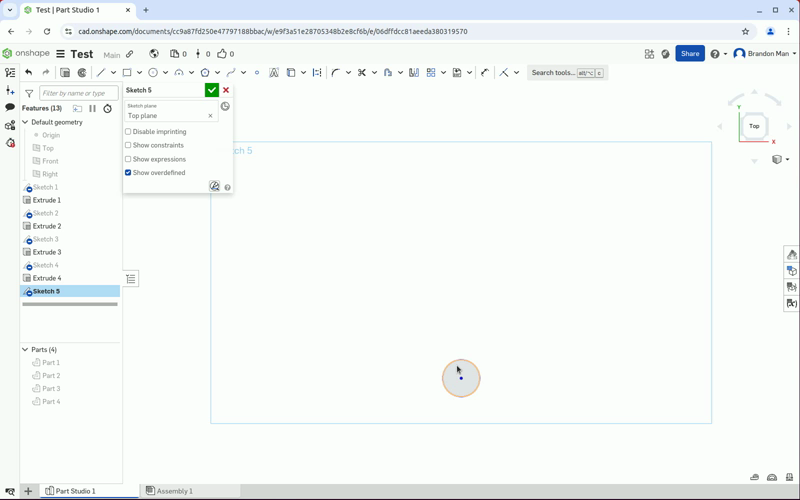
scroll(6)
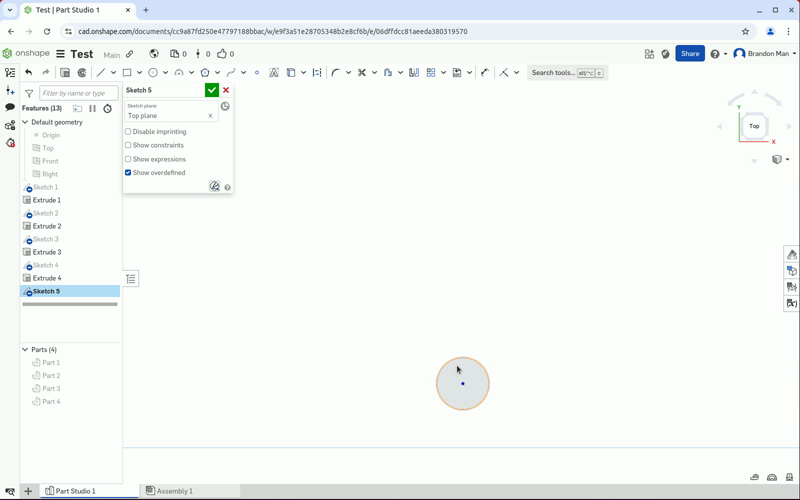
scroll(6)
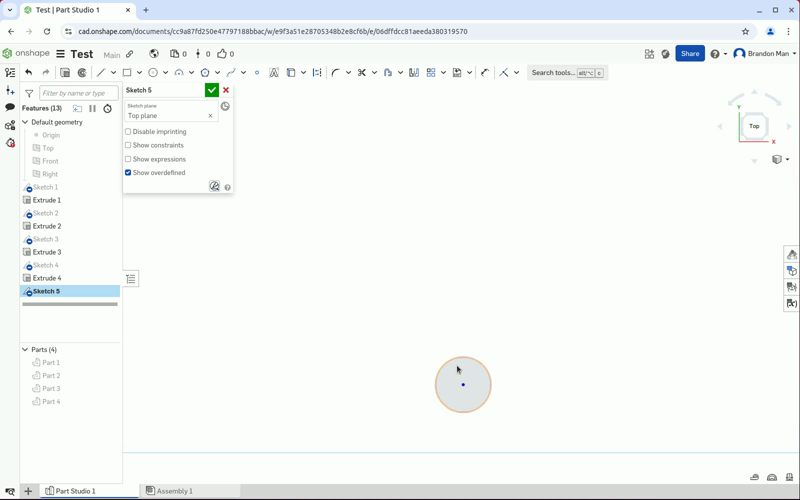
scroll(6)
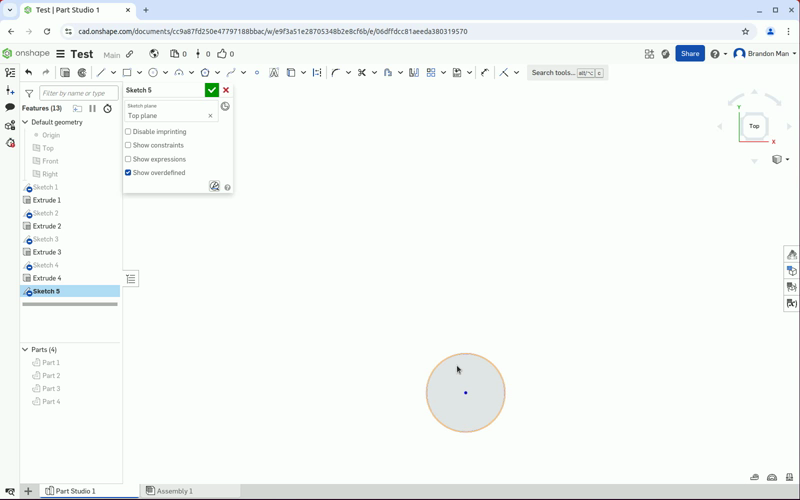
scroll(6)
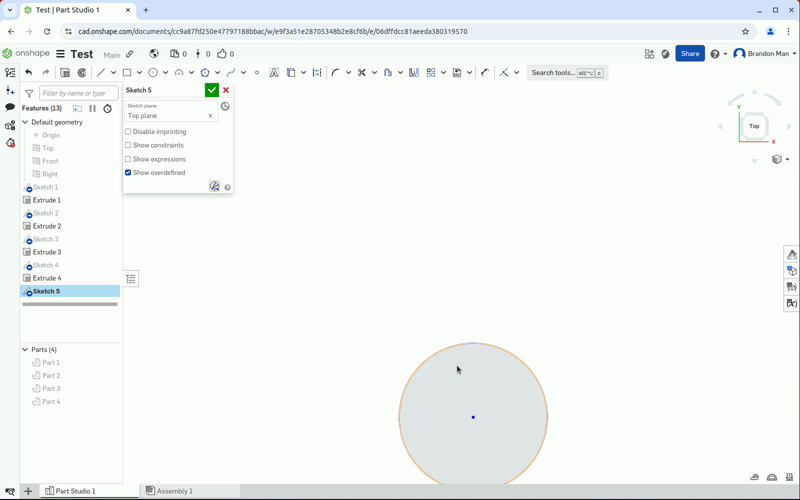
scroll(6)
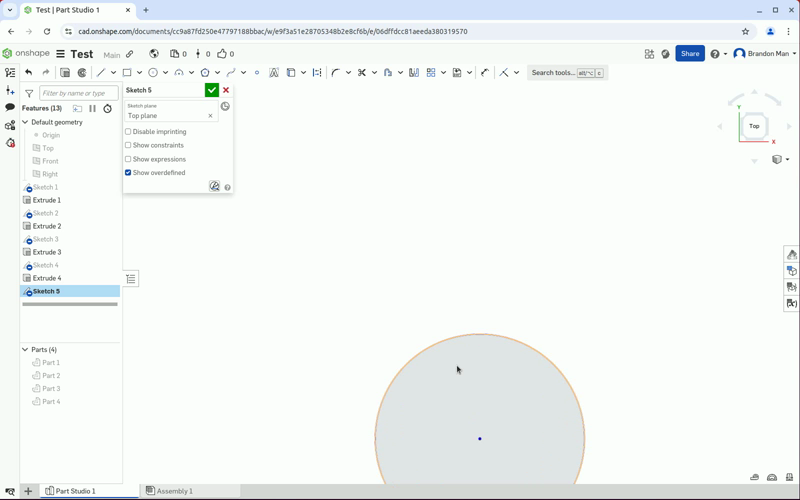
scroll(6)
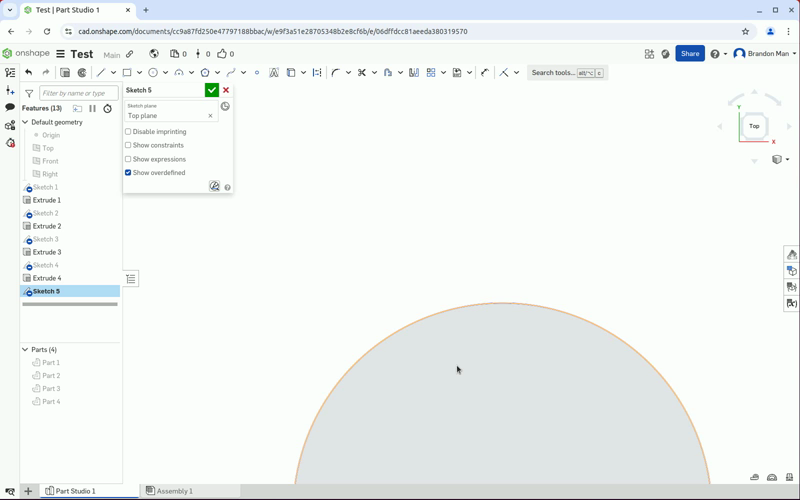
click(457, 365)
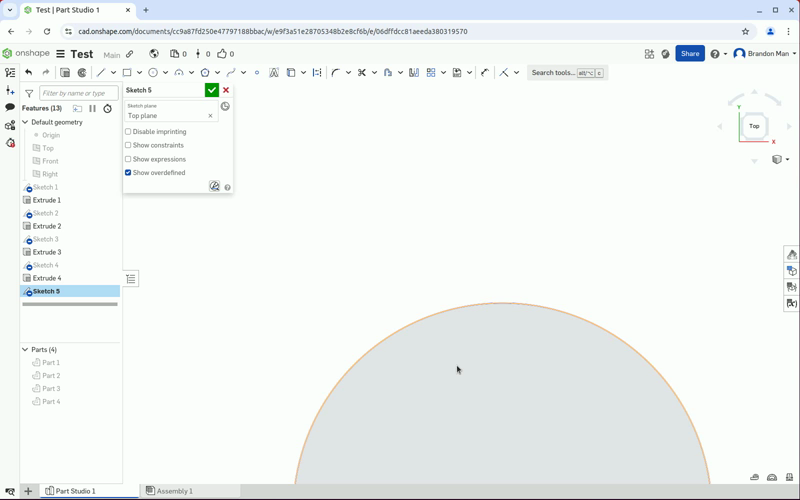
scroll(-6)
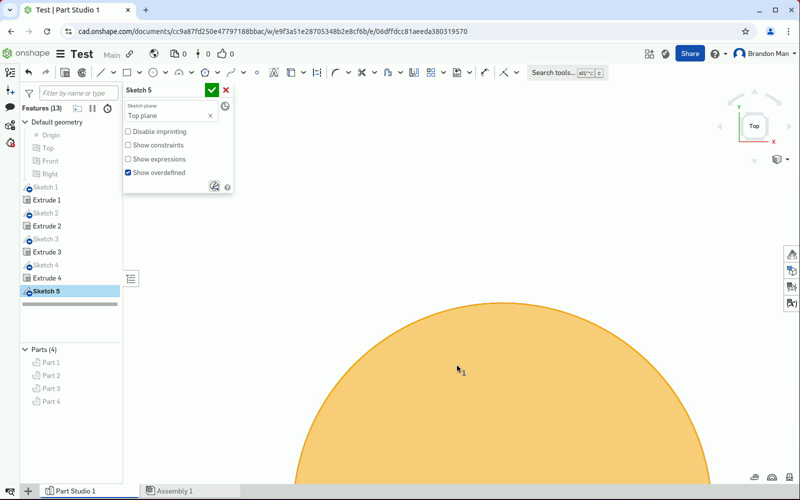
scroll(-6)
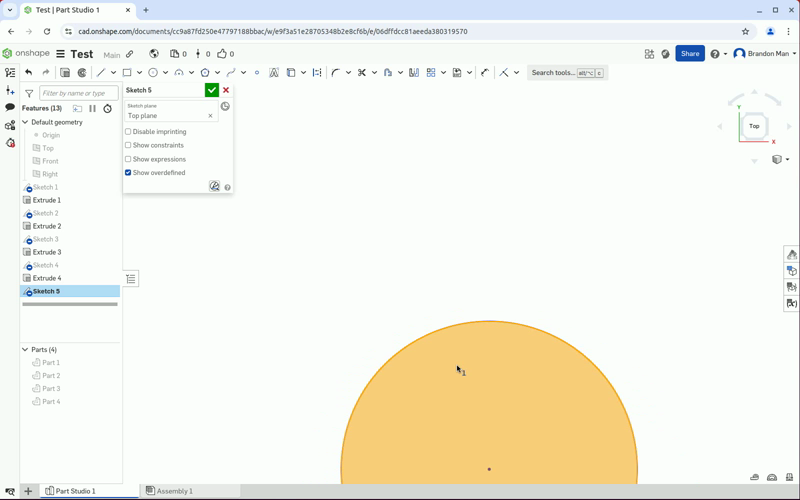
scroll(-6)
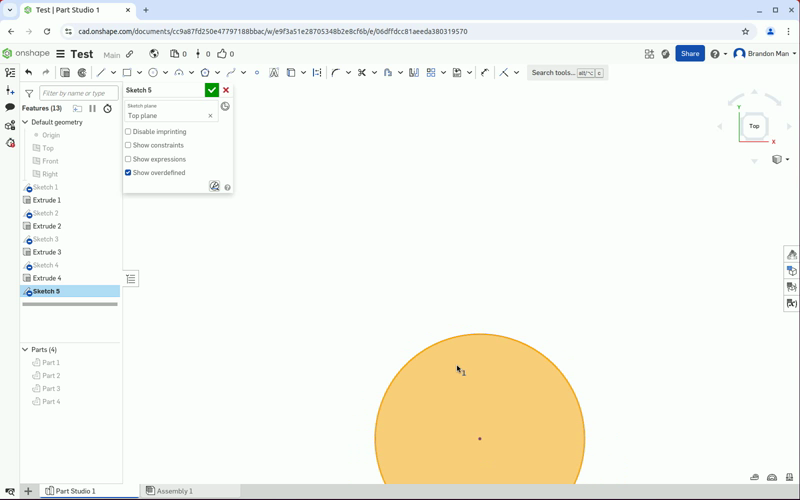
scroll(-6)
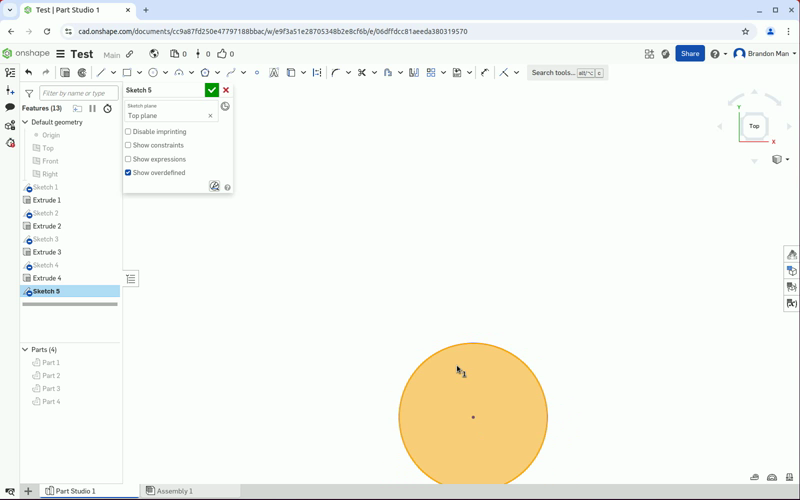
scroll(-6)
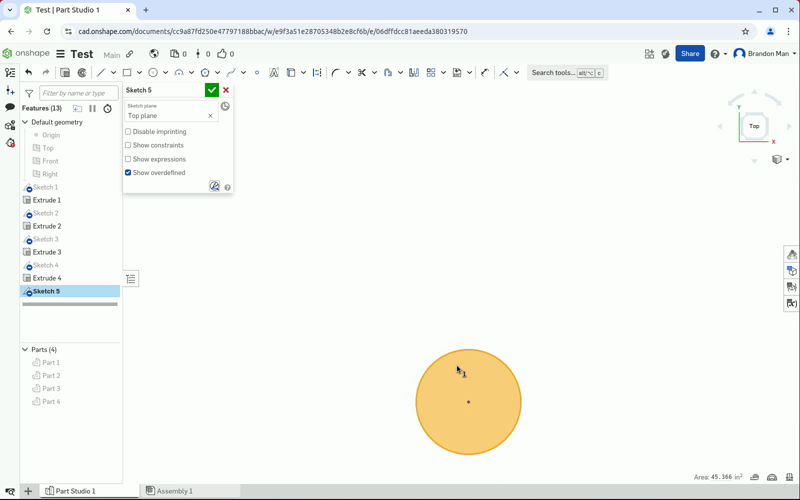
scroll(-6)
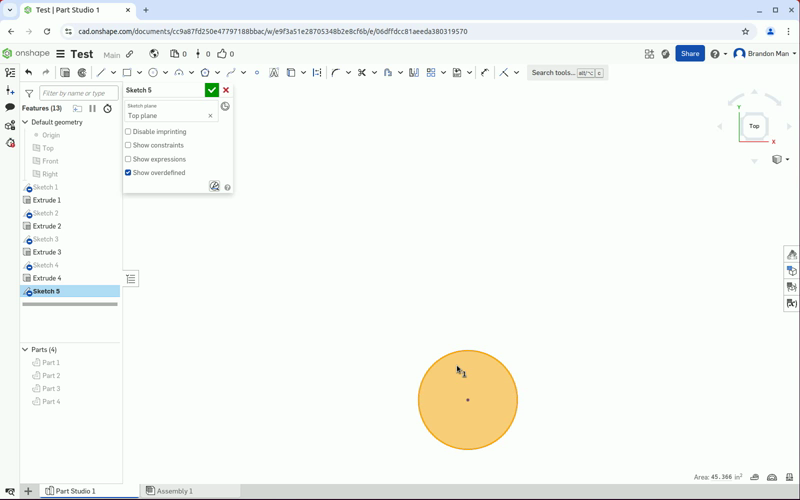
scroll(-6)
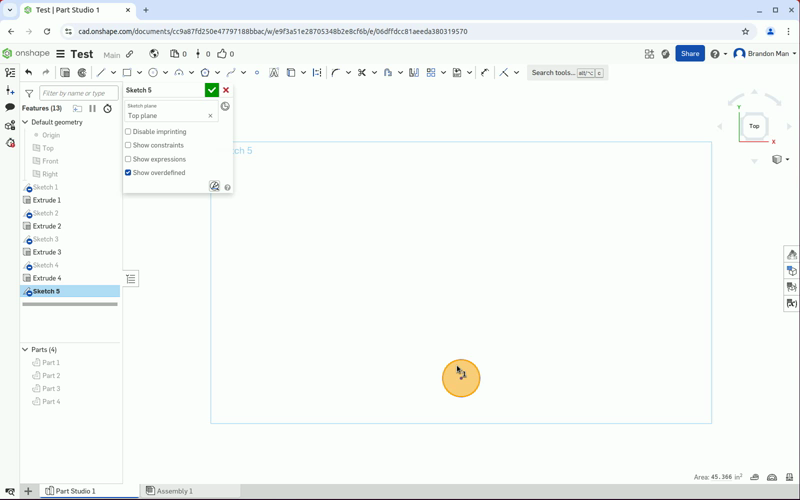
mouse_move(73, 352)
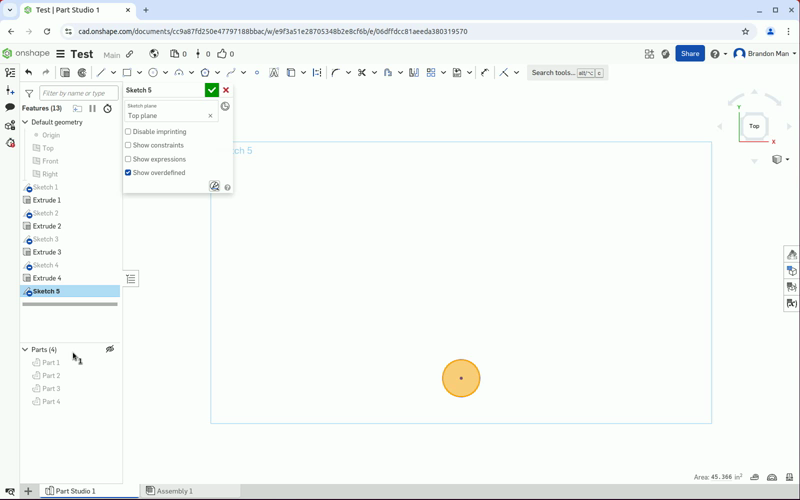
key(shift+y)
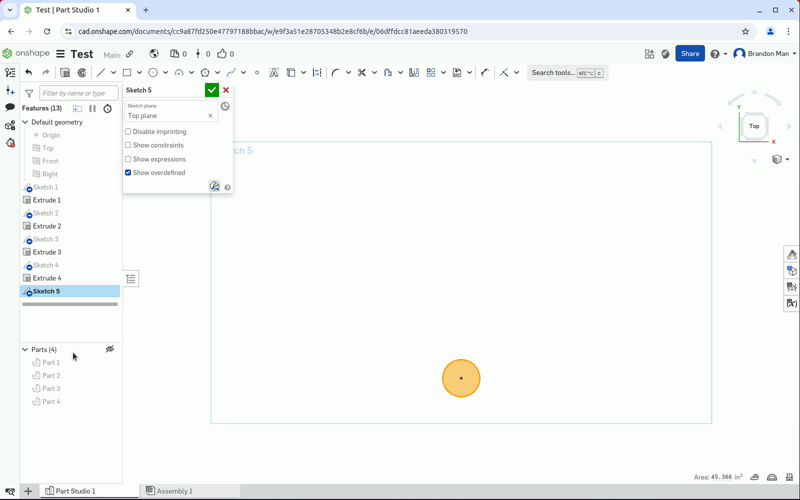
key(shift+e)
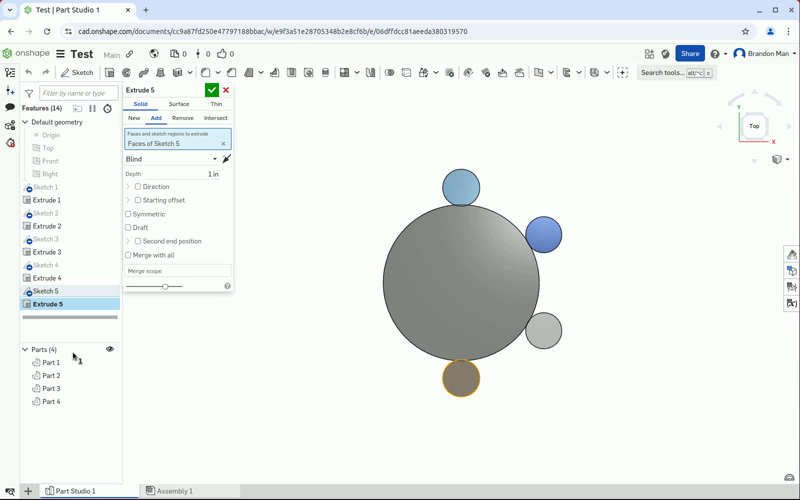
mouse_move(143, 106)
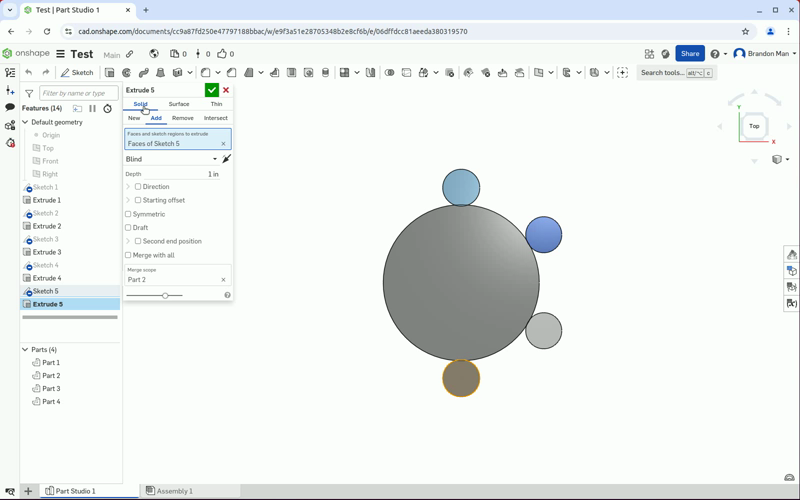
click(143, 106)
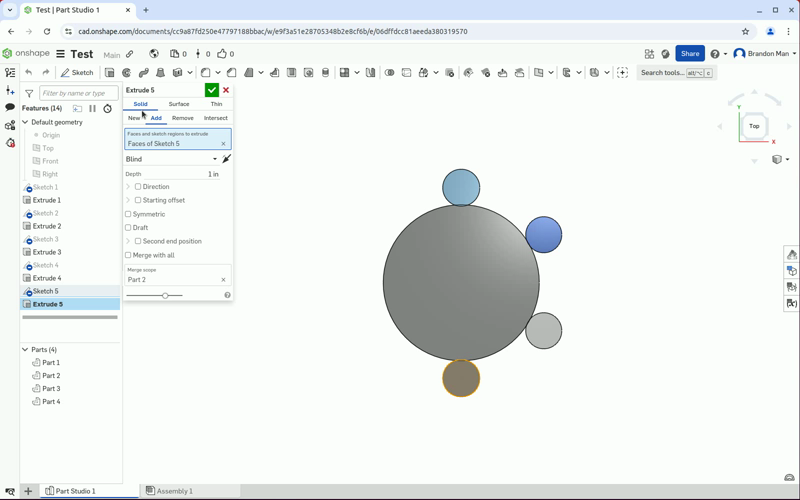
mouse_move(137, 120)
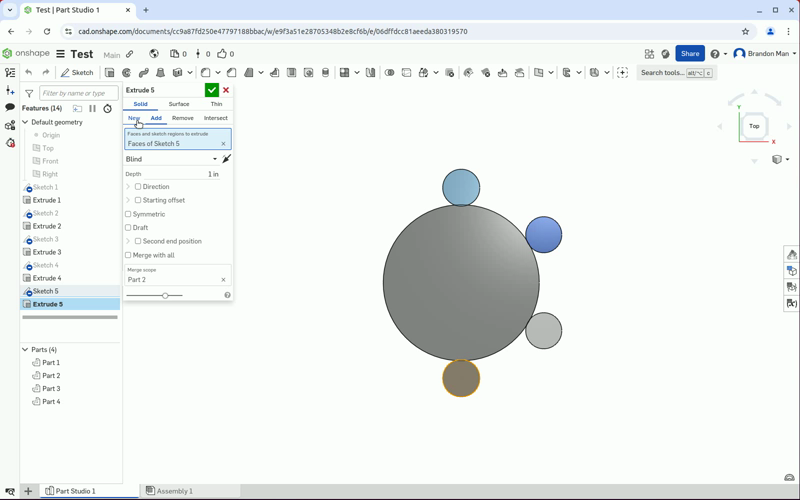
click(137, 120)
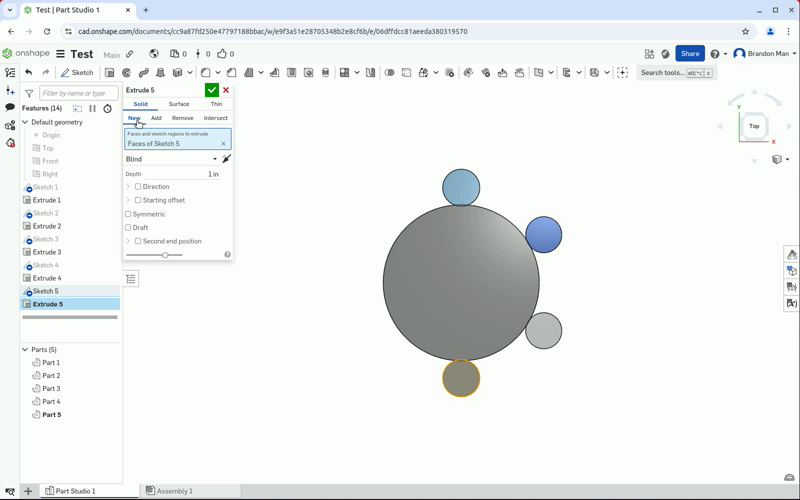
key(tab, 4)
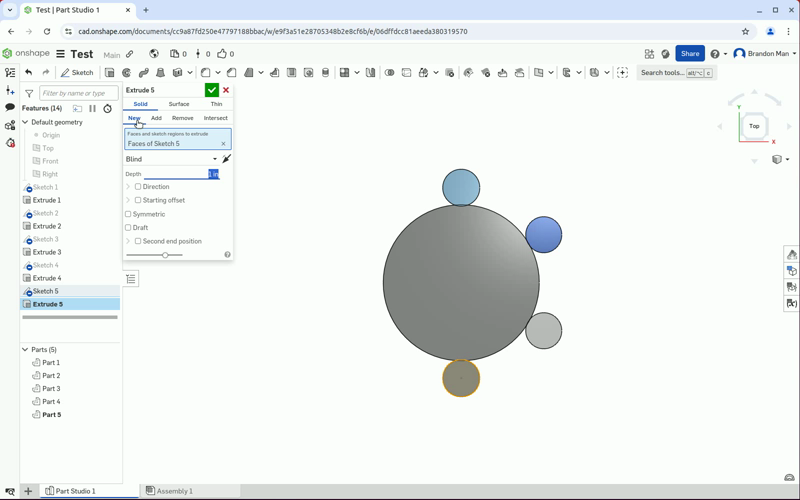
text(10.591)
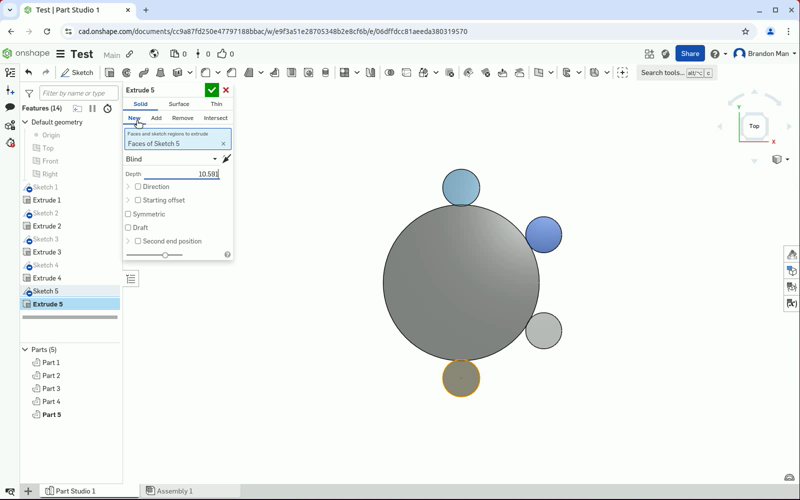
key(enter)
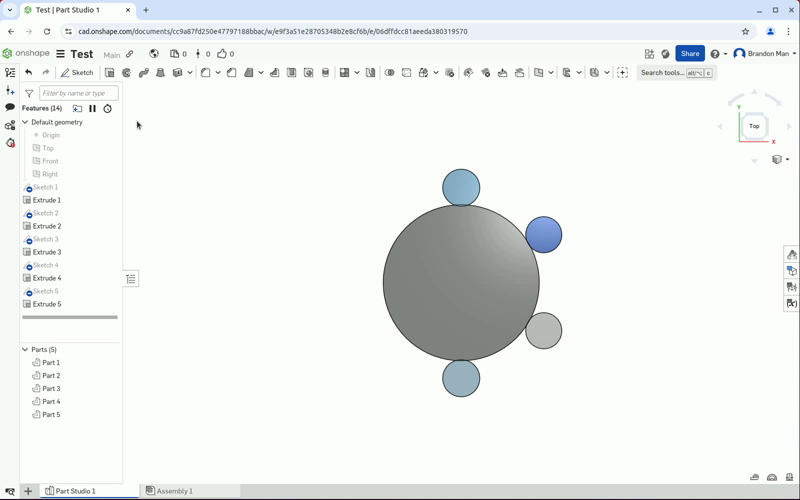
key(shift+h)
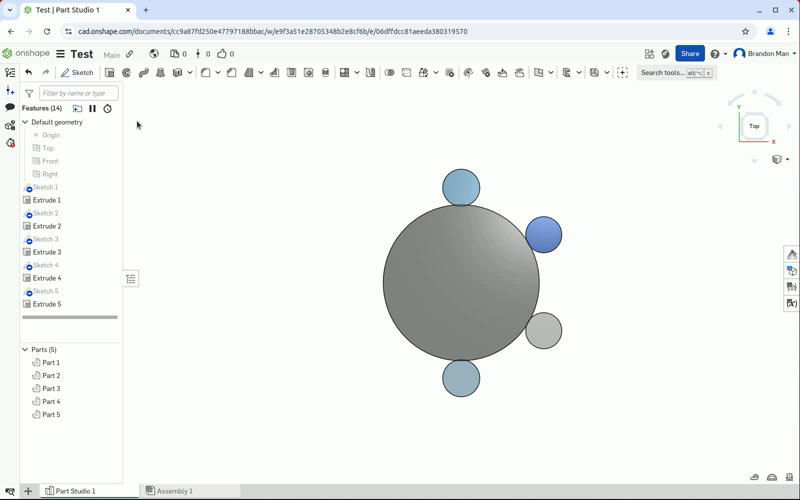
key(shift+h)
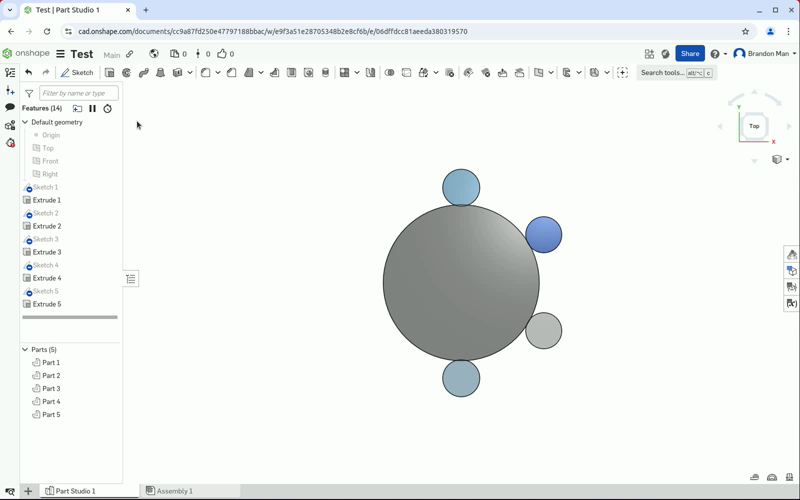
mouse_move(73, 189)
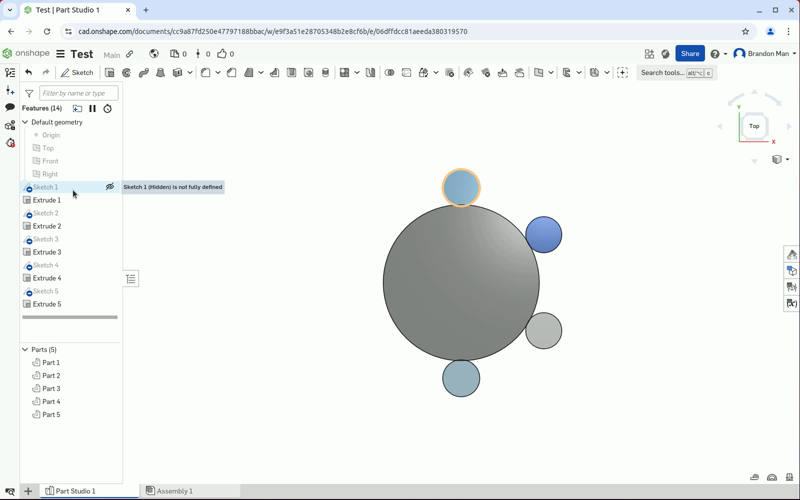
click(73, 189)
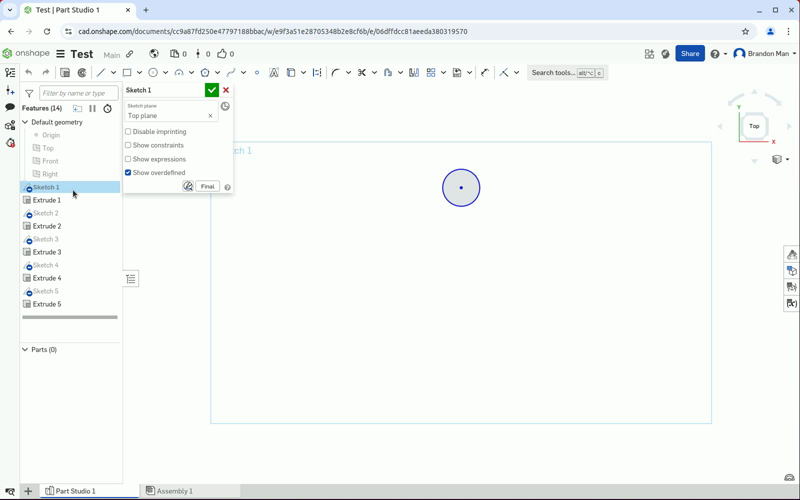
mouse_move(229, 92)
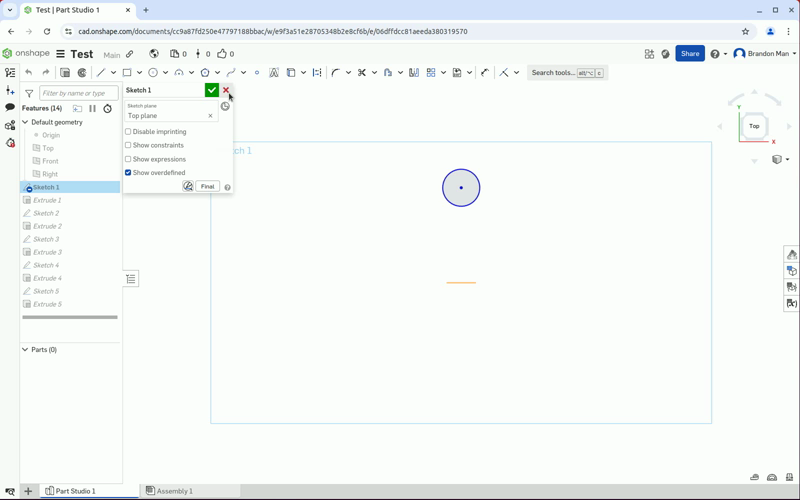
click(229, 92)
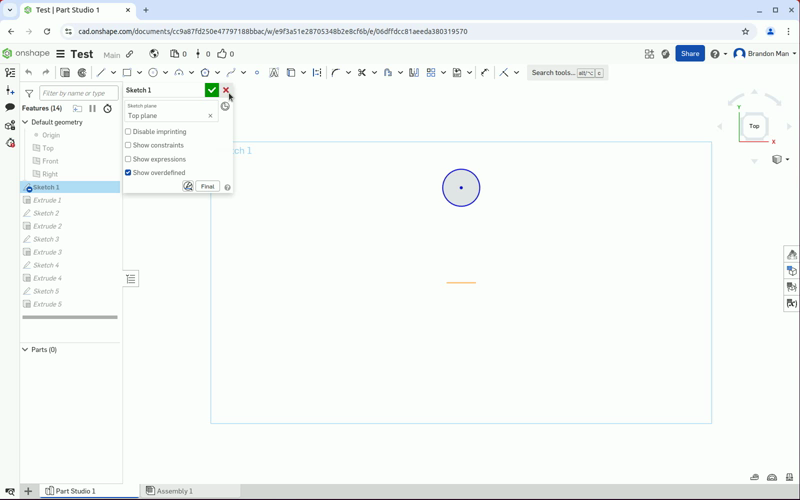
key(shift+s)
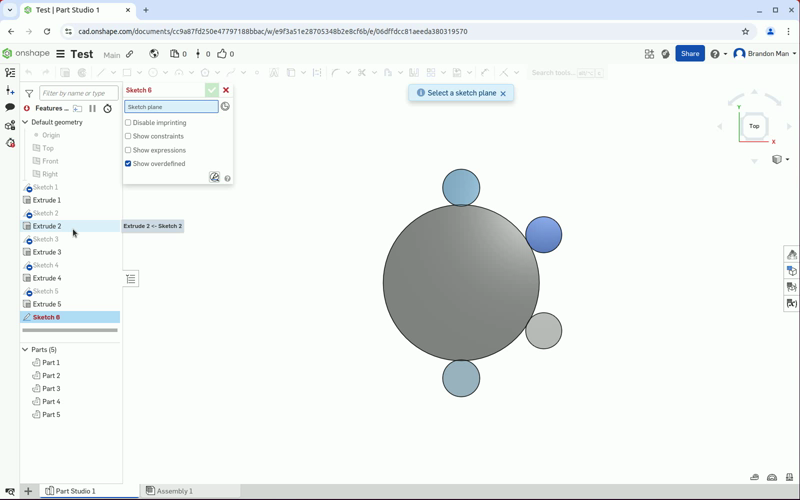
scroll(3)
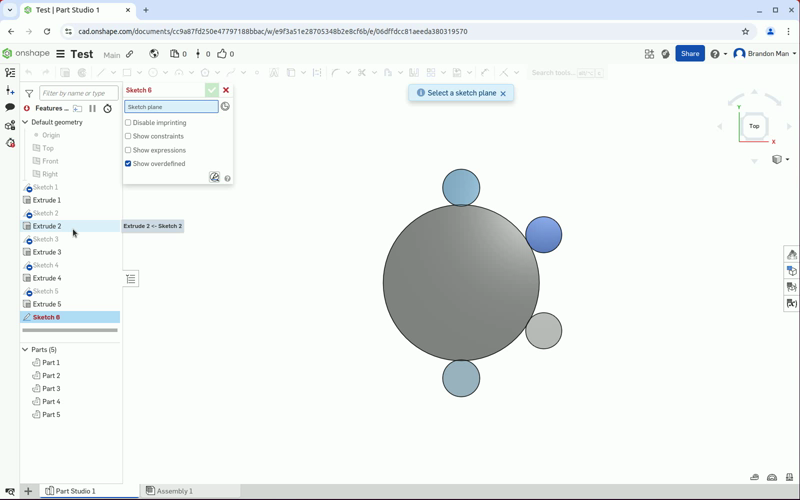
mouse_move(73, 150)
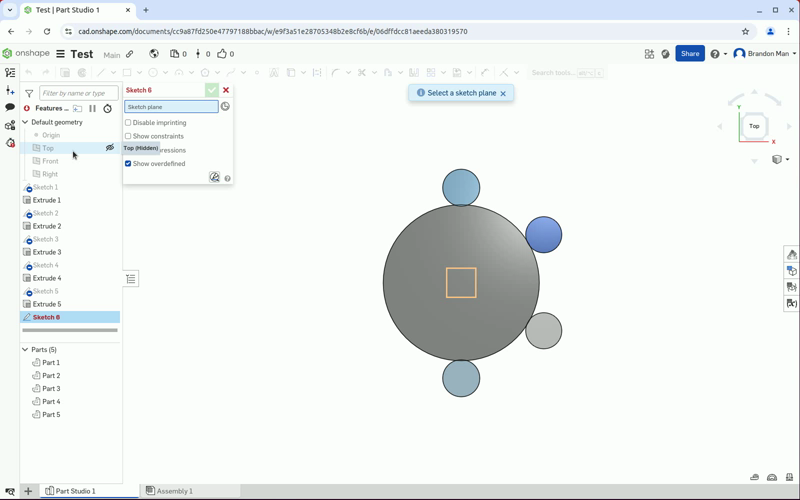
click(73, 150)
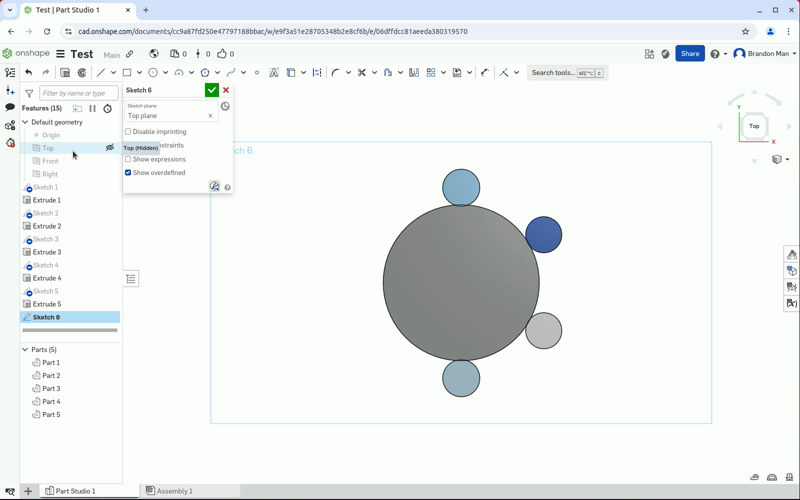
mouse_move(73, 352)
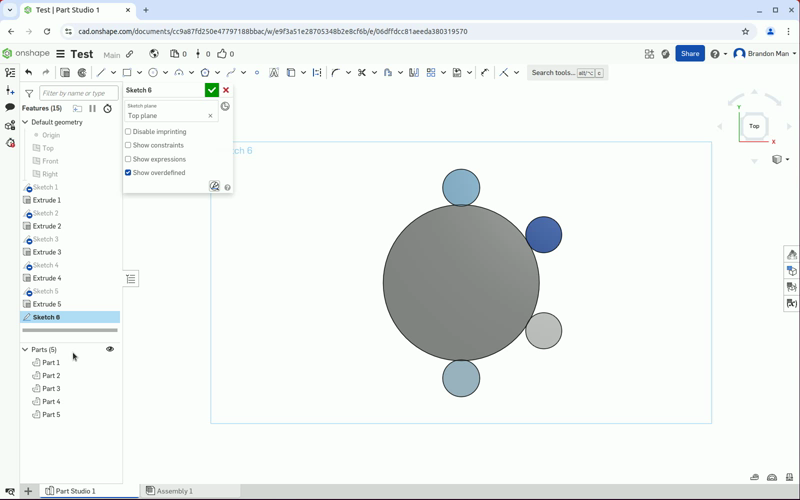
key(y)
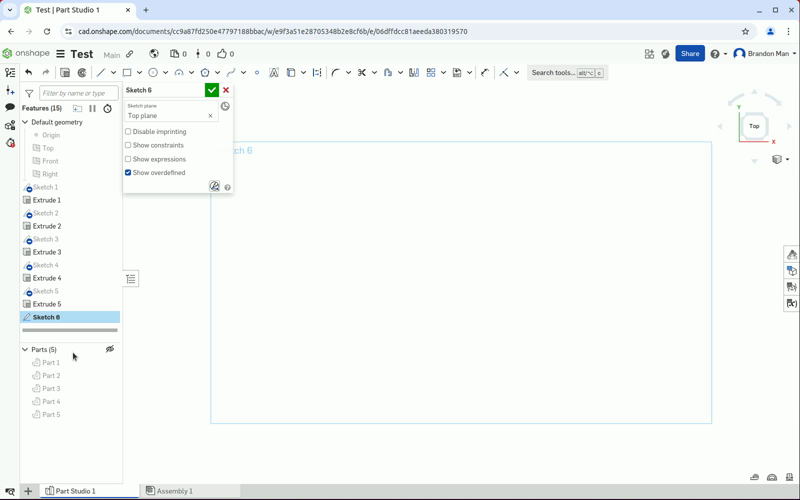
key(c)
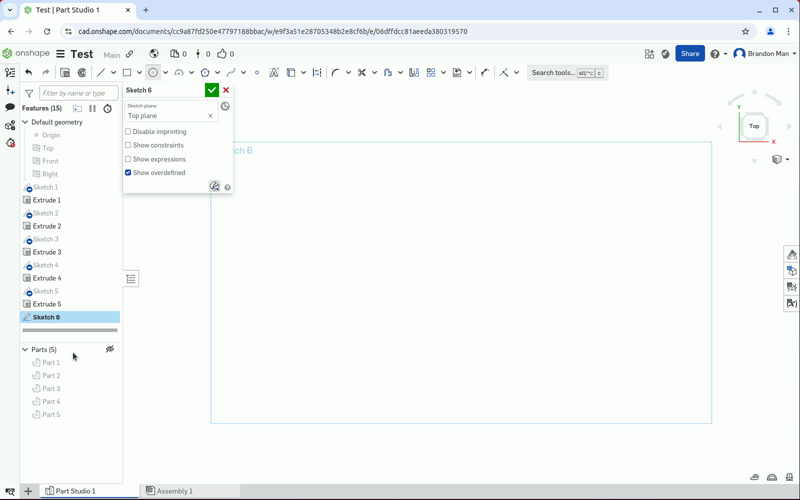
key_down(shift)
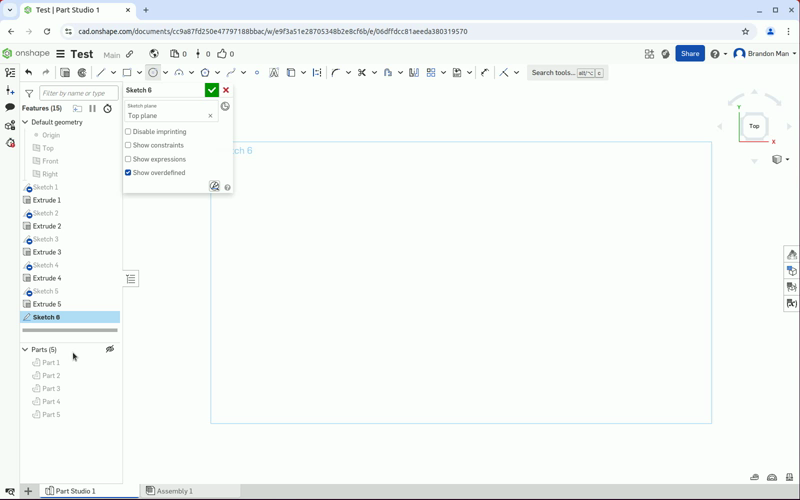
mouse_move(379, 330)
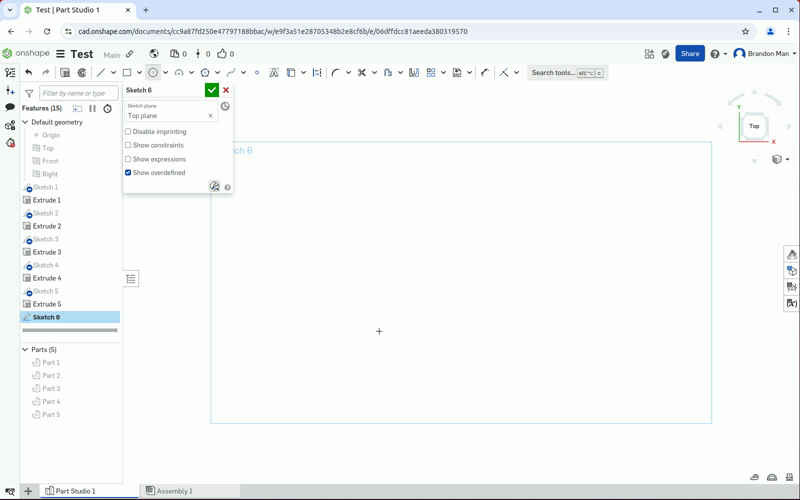
click(379, 330)
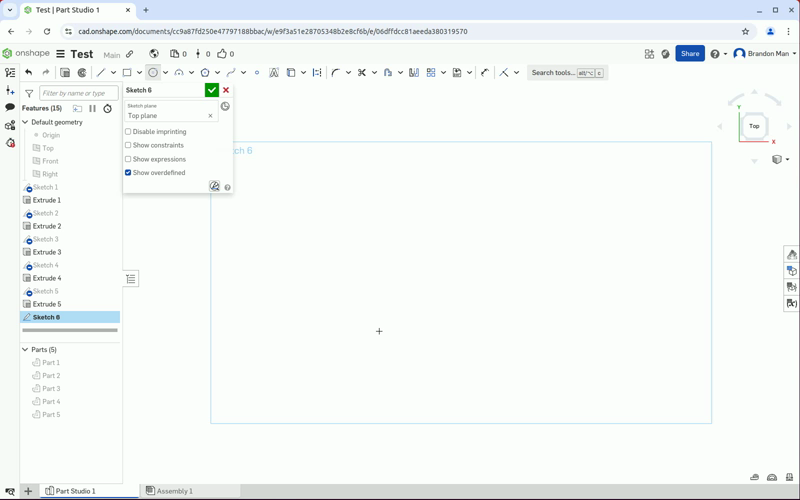
key_up(shift)
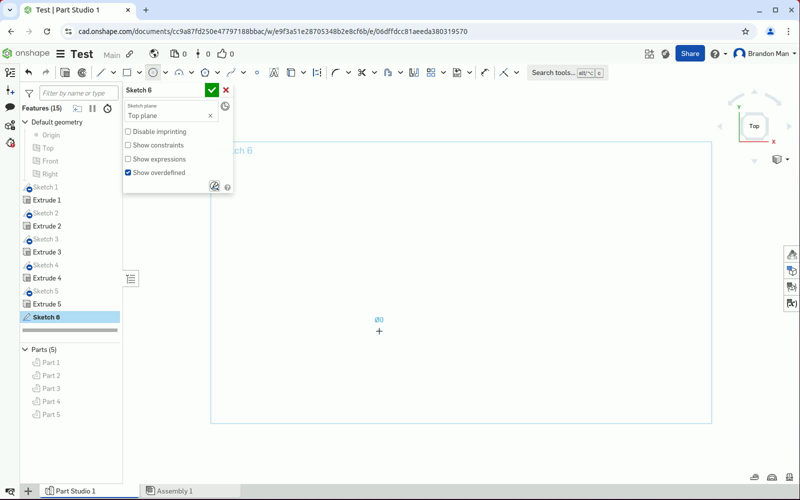
mouse_move(397, 330)
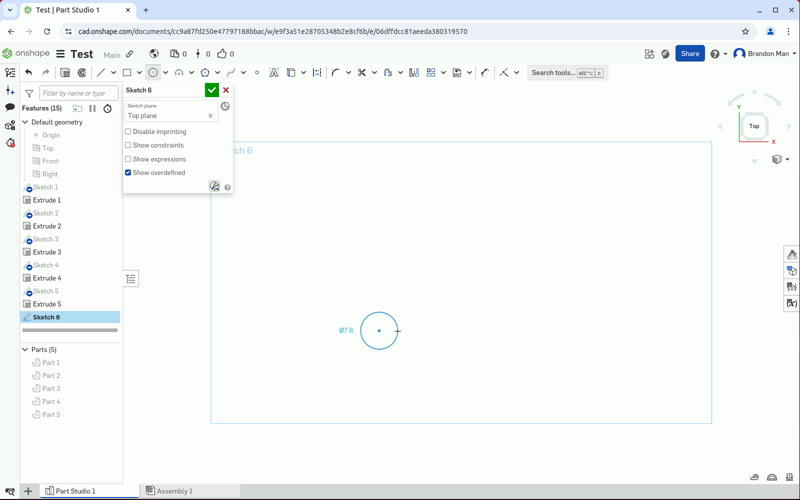
click(397, 330)
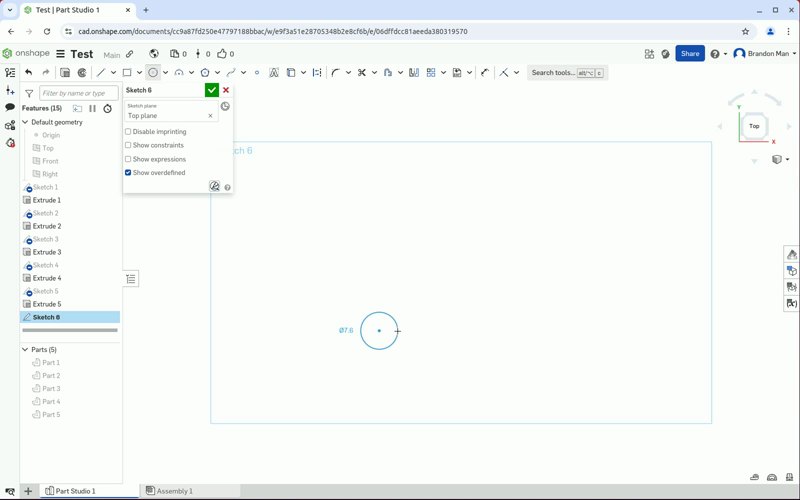
key(esc)
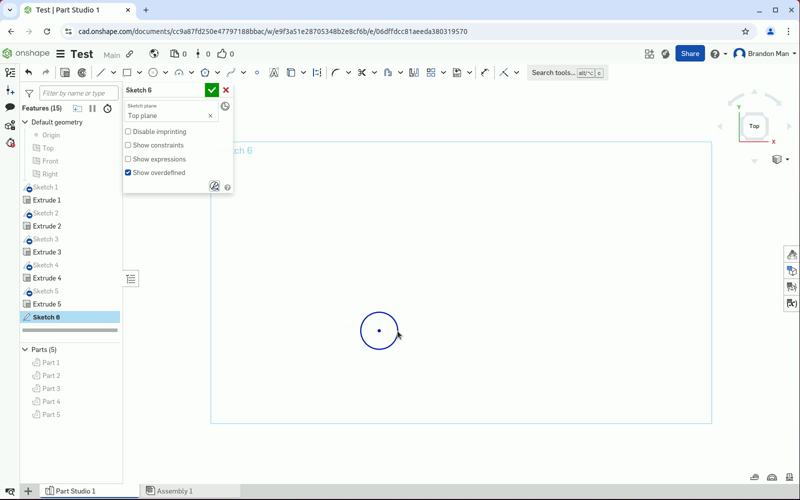
mouse_move(388, 336)
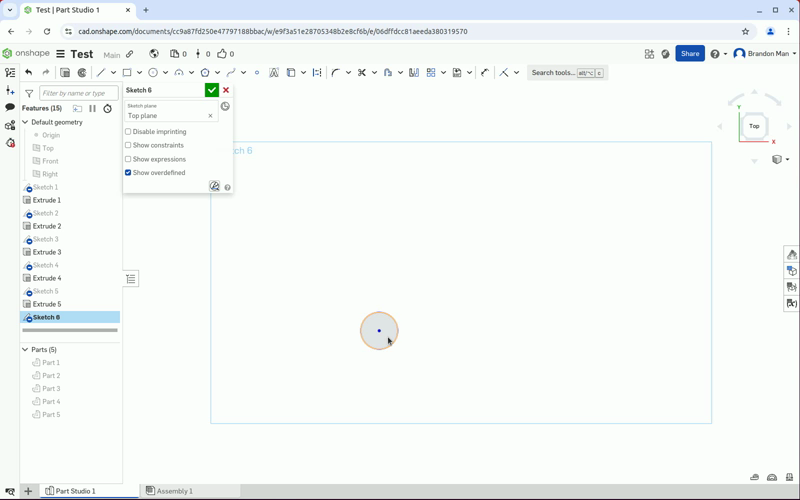
scroll(6)
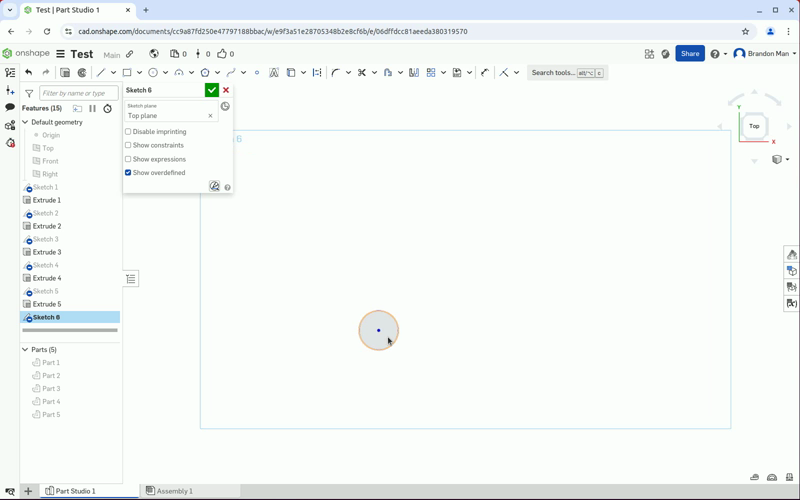
scroll(6)
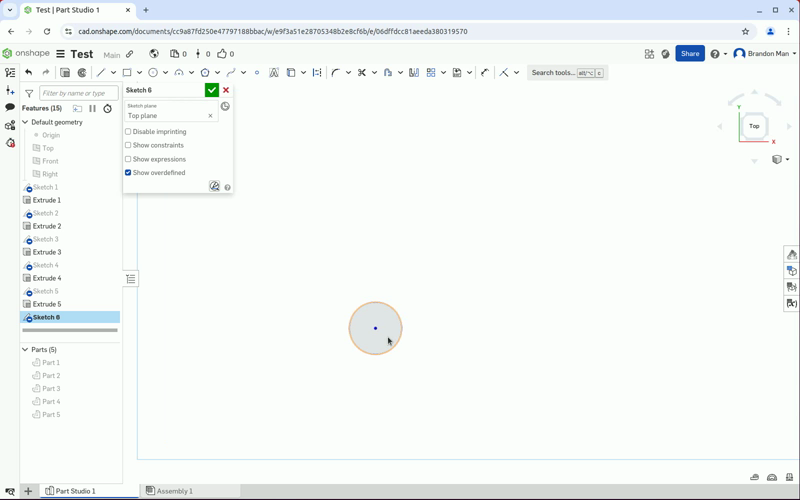
scroll(6)
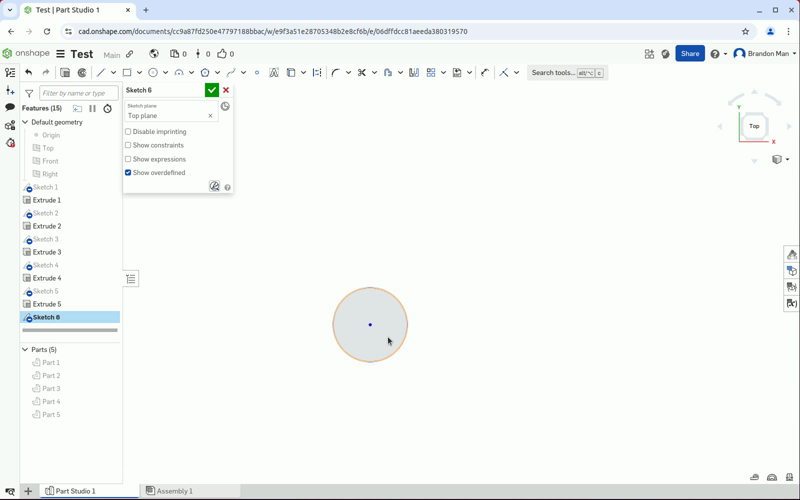
scroll(6)
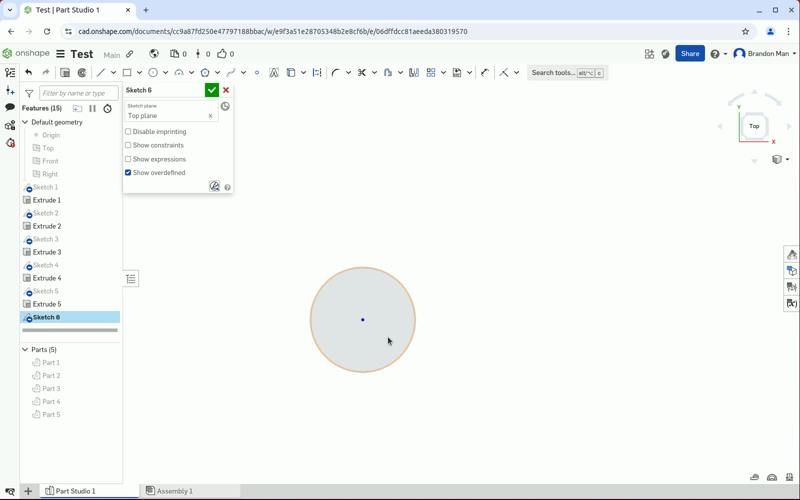
scroll(6)
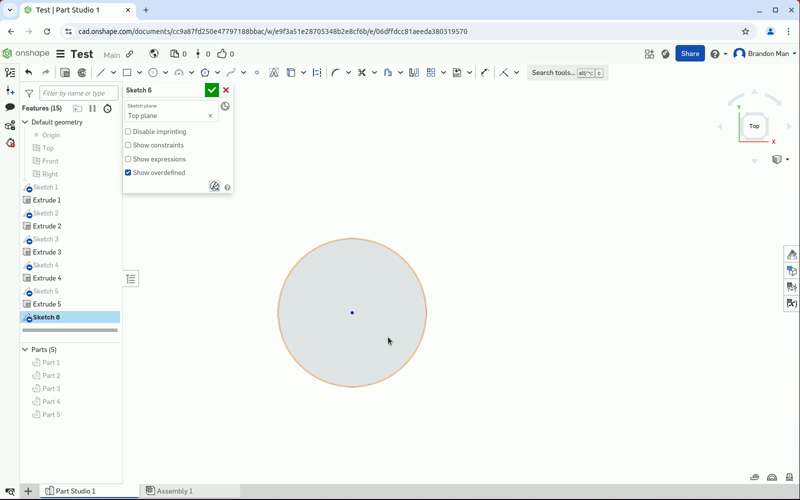
scroll(6)
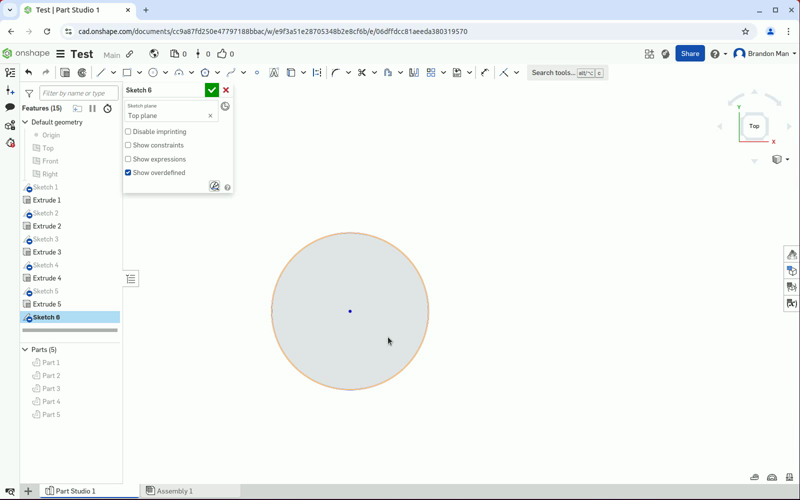
scroll(6)
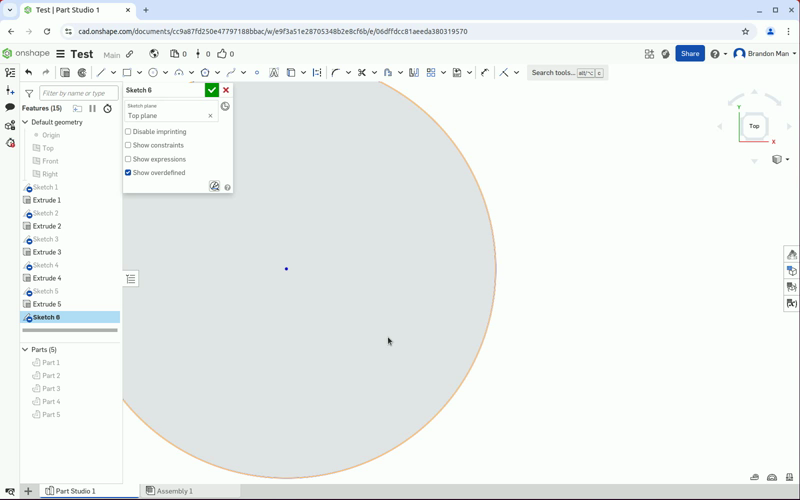
click(388, 336)
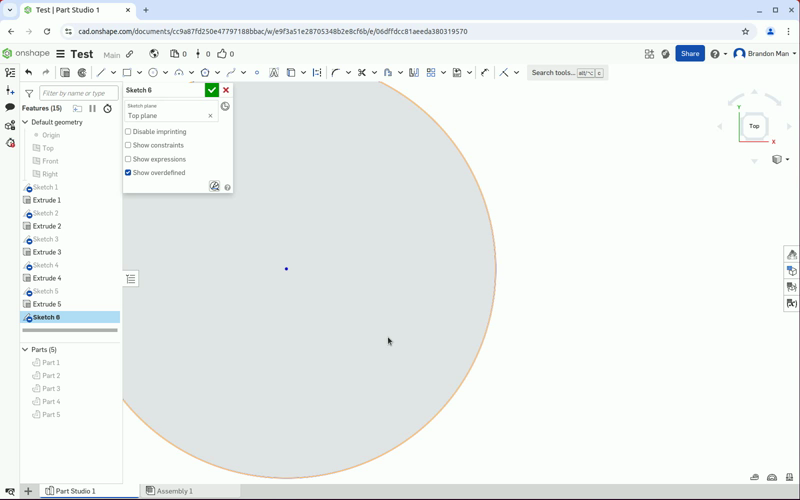
scroll(-6)
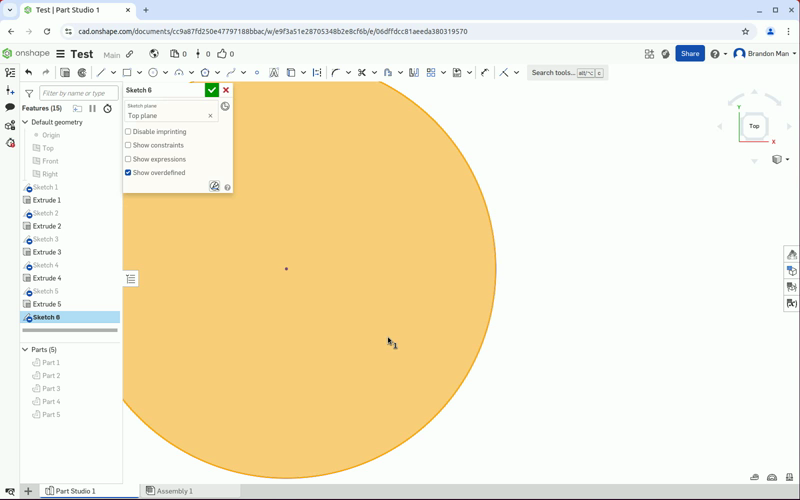
scroll(-6)
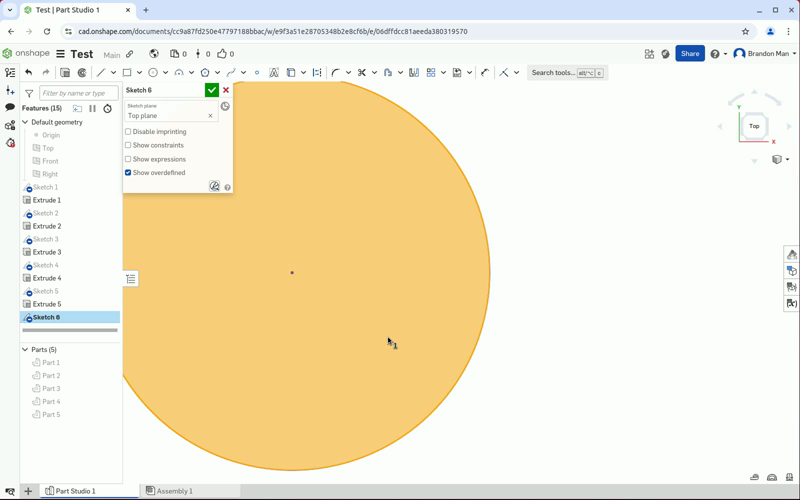
scroll(-6)
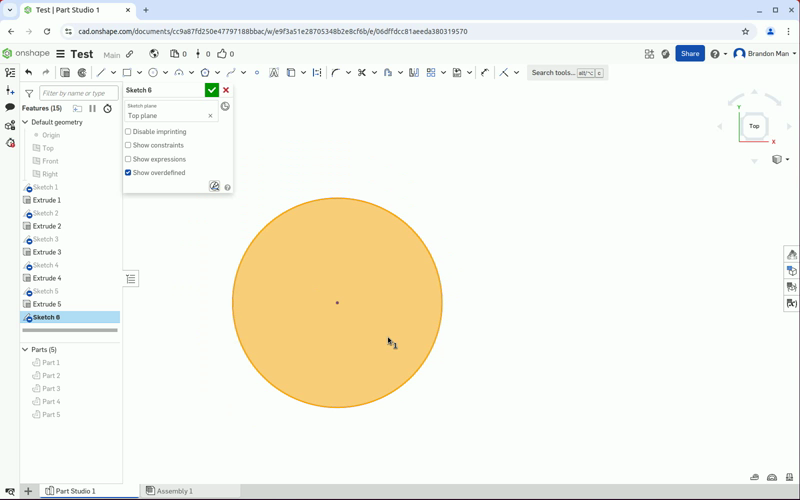
scroll(-6)
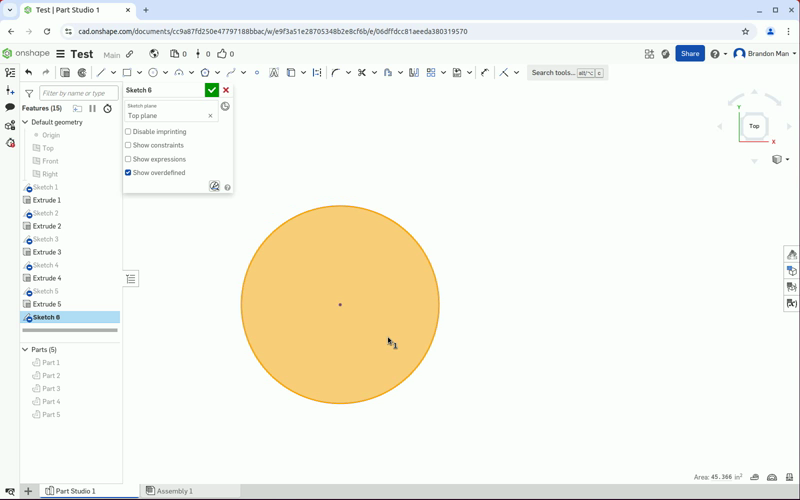
scroll(-6)
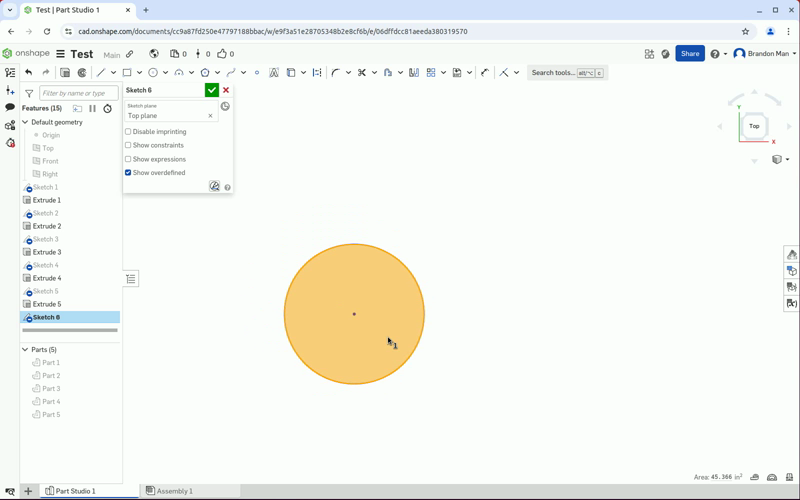
scroll(-6)
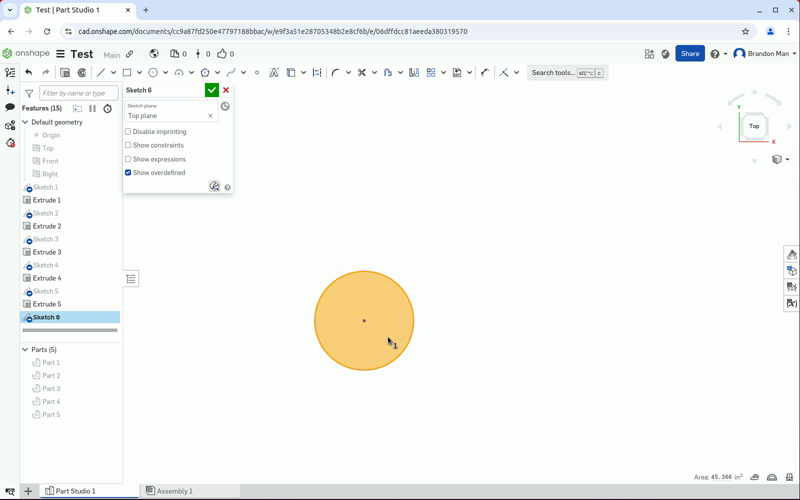
scroll(-6)
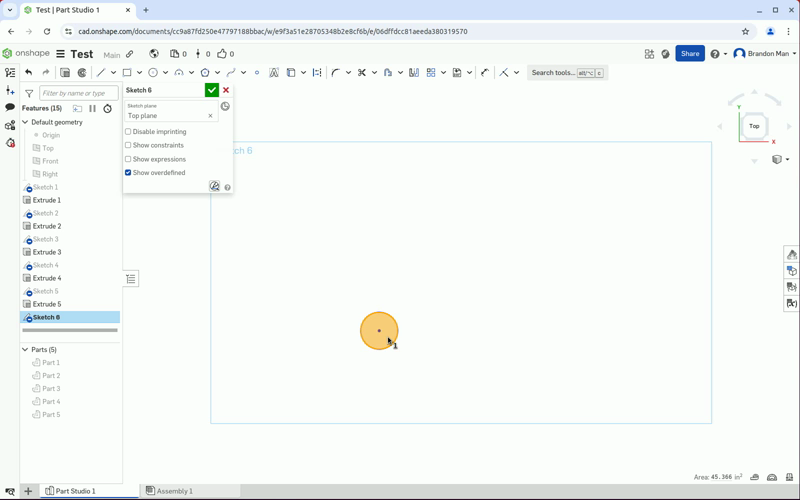
mouse_move(73, 352)
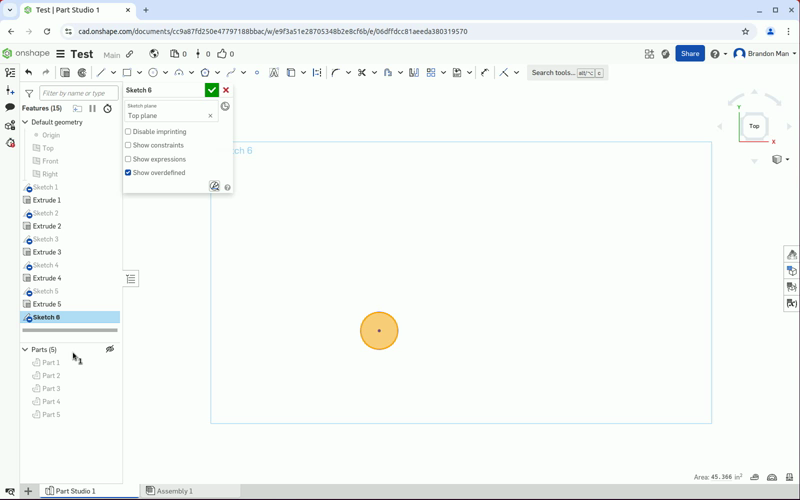
key(shift+y)
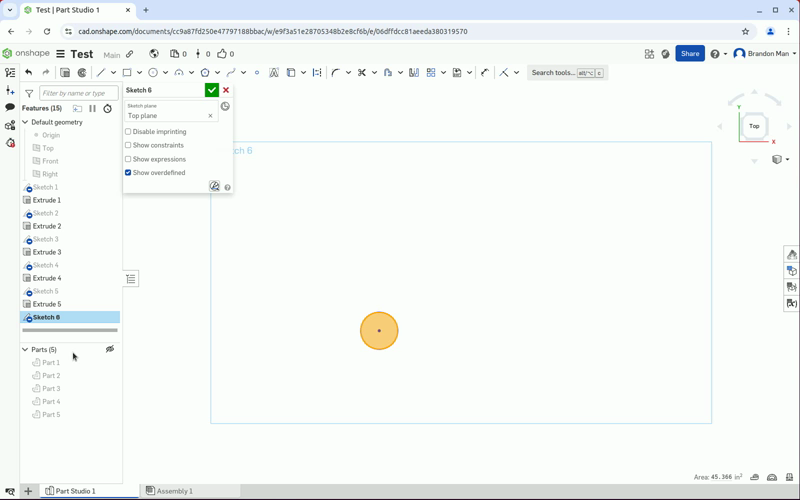
key(shift+e)
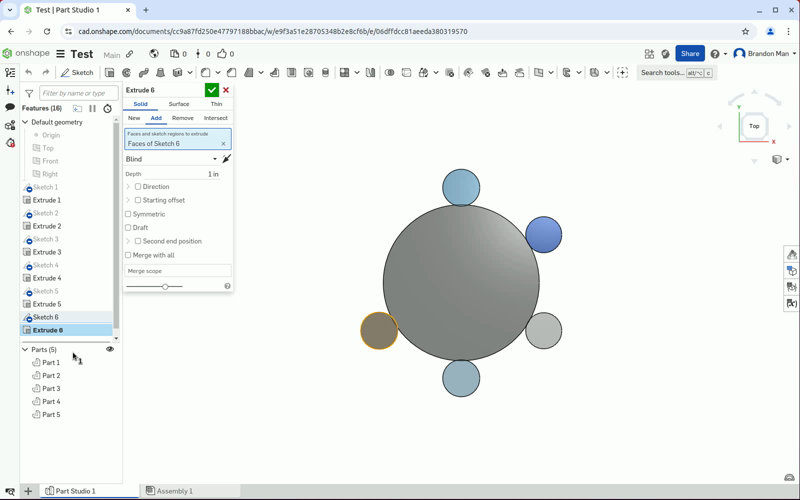
mouse_move(143, 106)
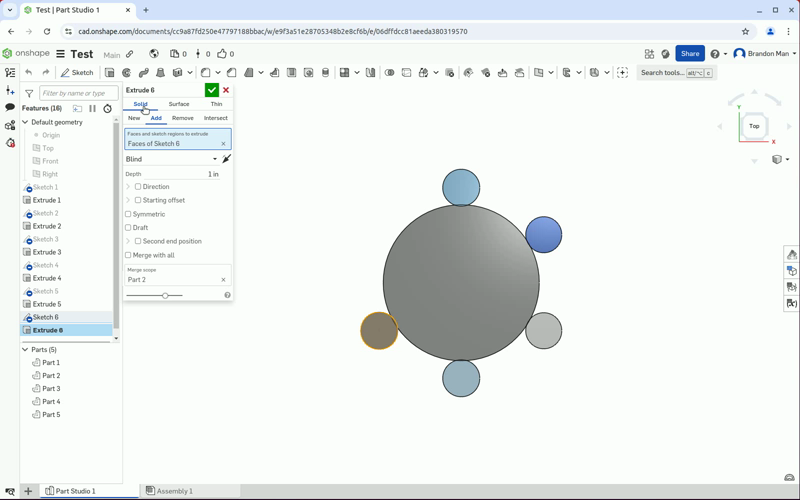
click(143, 106)
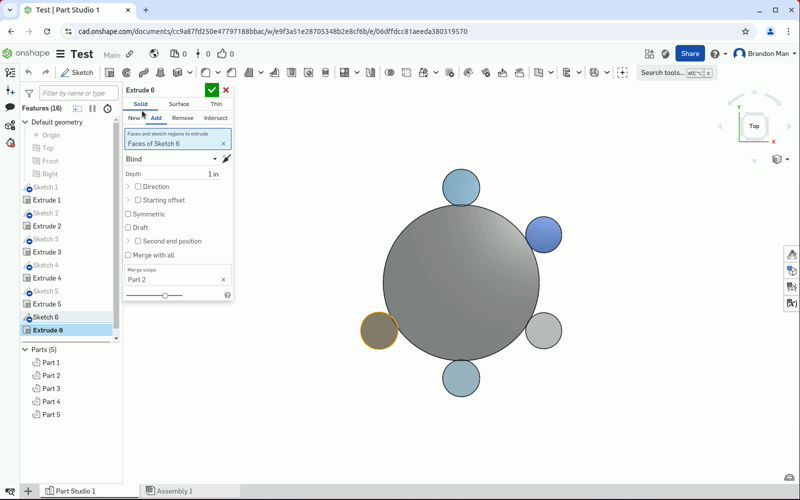
mouse_move(137, 120)
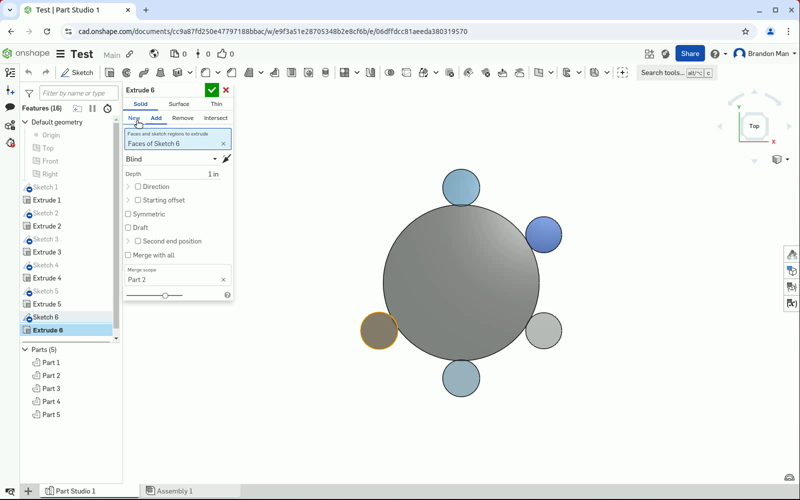
click(137, 120)
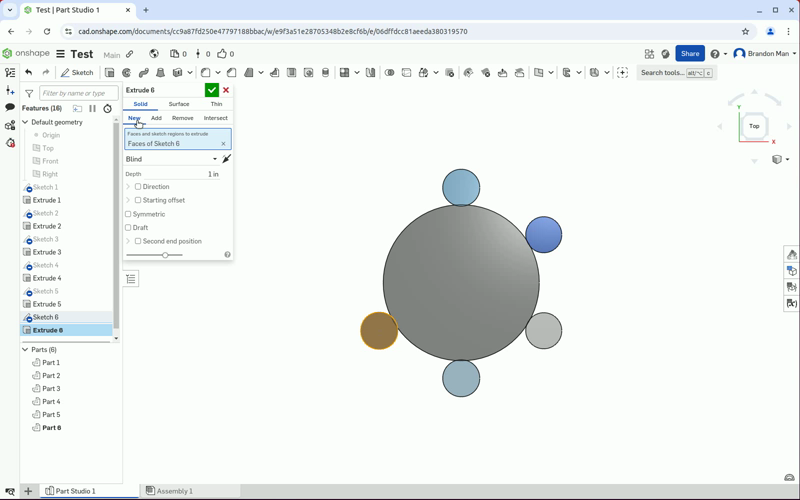
key(tab, 4)
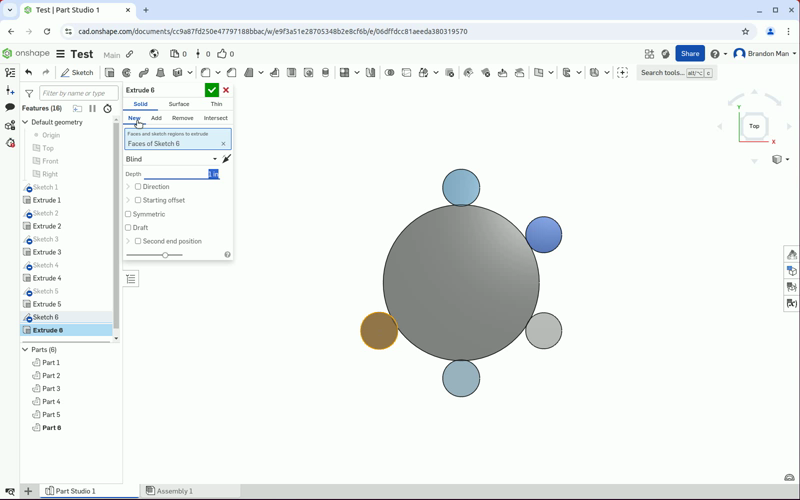
text(10.591)
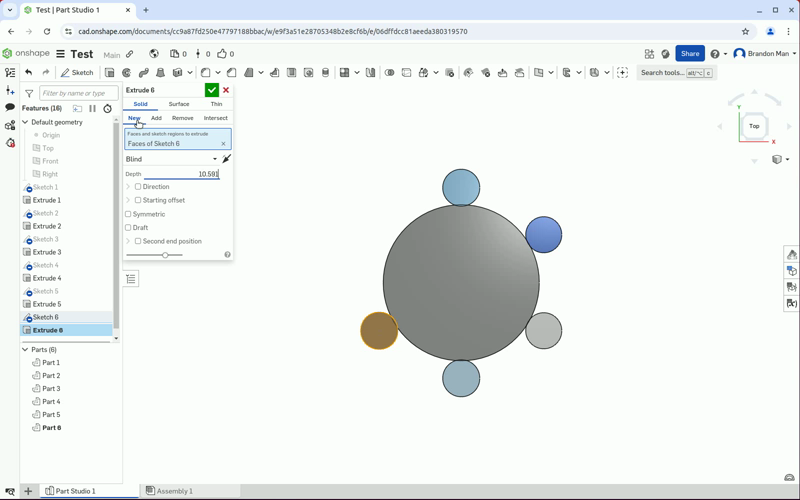
key(enter)
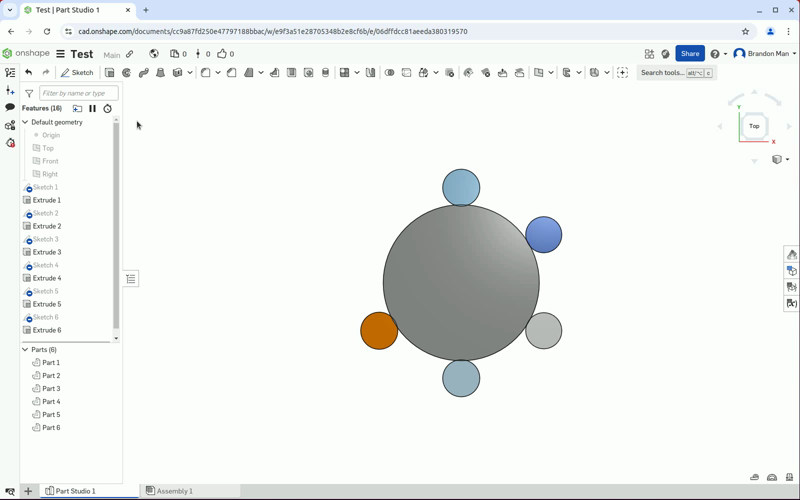
key(shift+h)
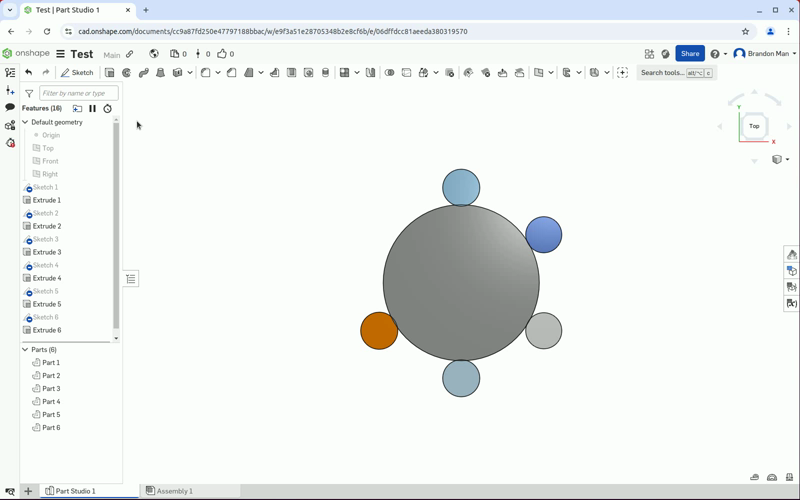
key(shift+h)
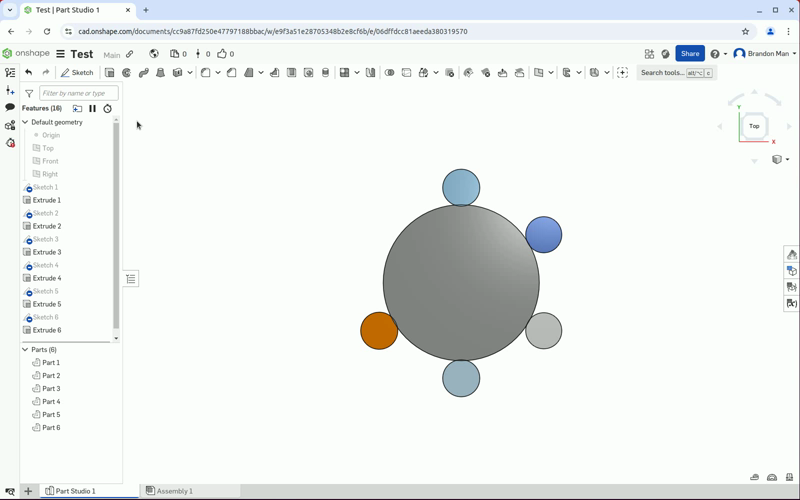
mouse_move(69, 189)
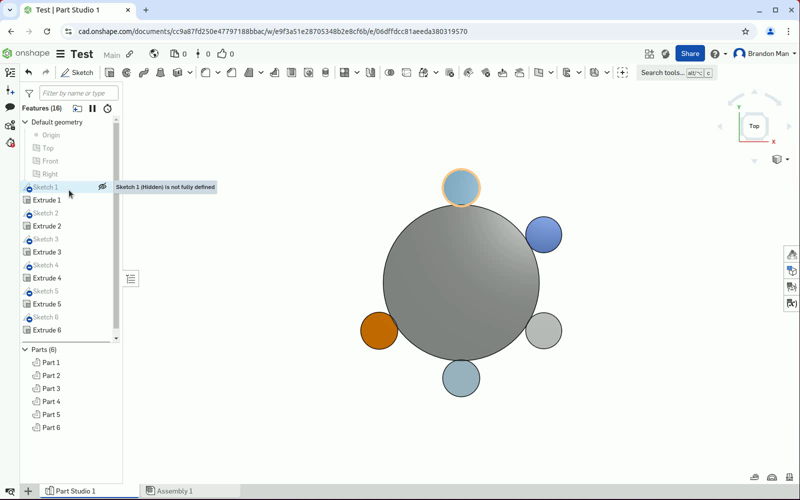
click(69, 189)
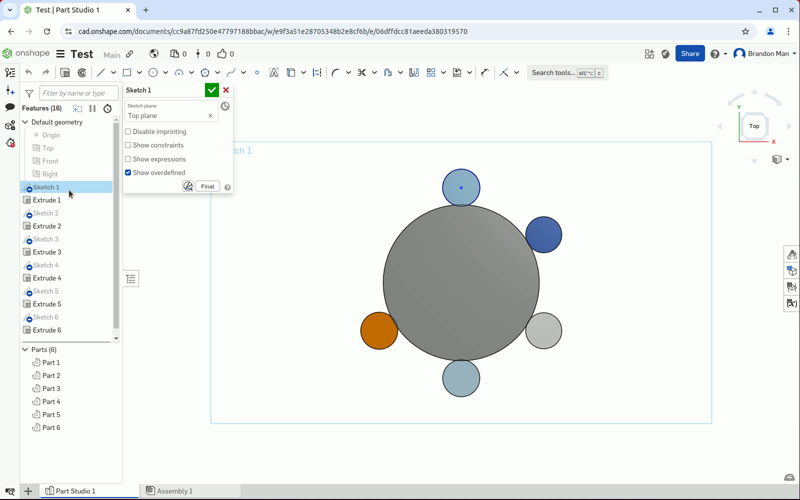
mouse_move(229, 92)
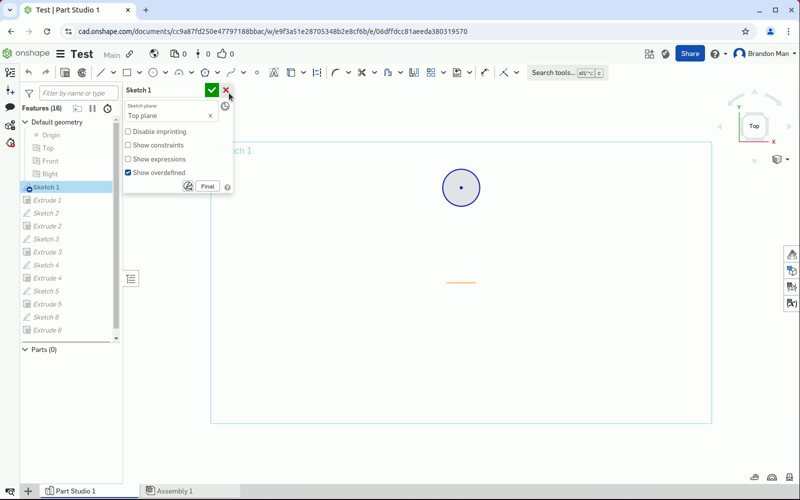
click(229, 92)
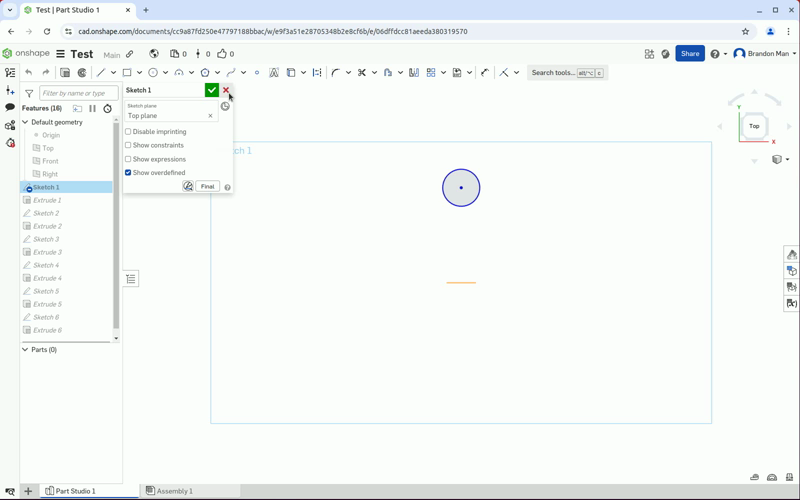
key(shift+s)
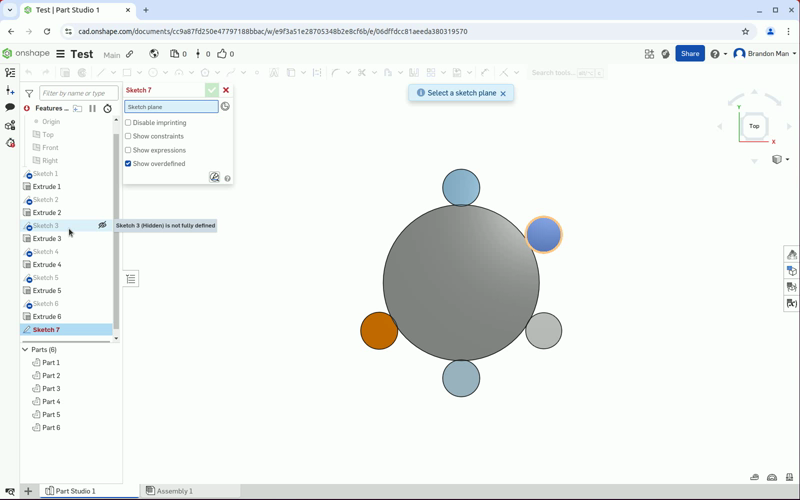
scroll(3)
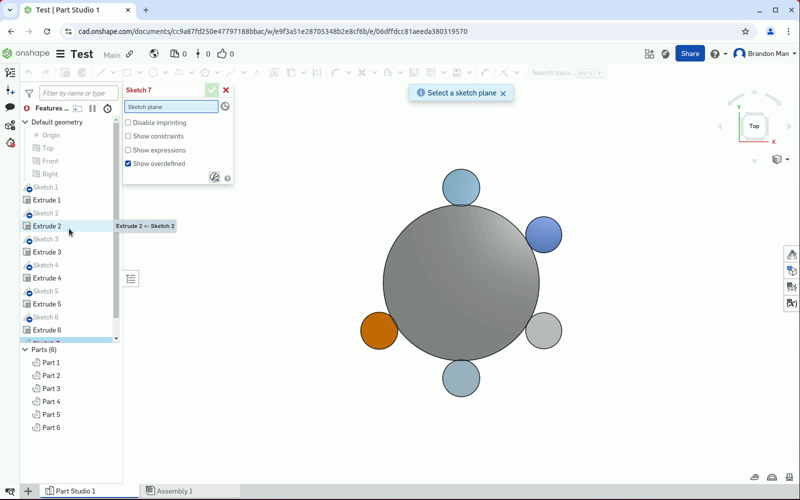
mouse_move(69, 150)
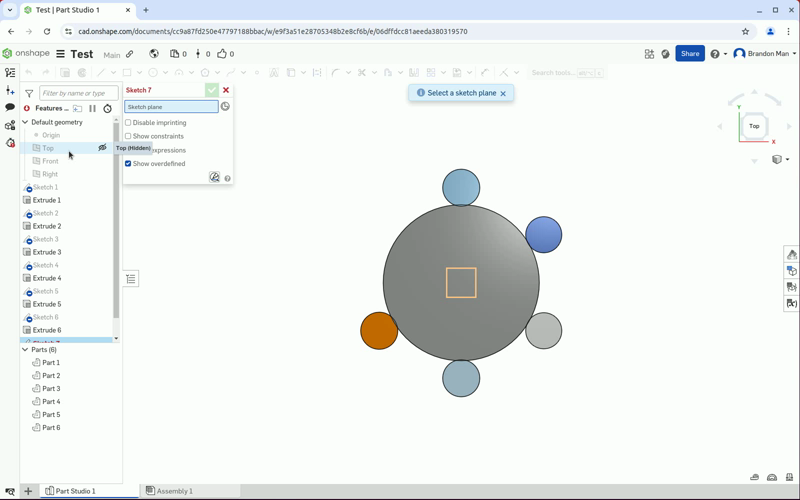
click(69, 150)
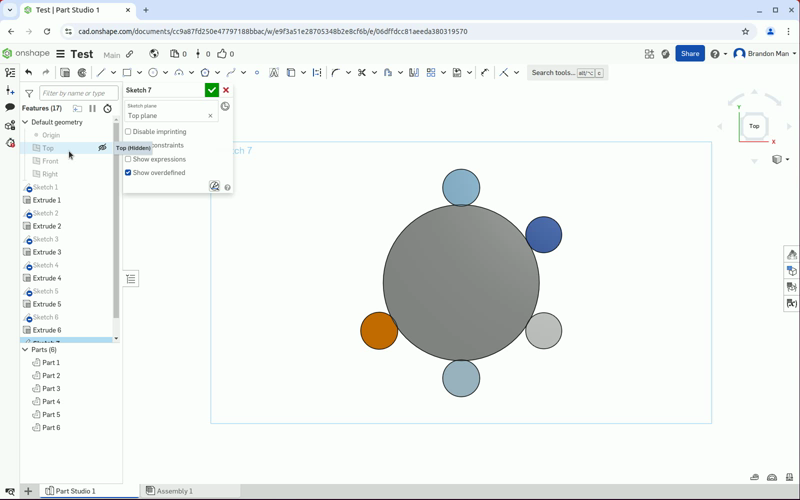
mouse_move(73, 352)
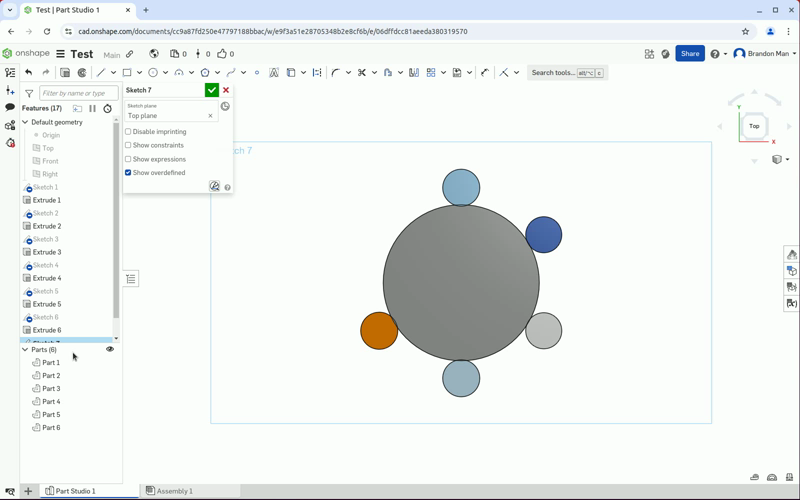
key(y)
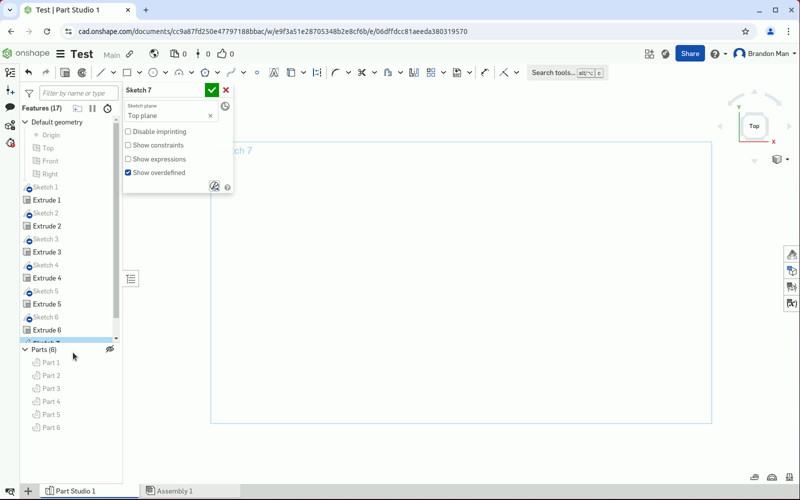
key(c)
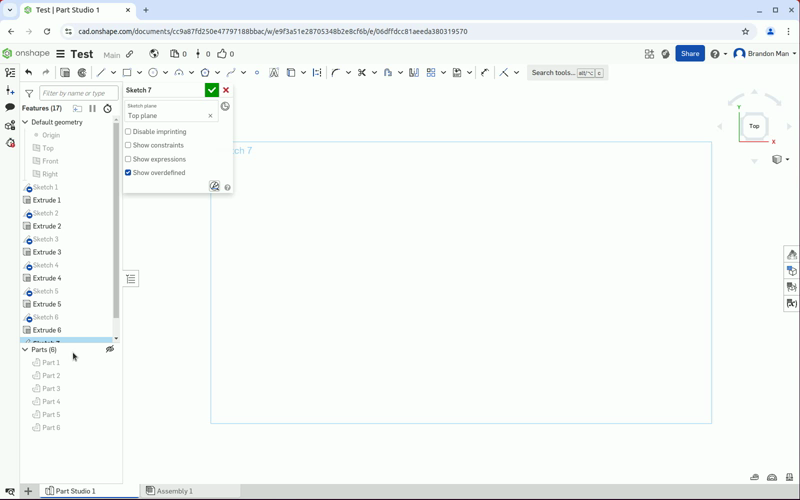
key_down(shift)
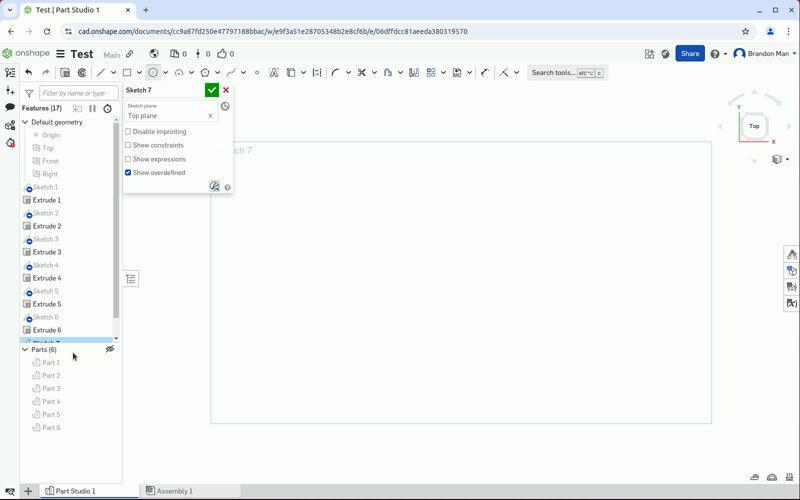
mouse_move(379, 234)
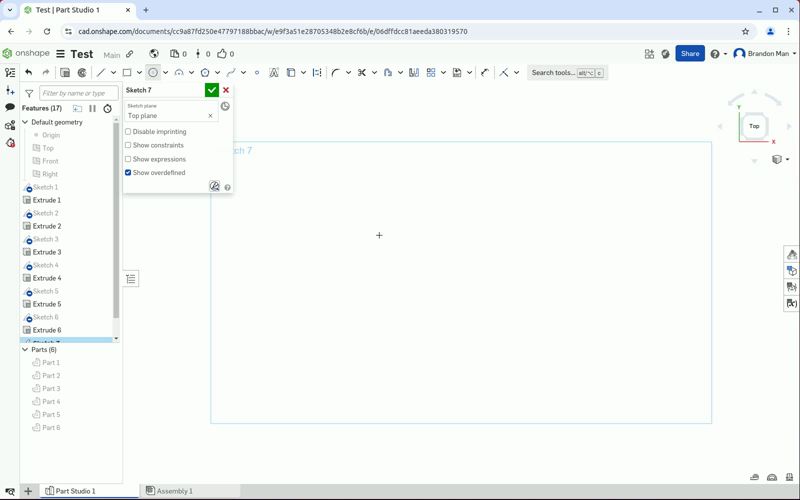
click(379, 234)
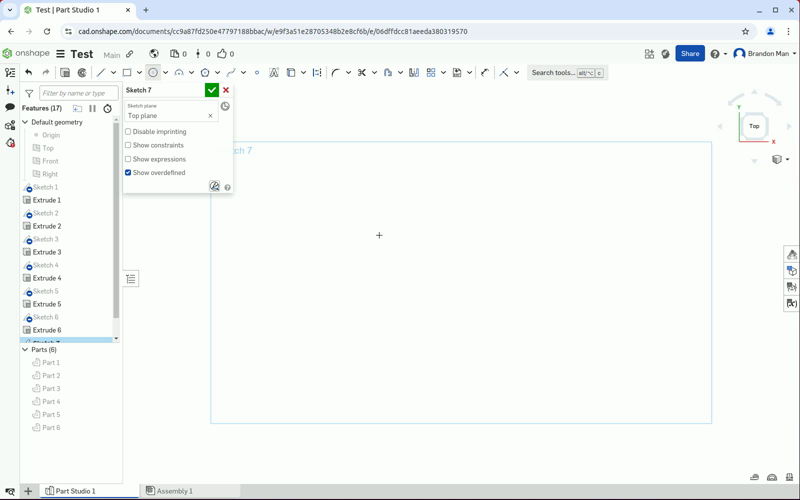
key_up(shift)
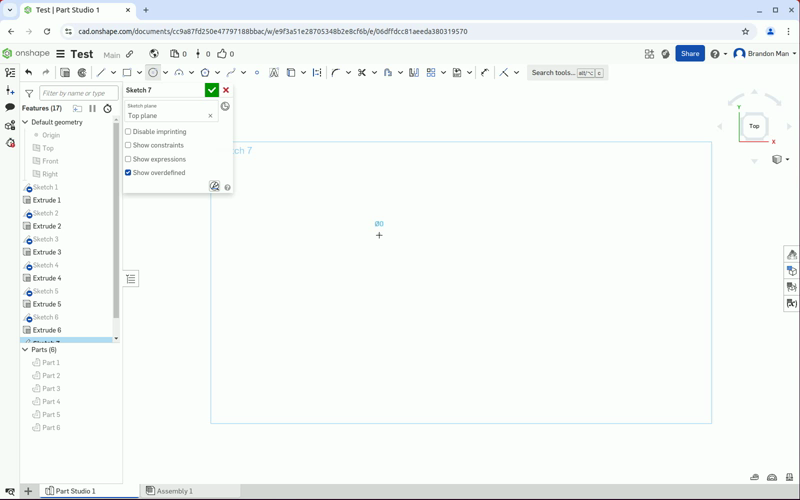
mouse_move(397, 234)
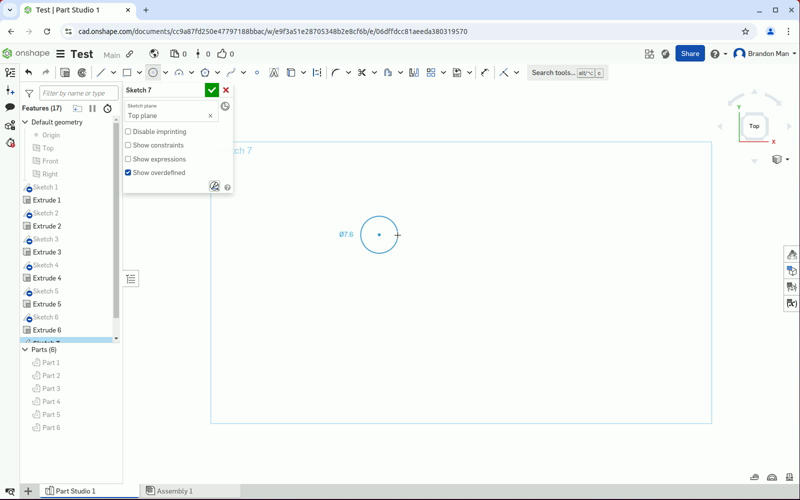
click(397, 234)
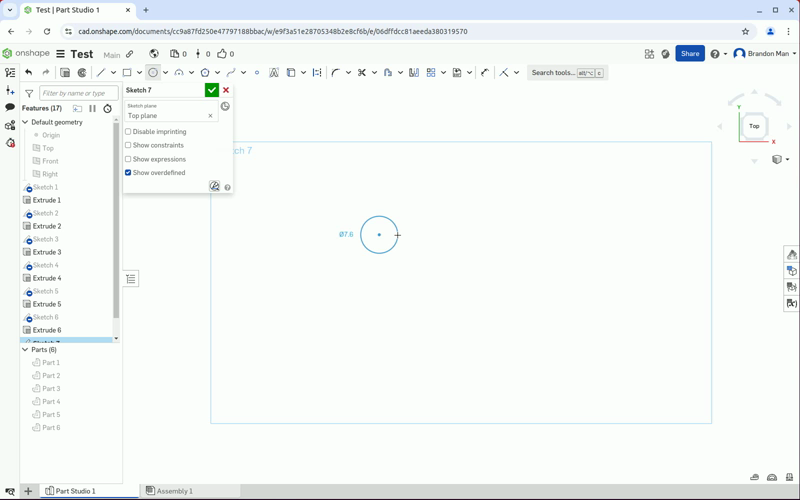
key(esc)
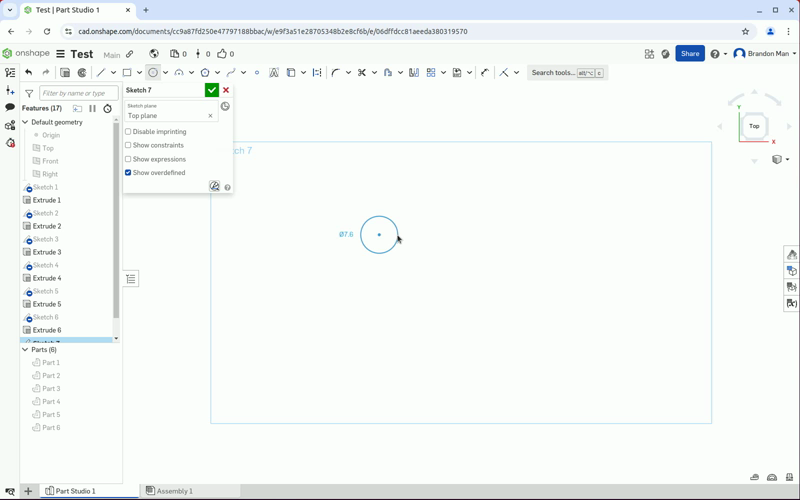
mouse_move(366, 236)
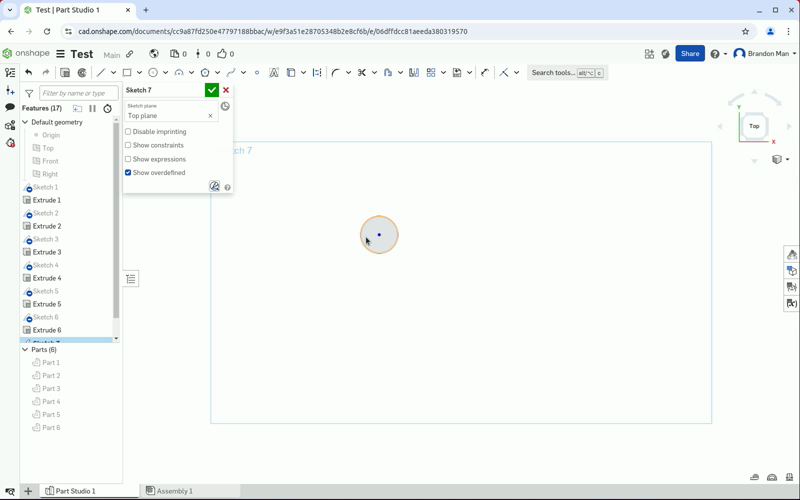
scroll(6)
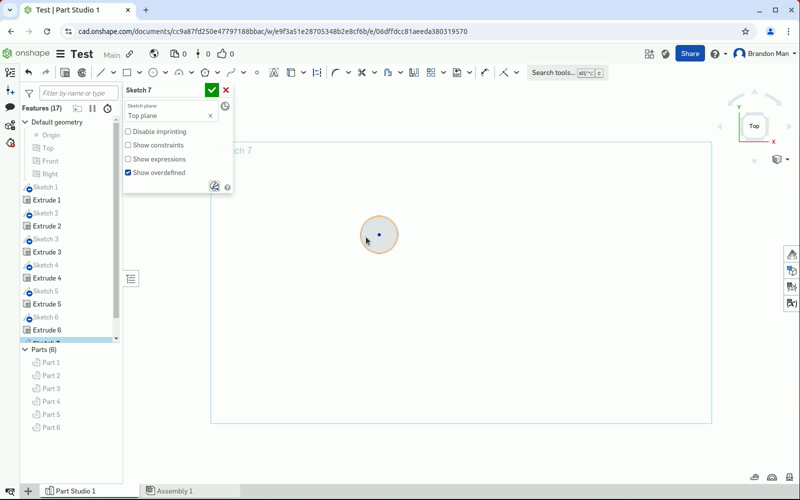
scroll(6)
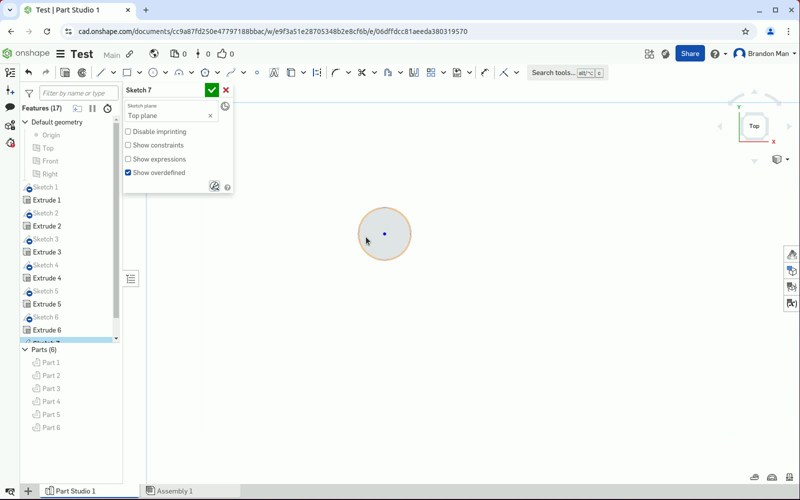
scroll(6)
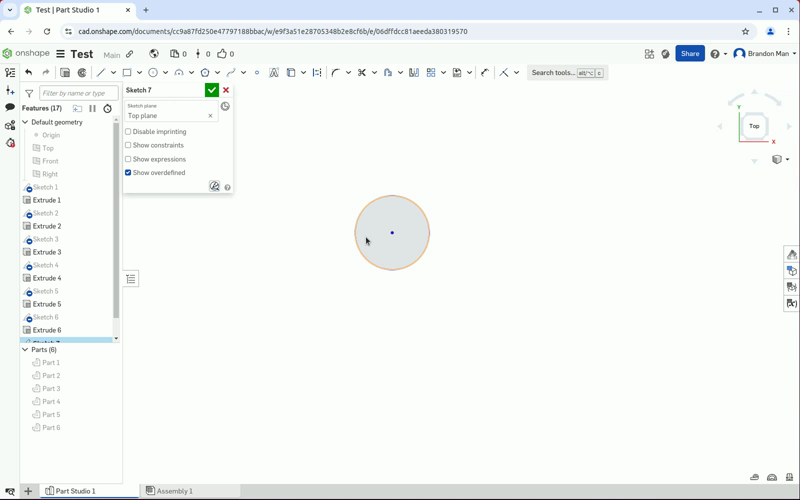
scroll(6)
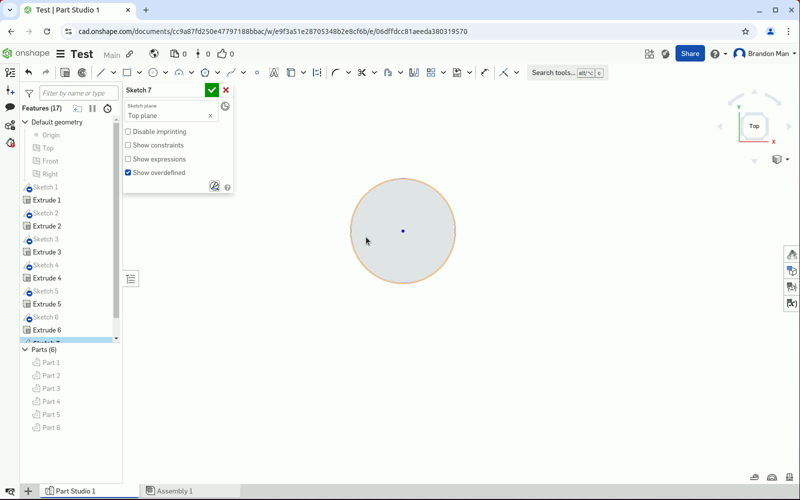
scroll(6)
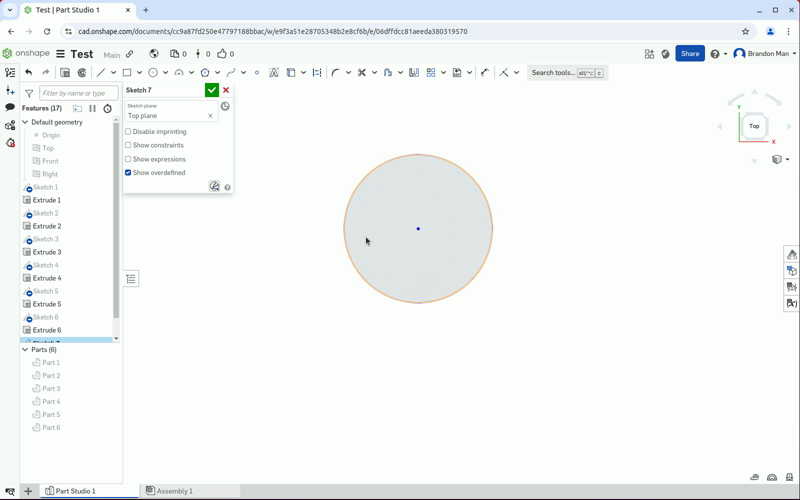
scroll(6)
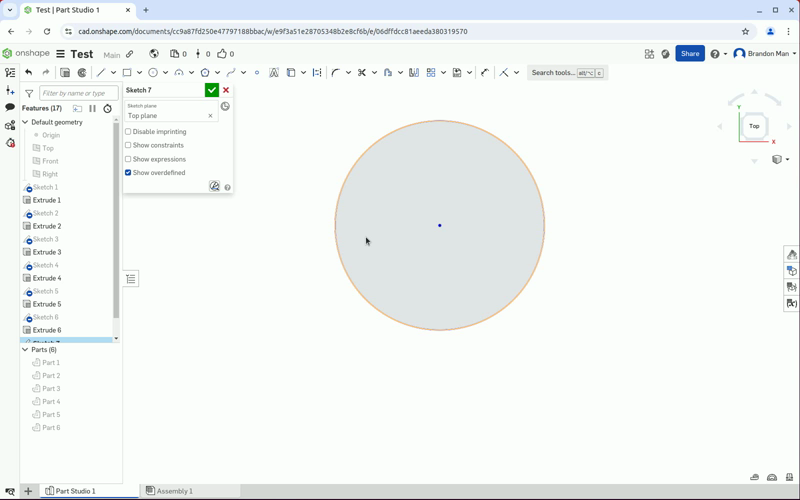
scroll(6)
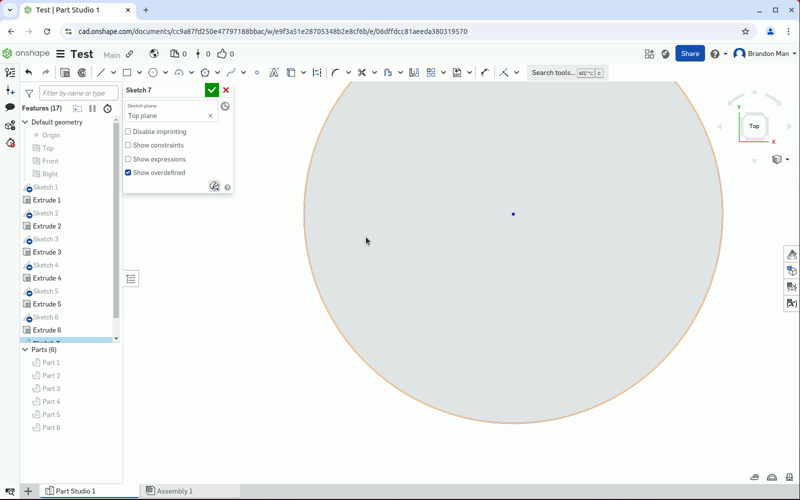
click(366, 236)
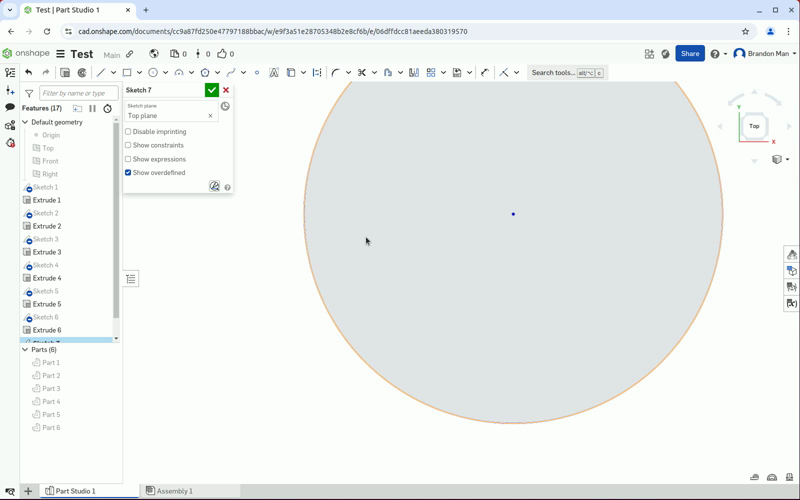
scroll(-6)
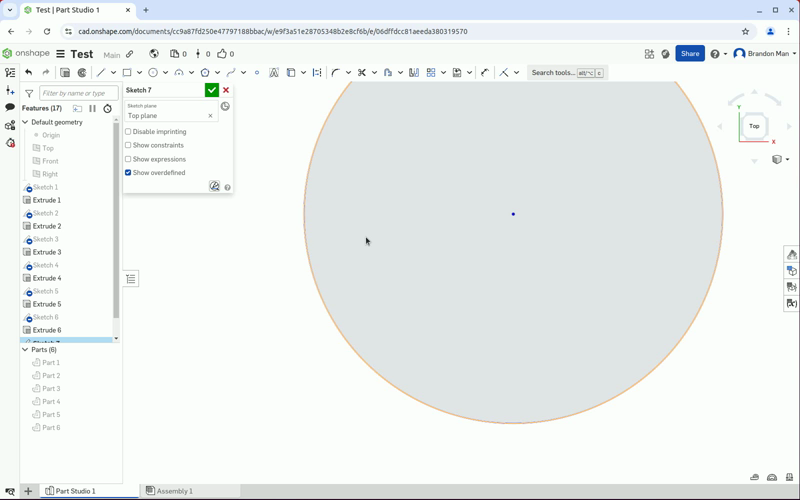
scroll(-6)
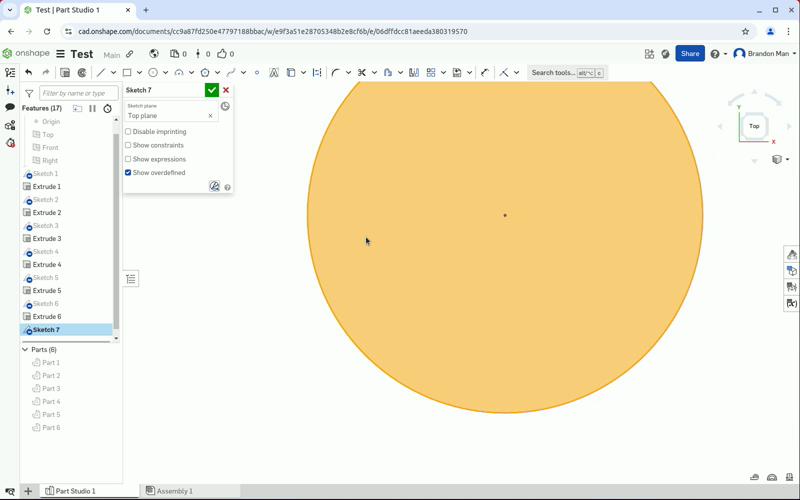
scroll(-6)
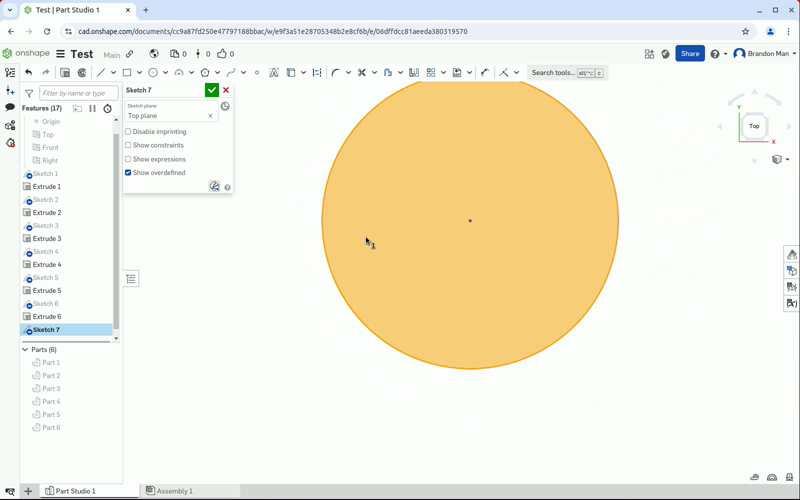
scroll(-6)
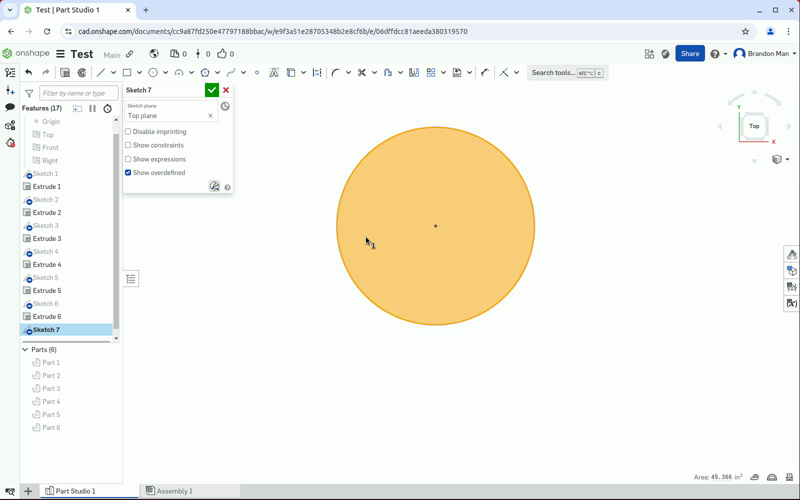
scroll(-6)
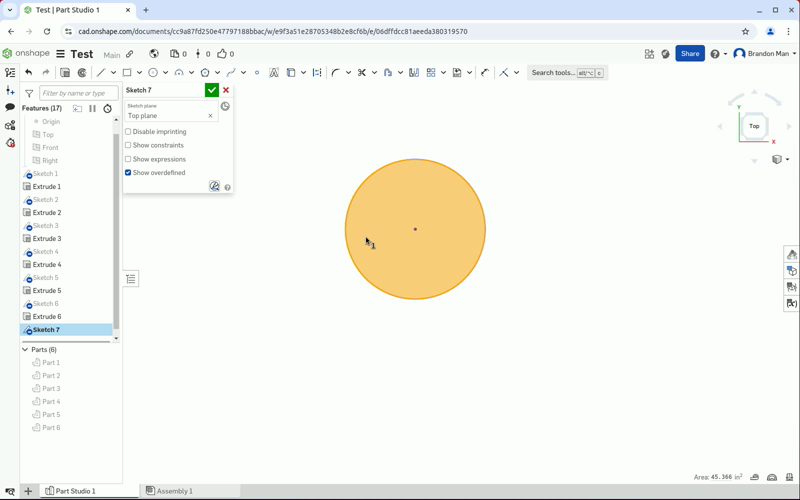
scroll(-6)
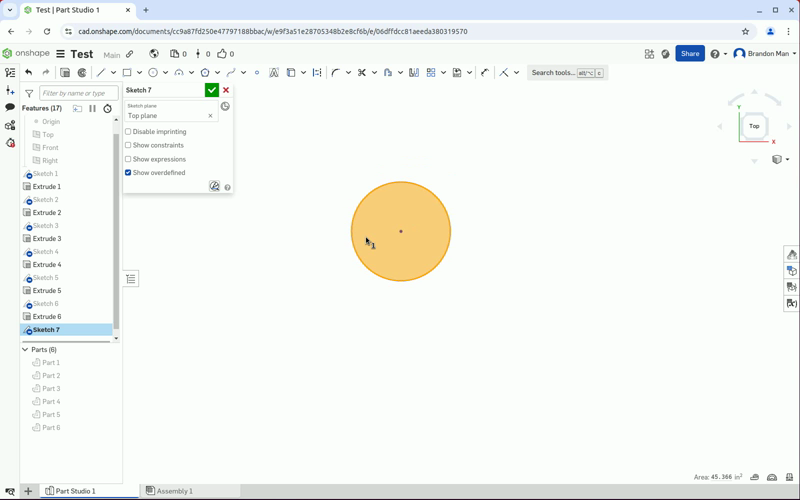
scroll(-6)
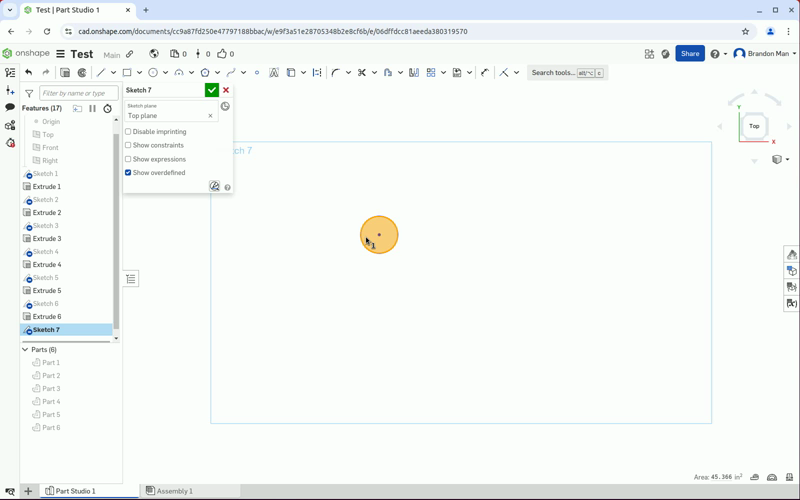
mouse_move(73, 352)
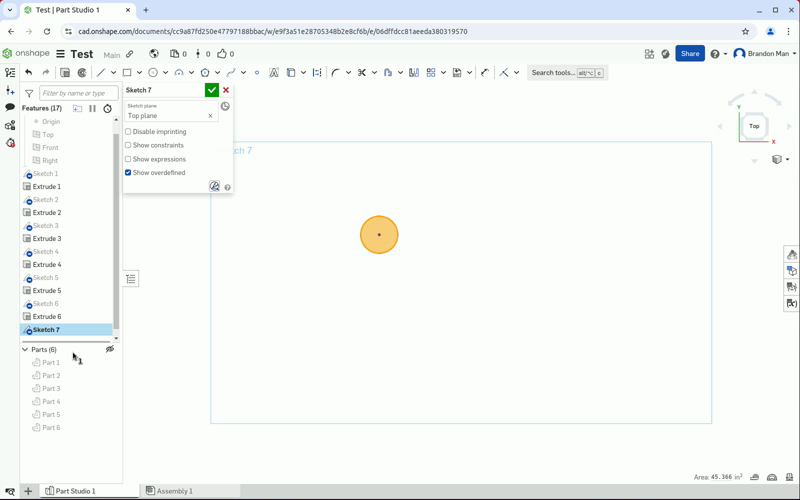
key(shift+y)
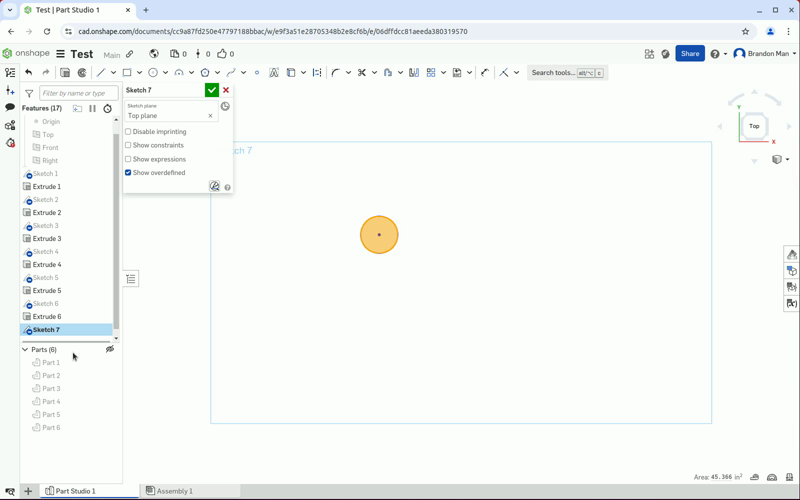
key(shift+e)
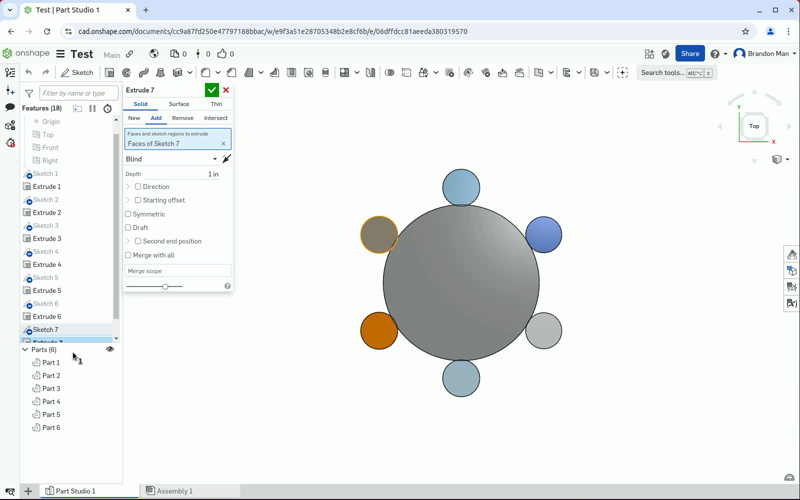
mouse_move(143, 106)
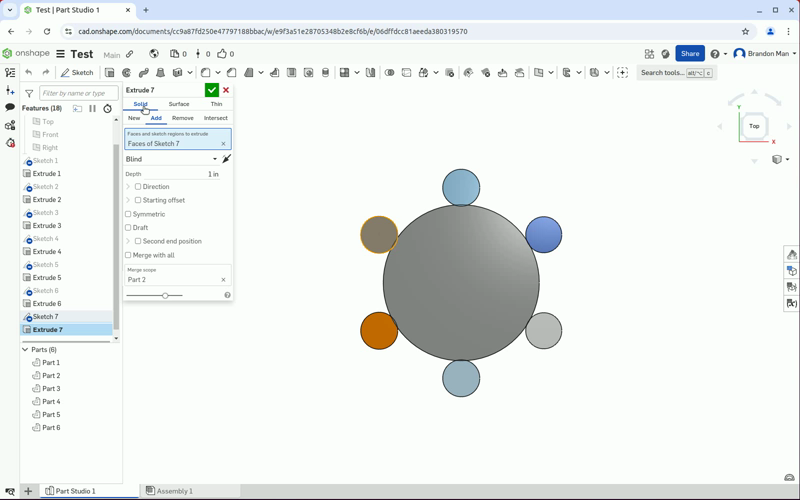
click(143, 106)
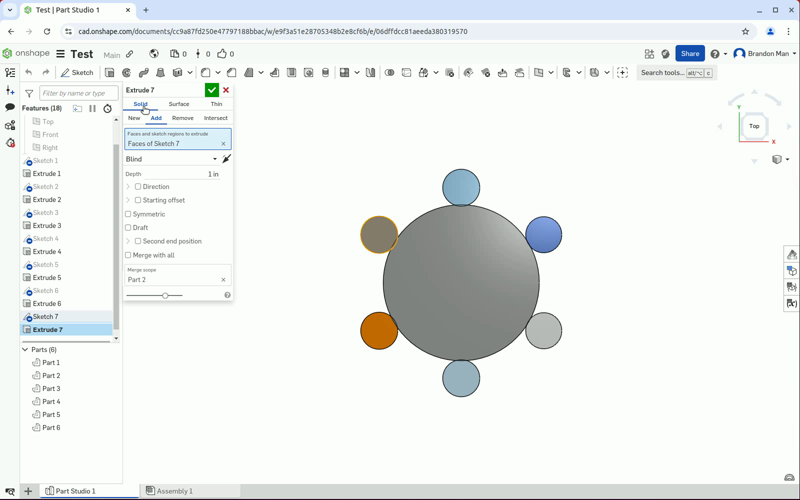
mouse_move(137, 120)
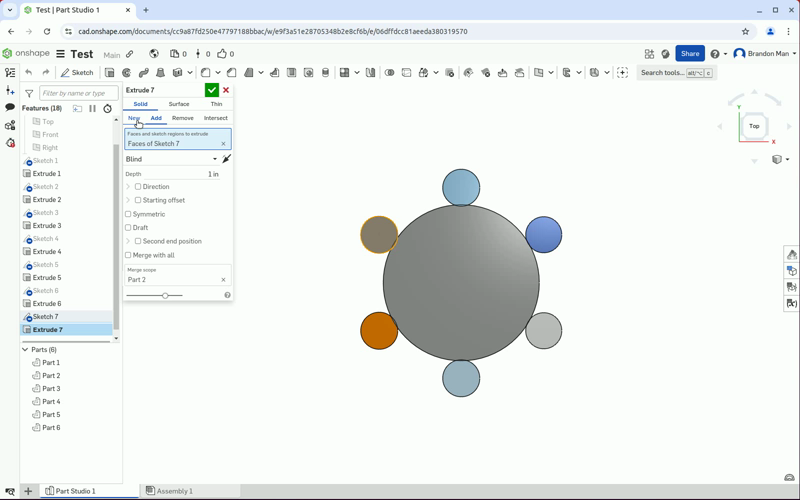
click(137, 120)
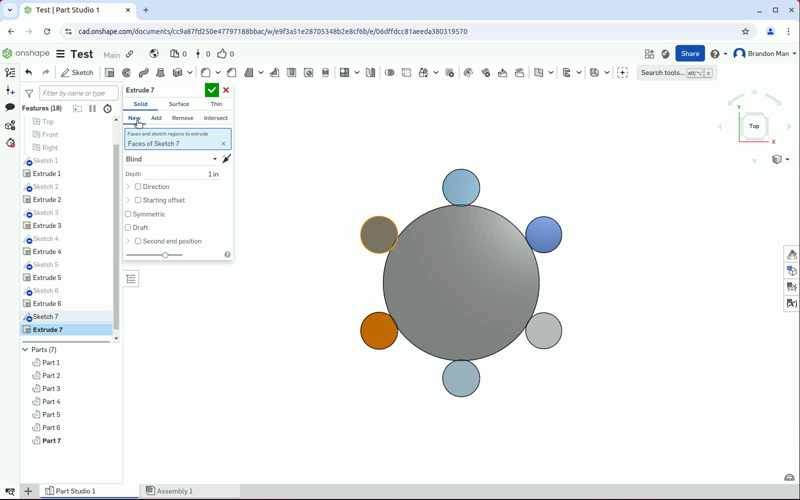
key(tab, 4)
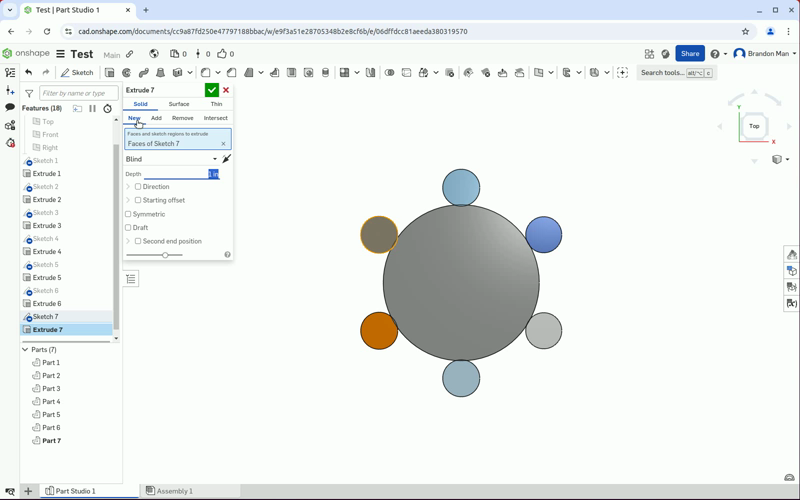
text(10.591)
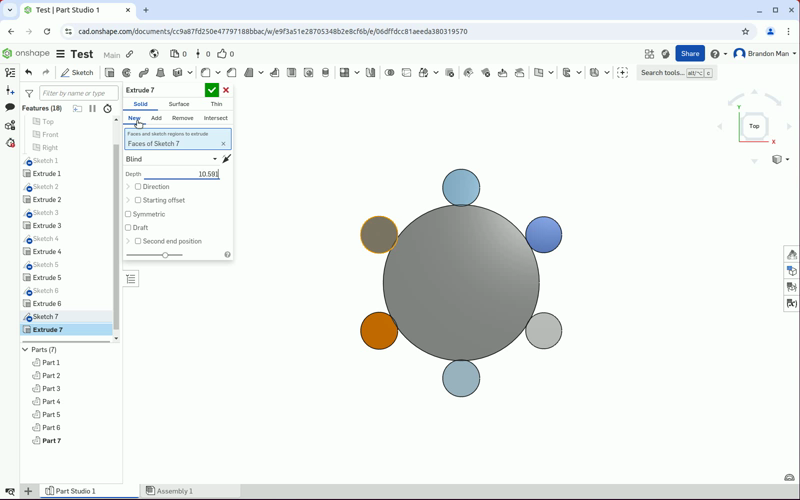
key(enter)
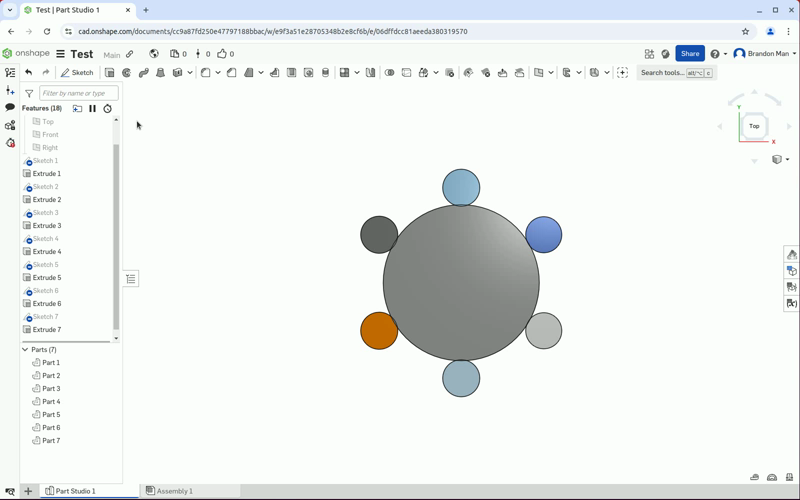
key(shift+h)
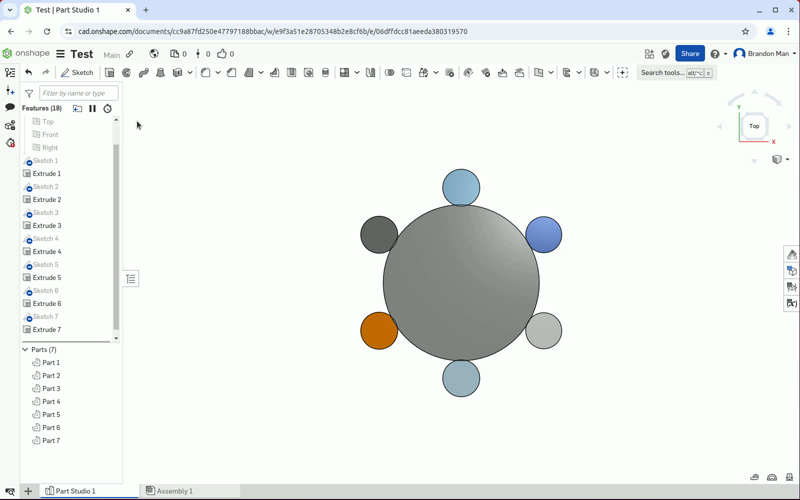
key(shift+h)
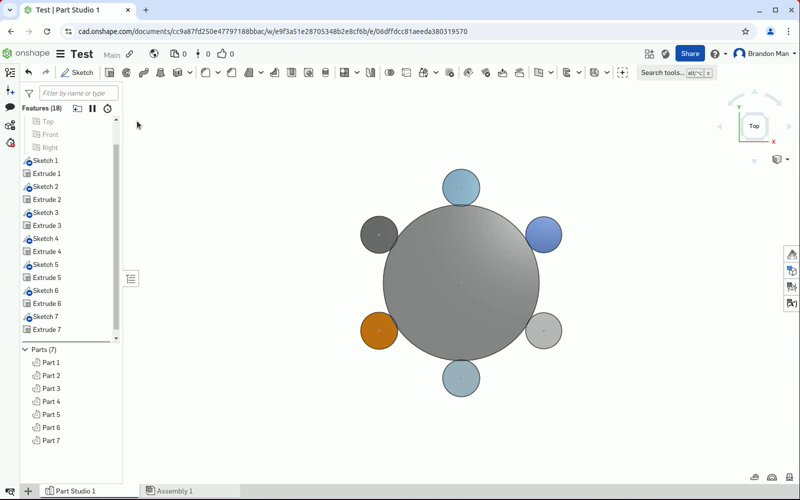
key(shift+7)
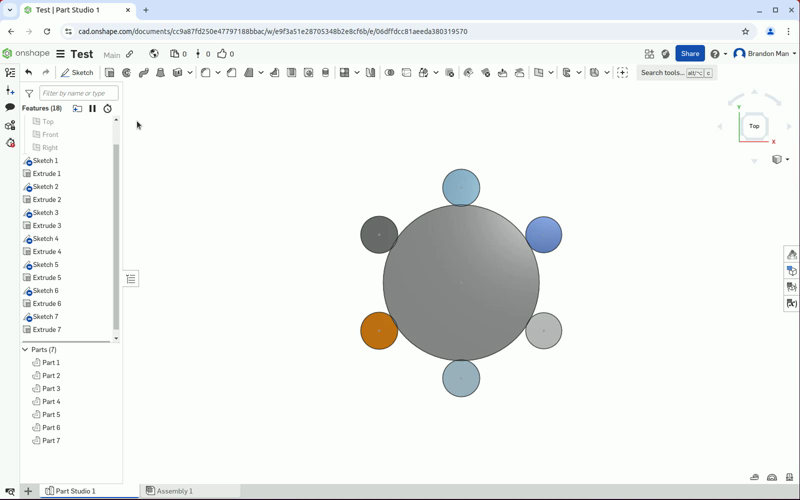
key(up, 3)
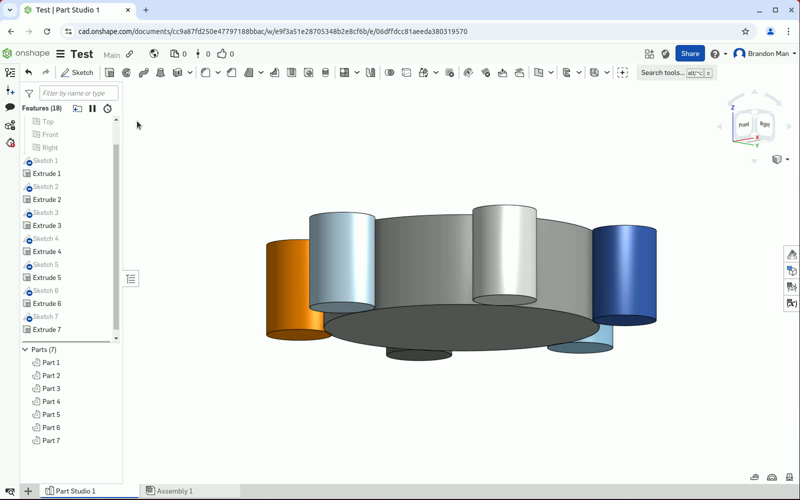
key(left, 3)
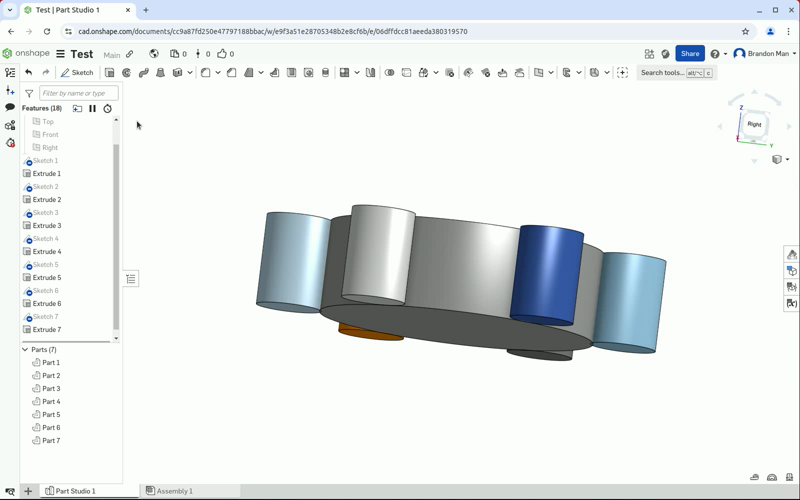
key(right, 3)
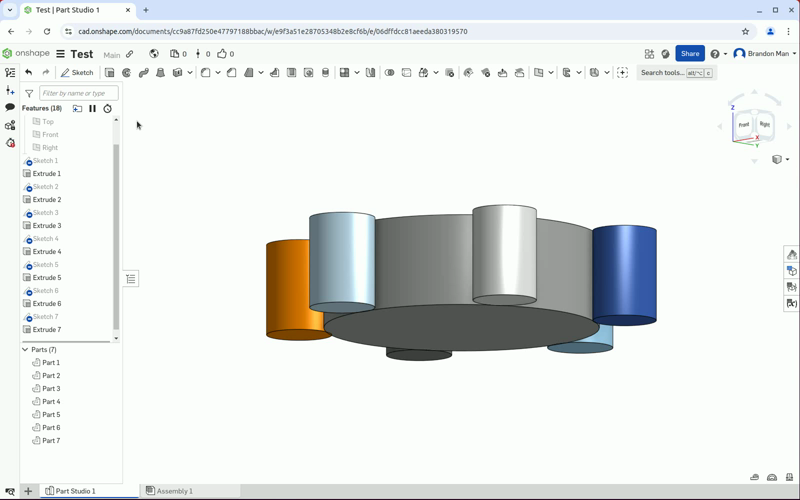
key(down, 3)
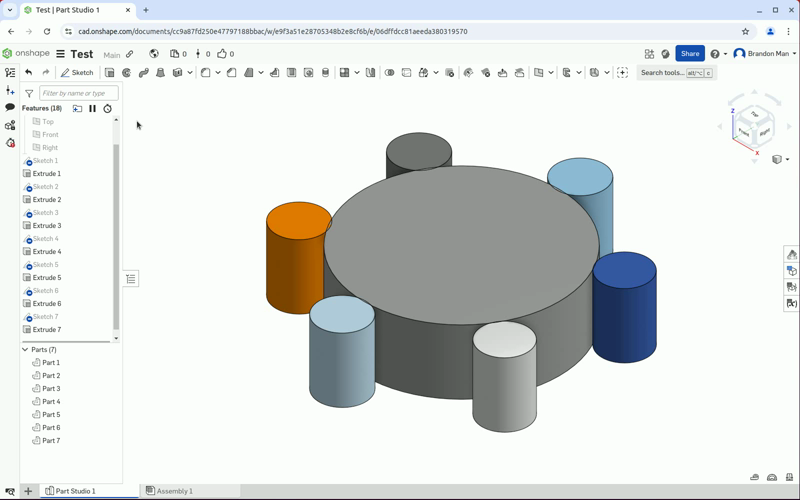
mouse_move(69, 163)
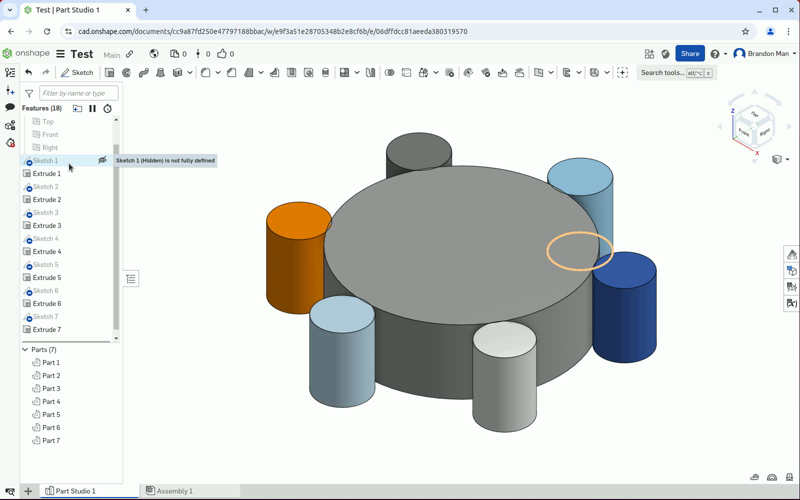
click(69, 163)